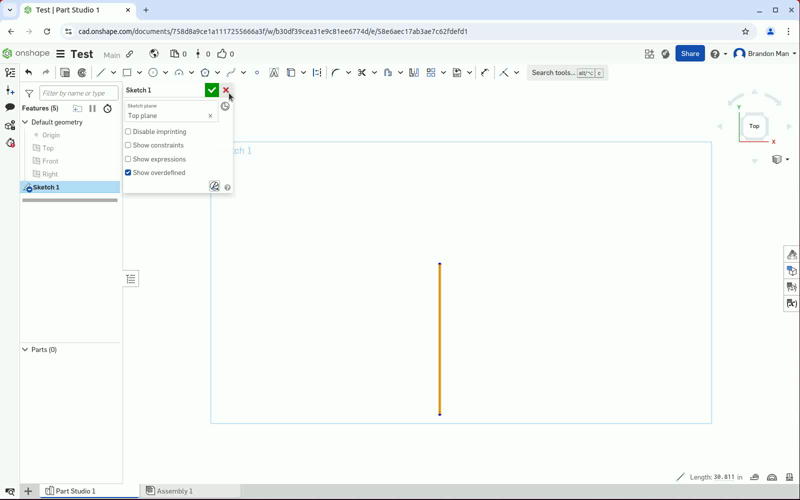
key(shift+h)
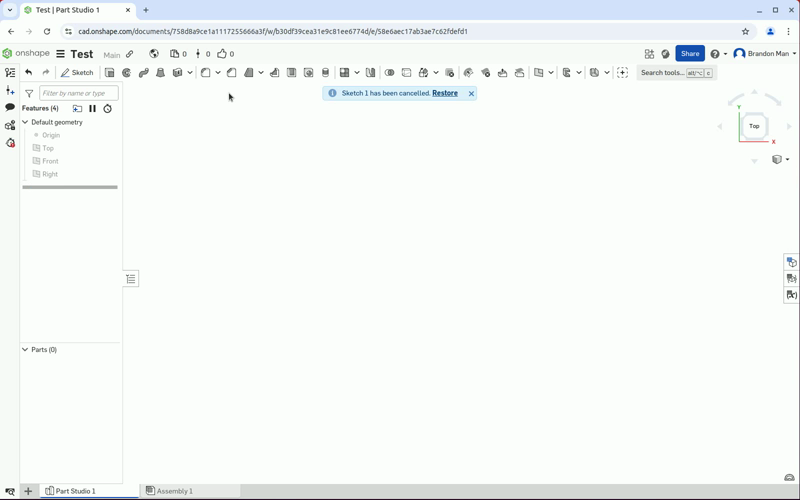
mouse_move(73, 352)
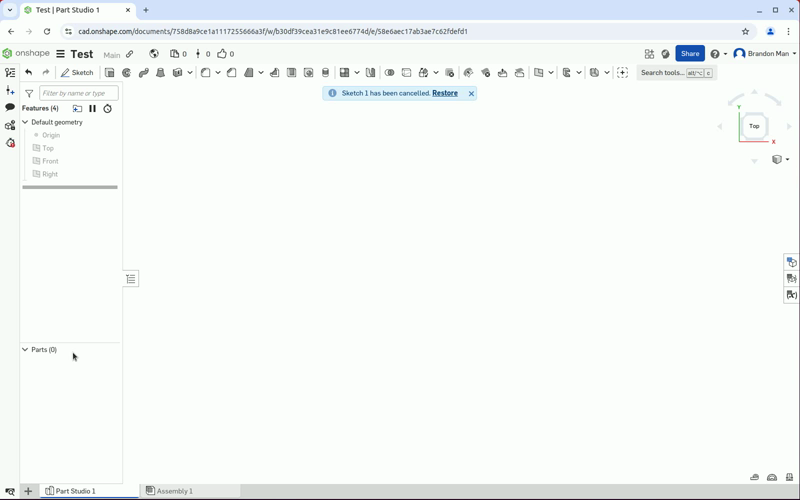
key(y)
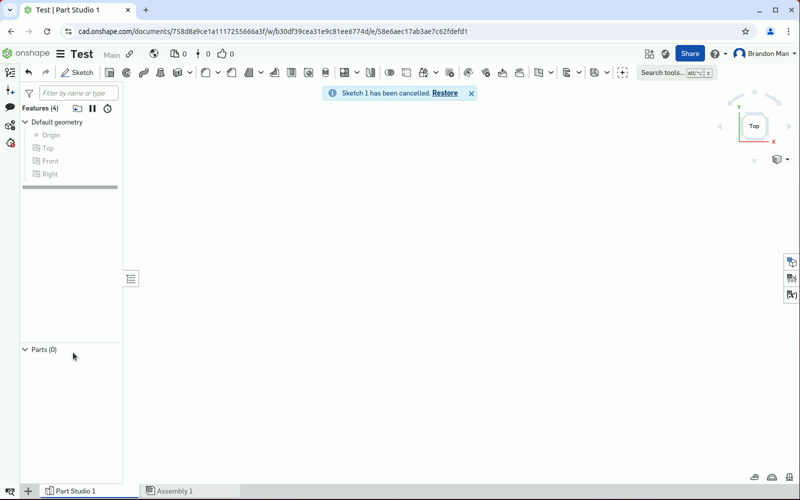
key(shift+p)
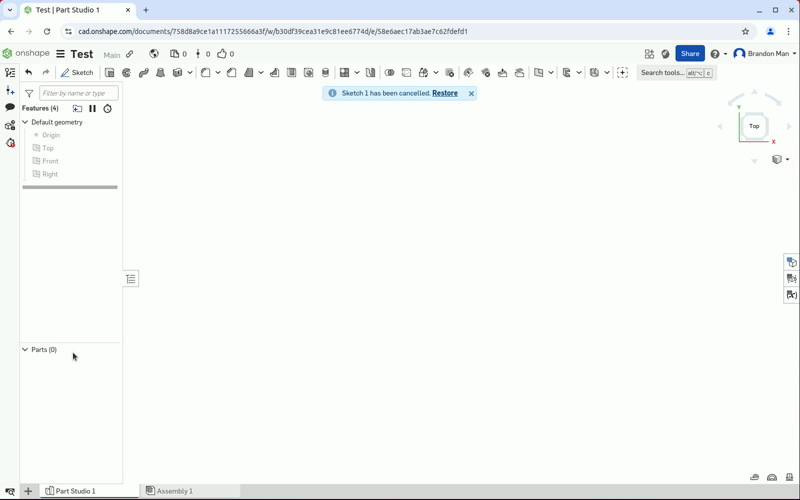
key(space)
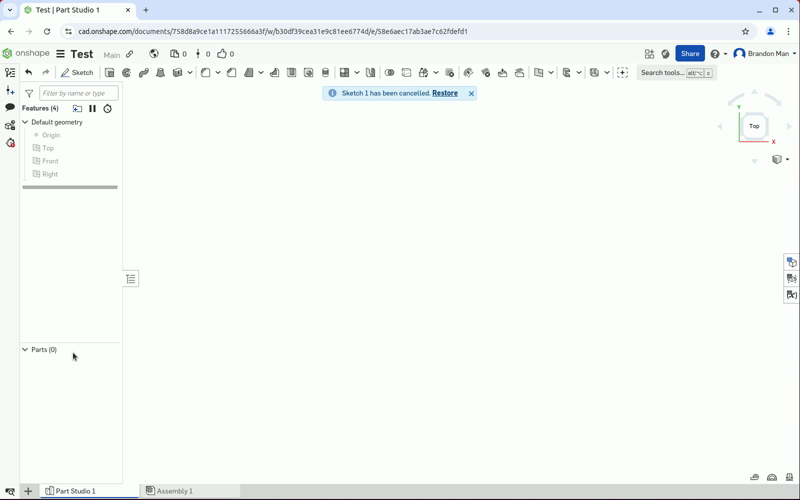
key_down(shift)
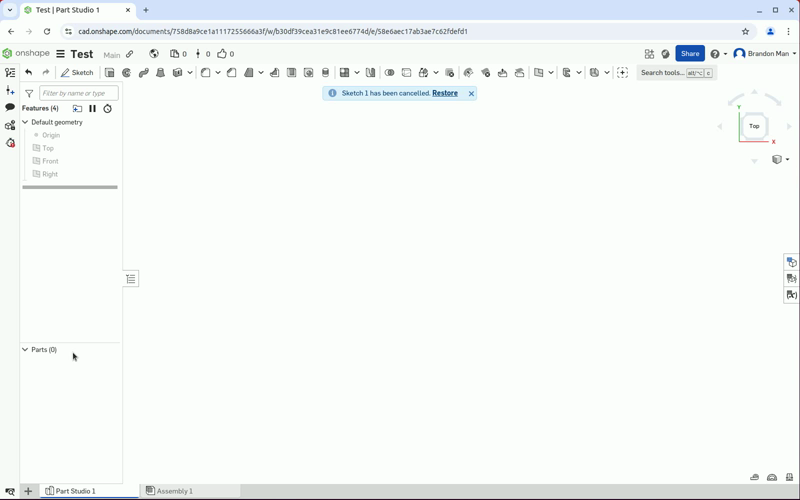
key(up)
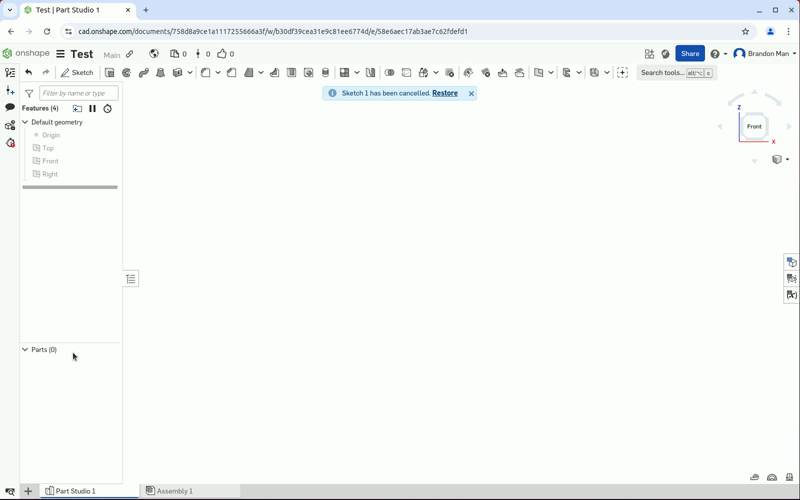
key_up(shift)
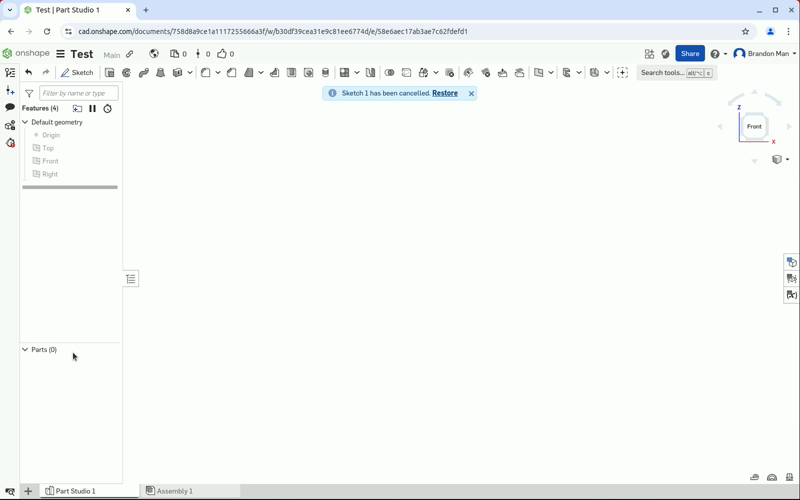
mouse_move(73, 352)
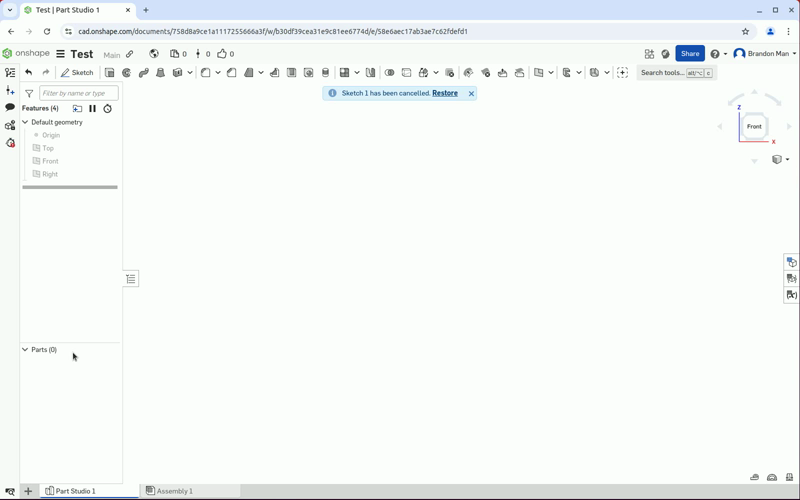
key(shift+y)
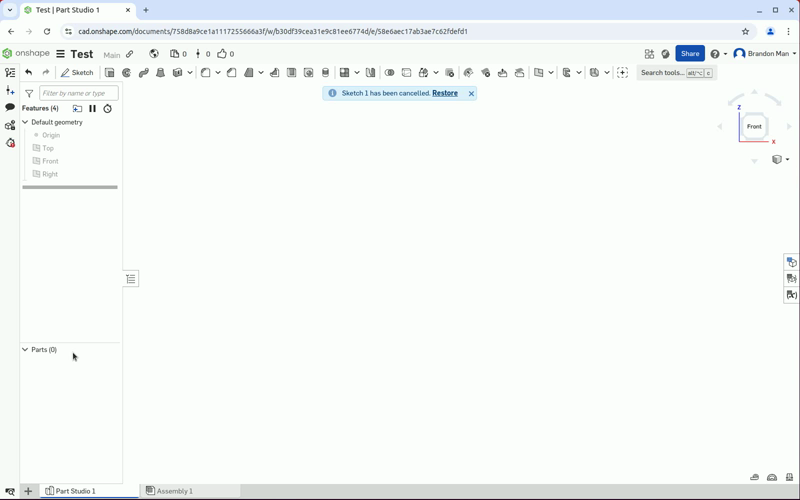
key(shift+s)
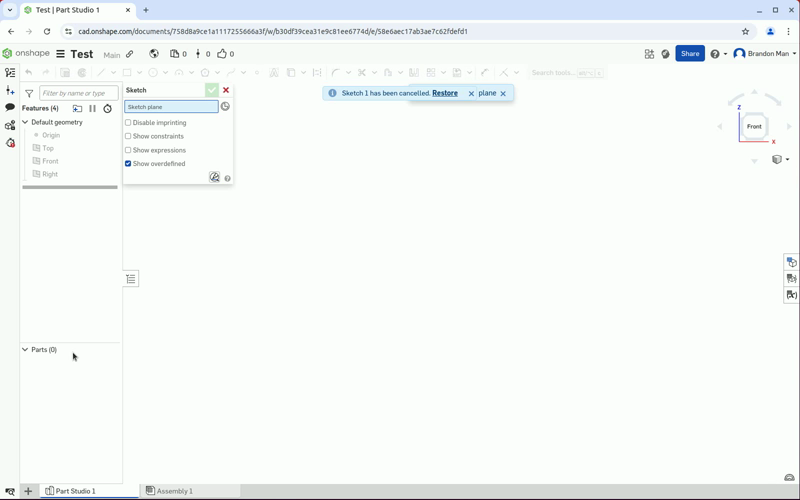
mouse_move(73, 163)
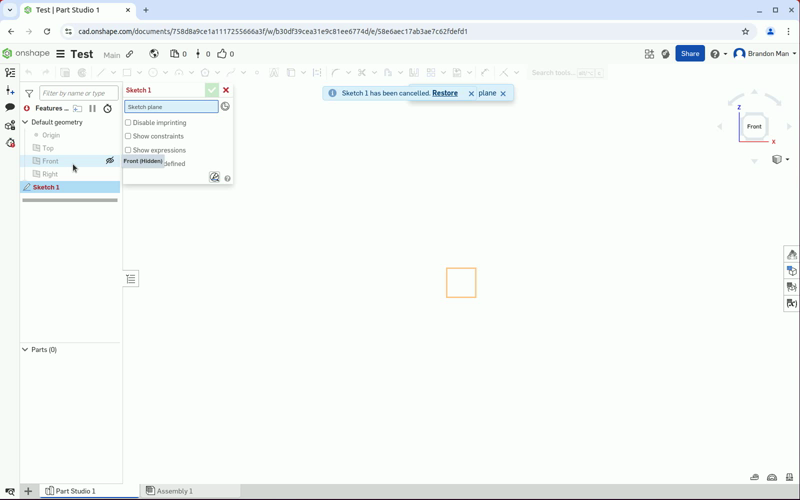
click(73, 163)
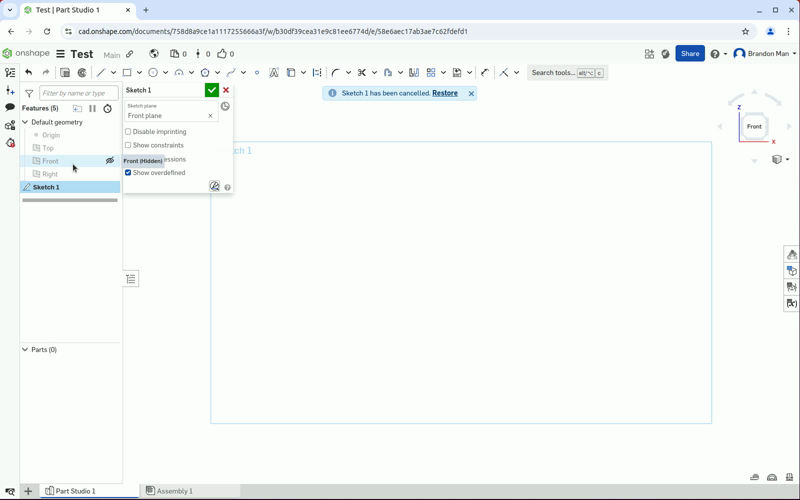
mouse_move(73, 352)
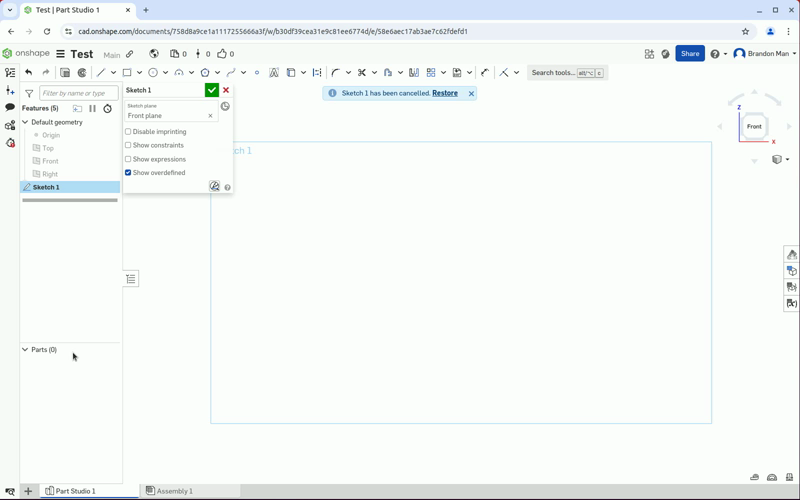
key(y)
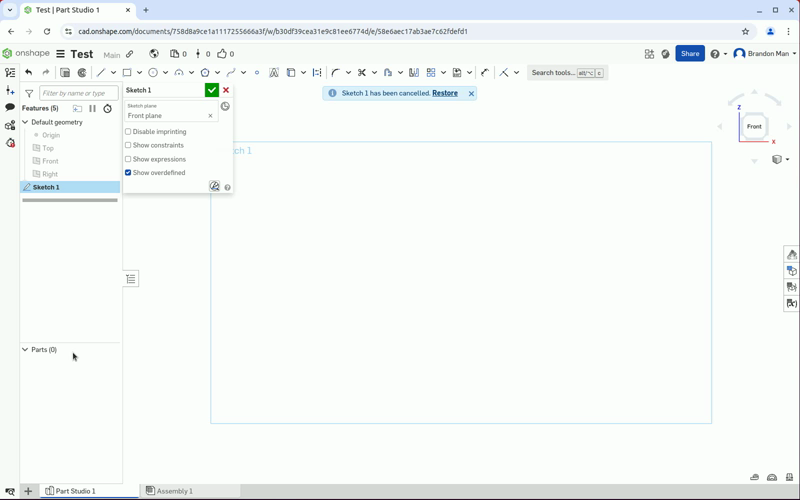
key(l)
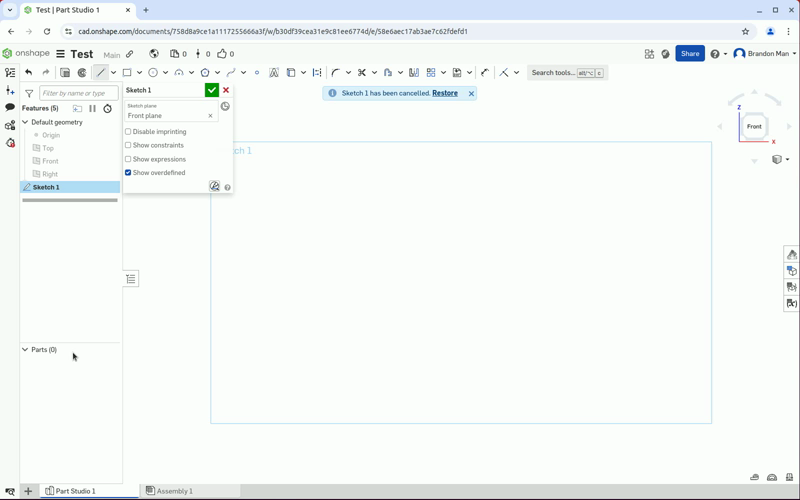
key_down(shift)
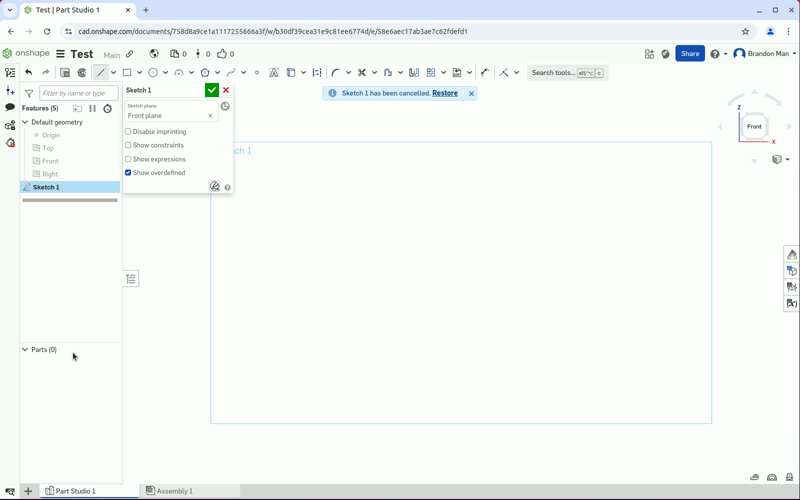
mouse_move(348, 245)
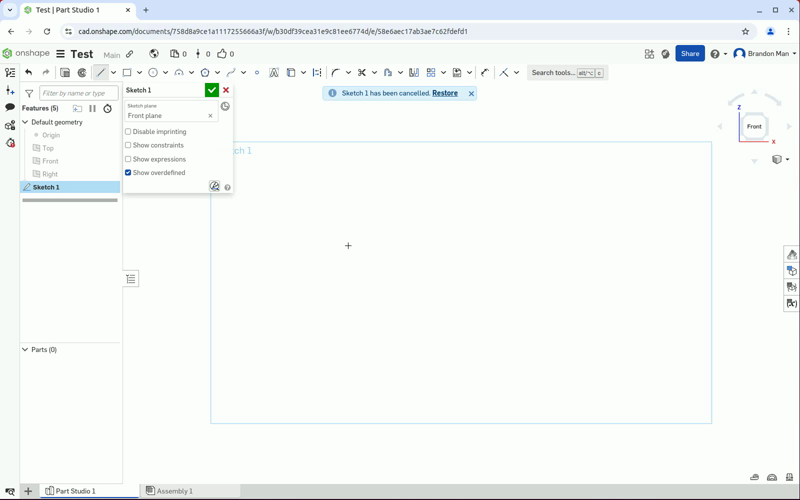
click(348, 245)
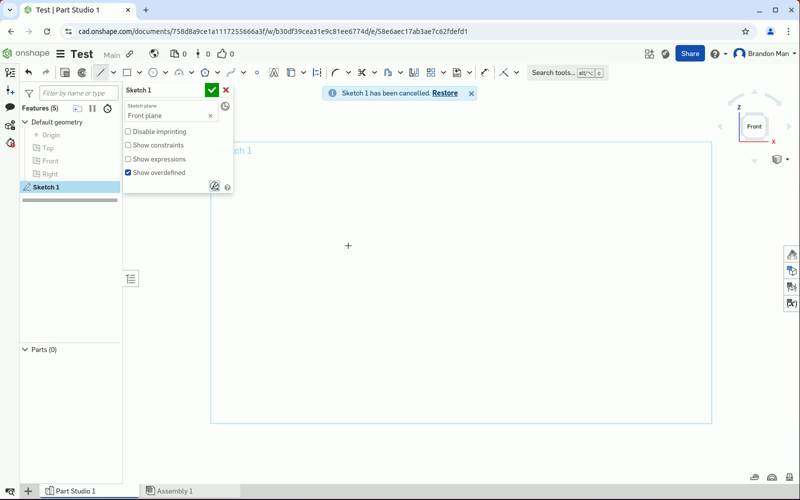
key_up(shift)
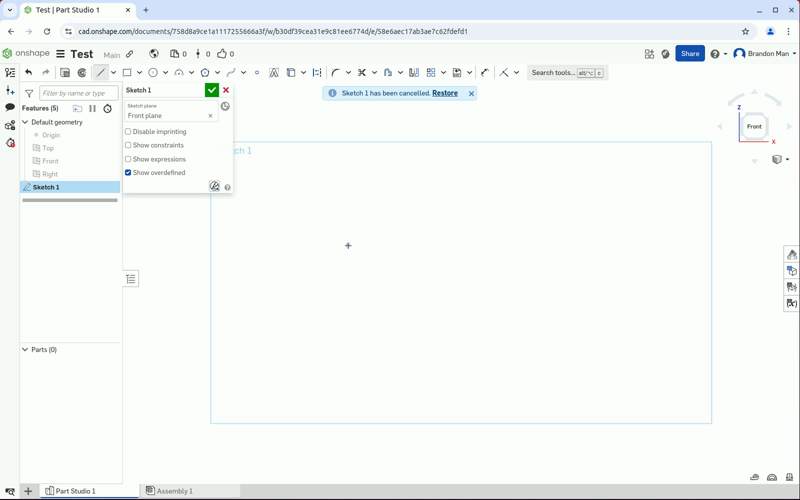
key_down(shift)
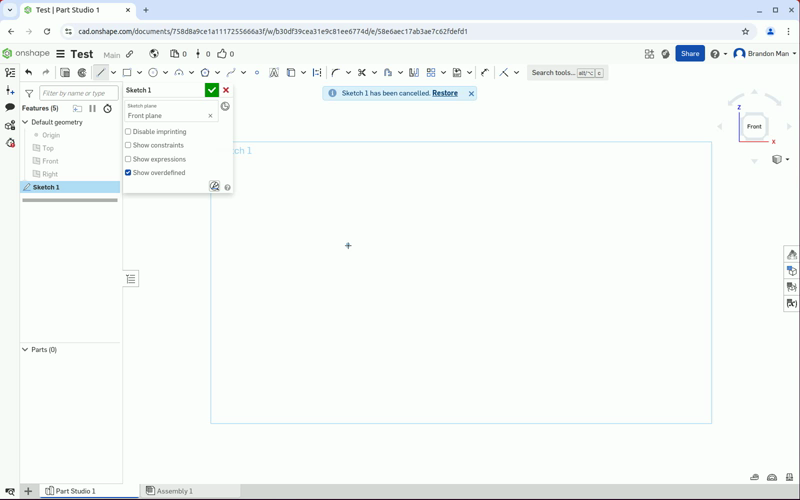
mouse_move(378, 245)
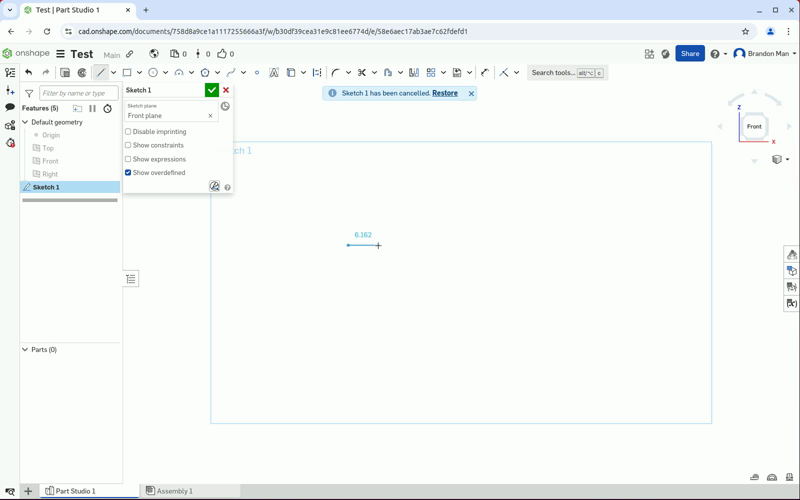
mouse_move(386, 245)
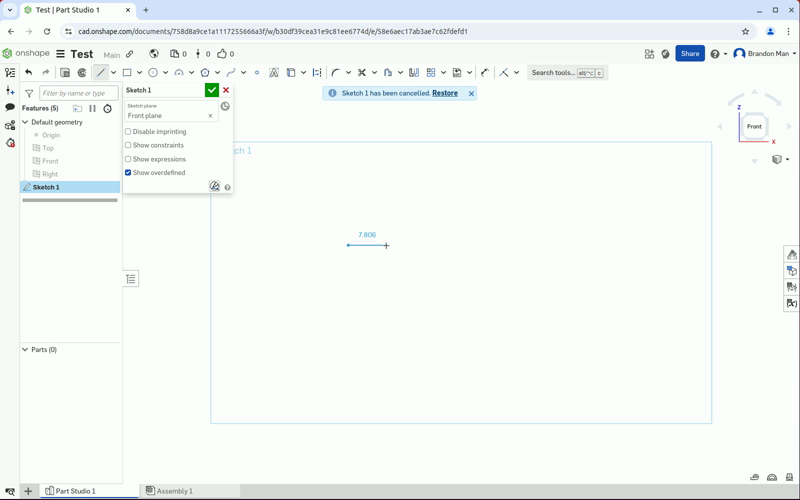
click(386, 245)
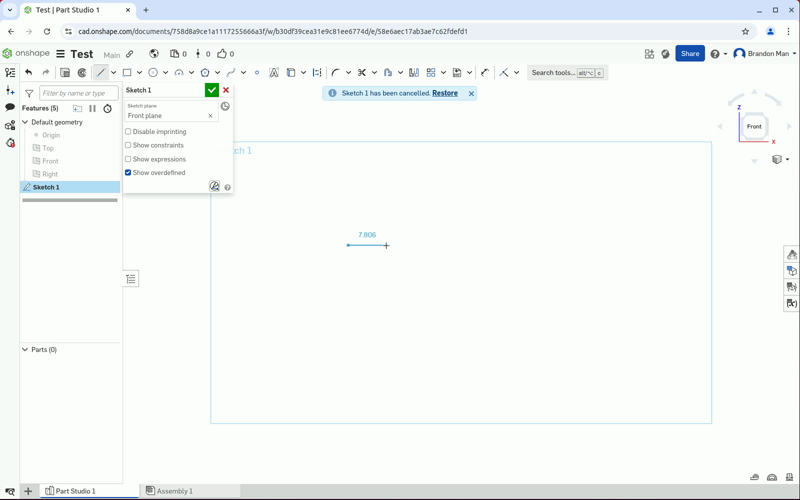
key_up(shift)
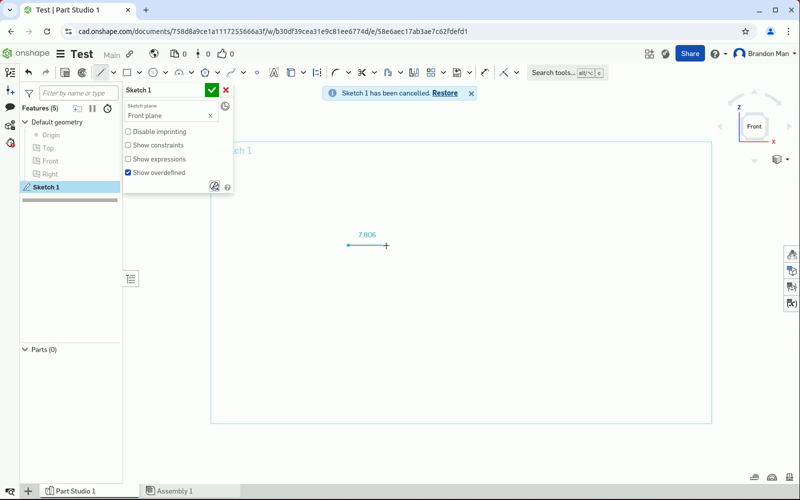
key_down(shift)
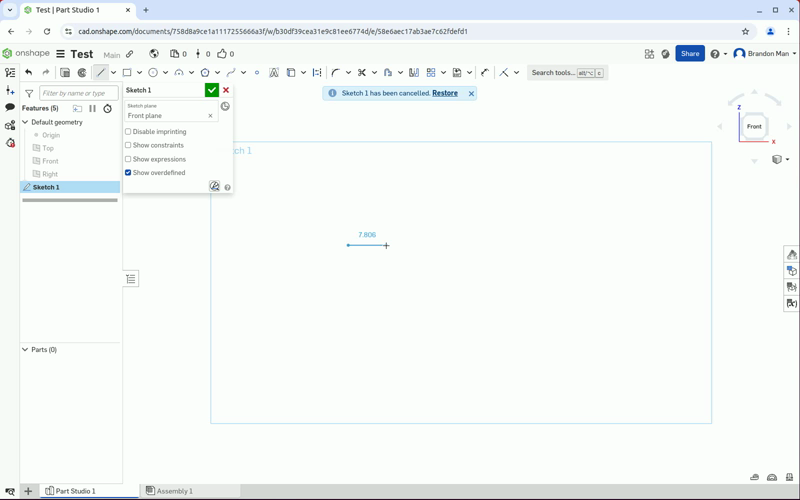
mouse_move(416, 245)
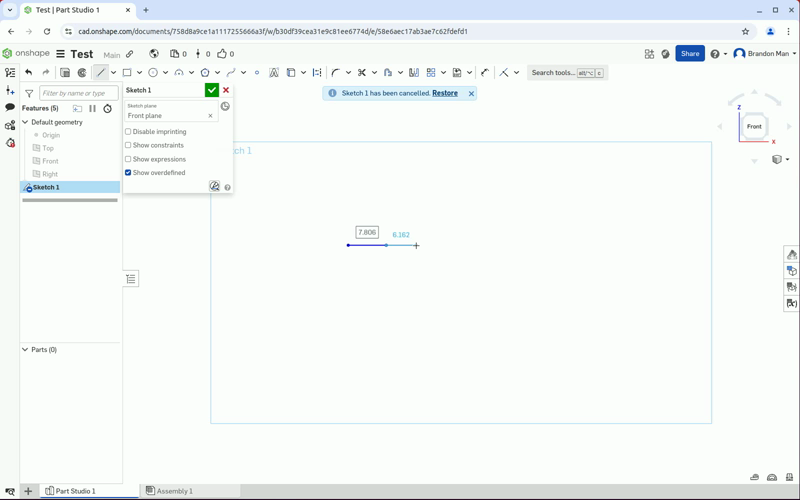
mouse_move(386, 188)
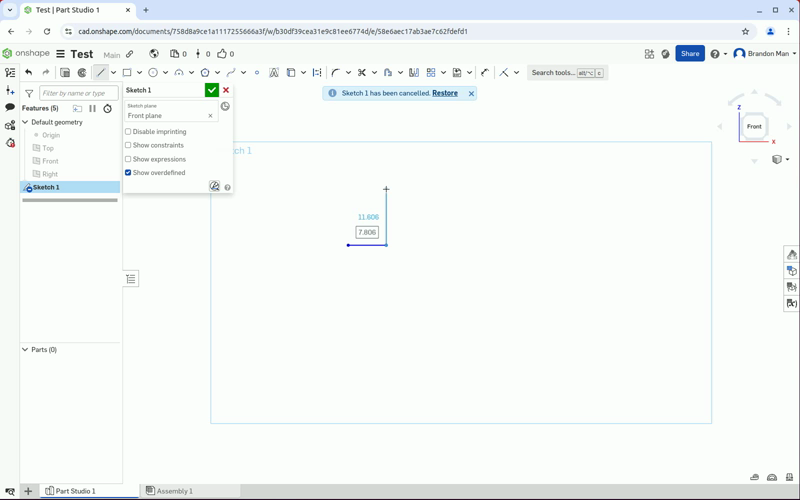
click(386, 188)
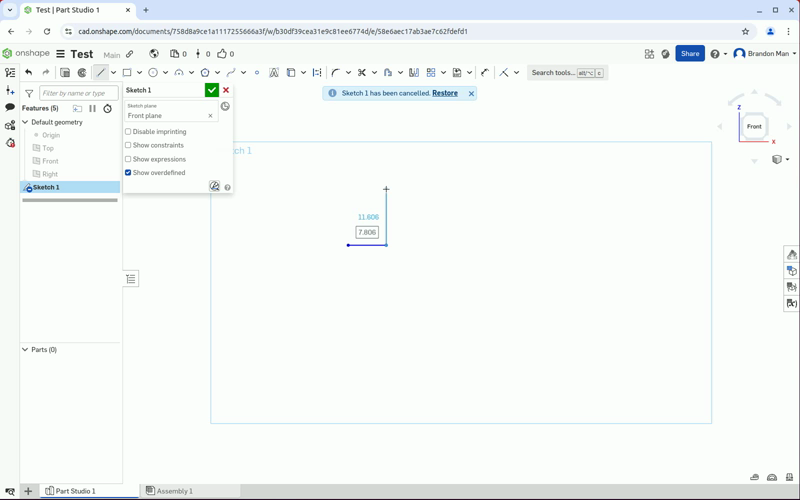
key_up(shift)
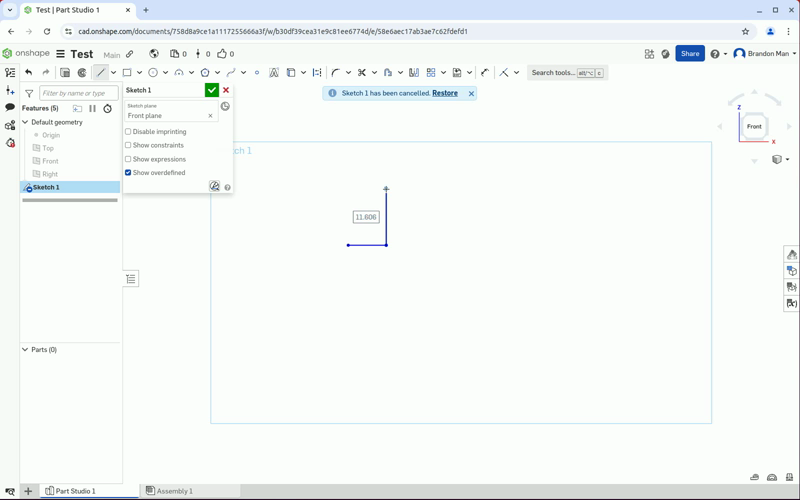
key_down(shift)
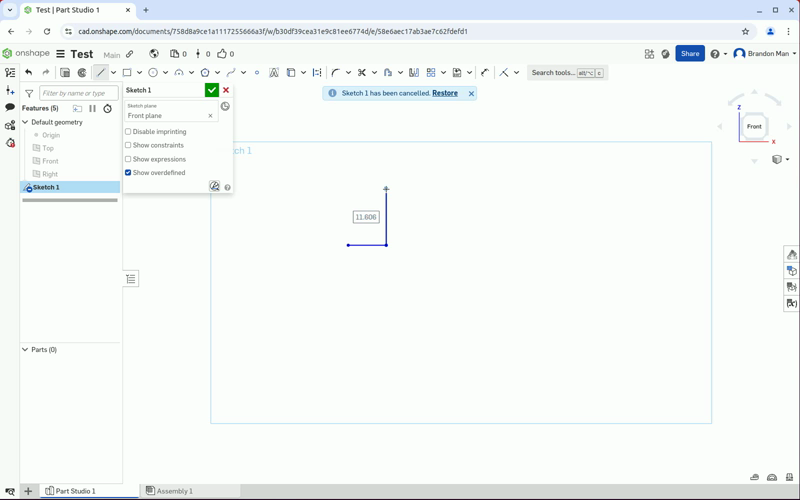
mouse_move(416, 188)
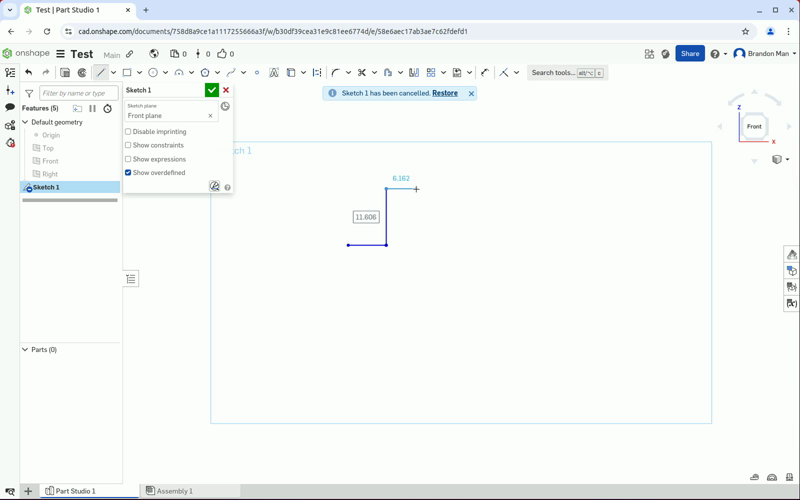
mouse_move(348, 188)
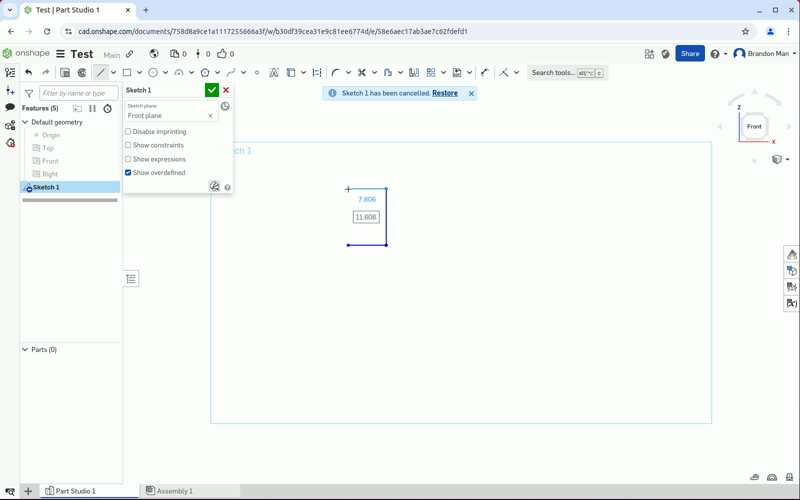
click(348, 188)
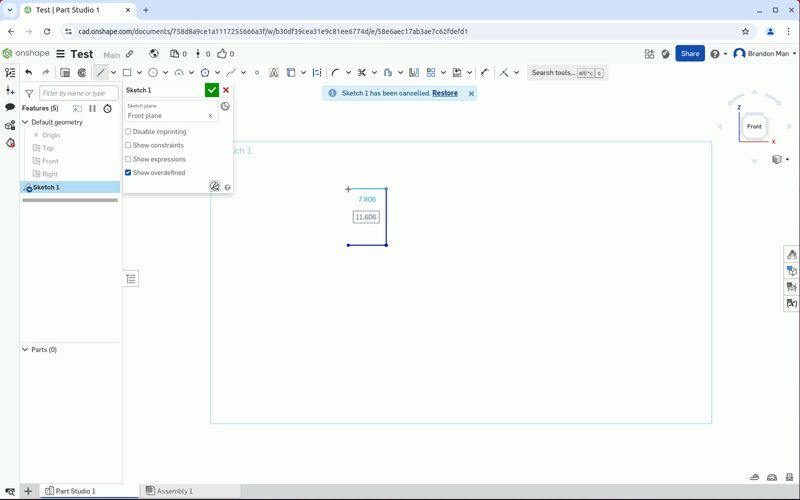
key_up(shift)
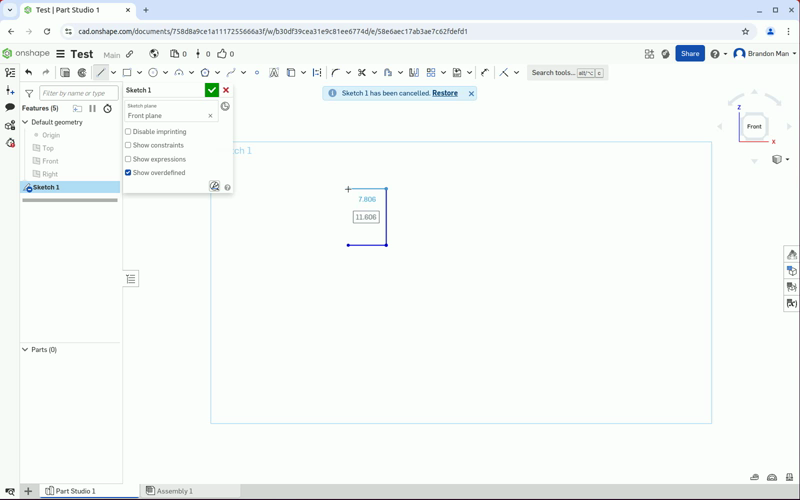
mouse_move(378, 188)
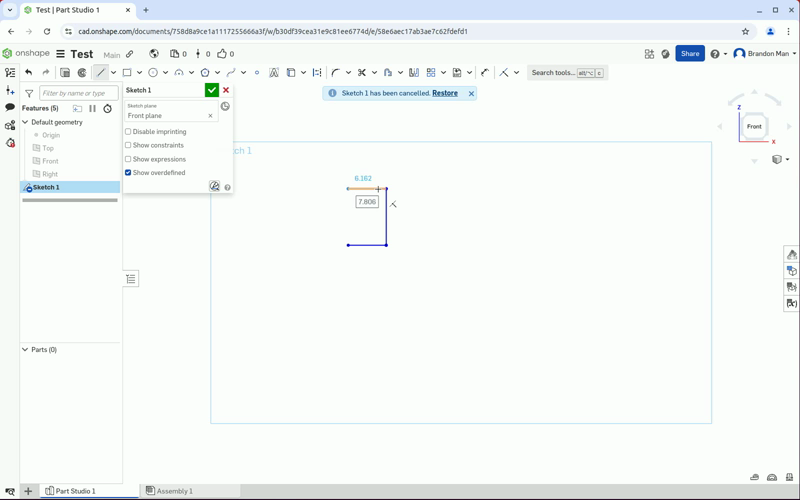
key_down(shift)
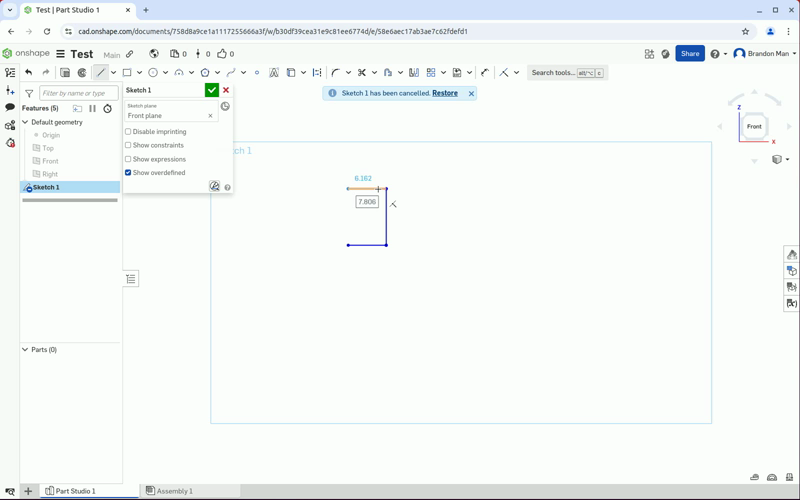
mouse_move(348, 245)
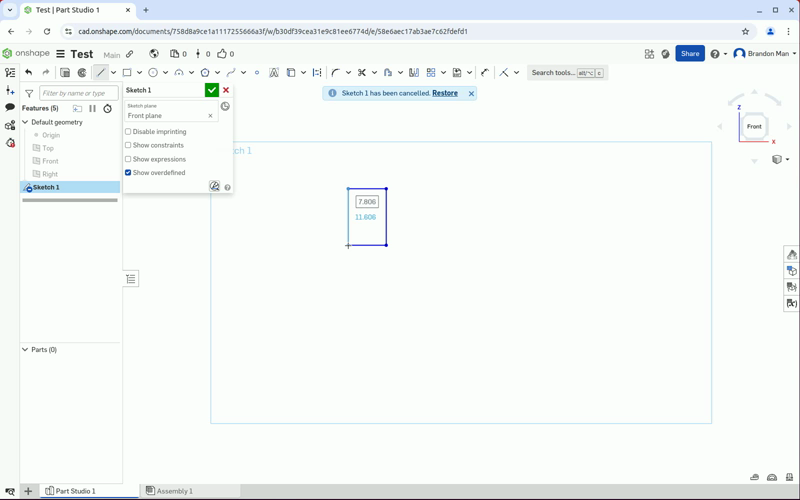
key_up(shift)
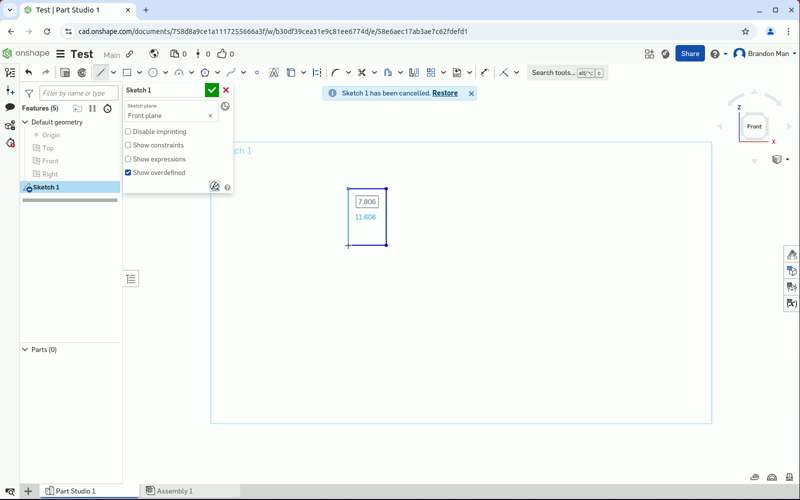
click(348, 245)
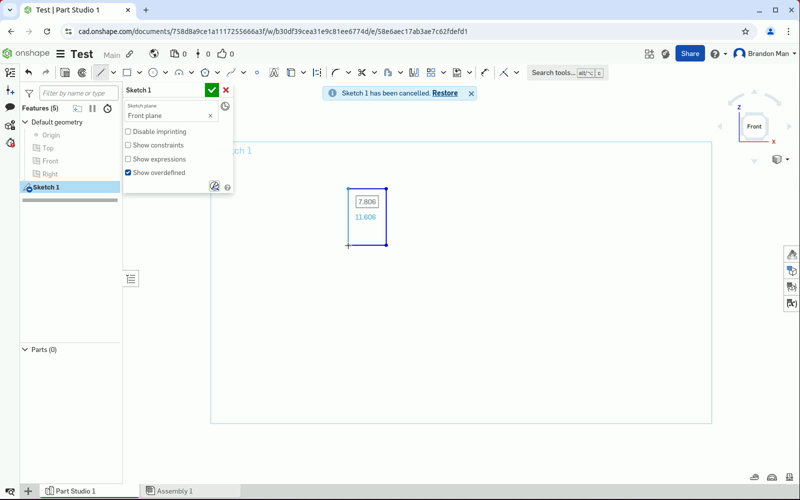
key(esc)
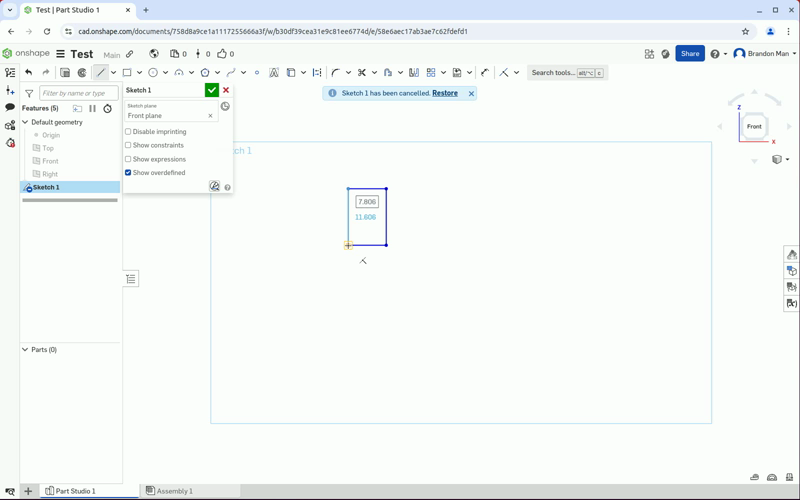
mouse_move(380, 235)
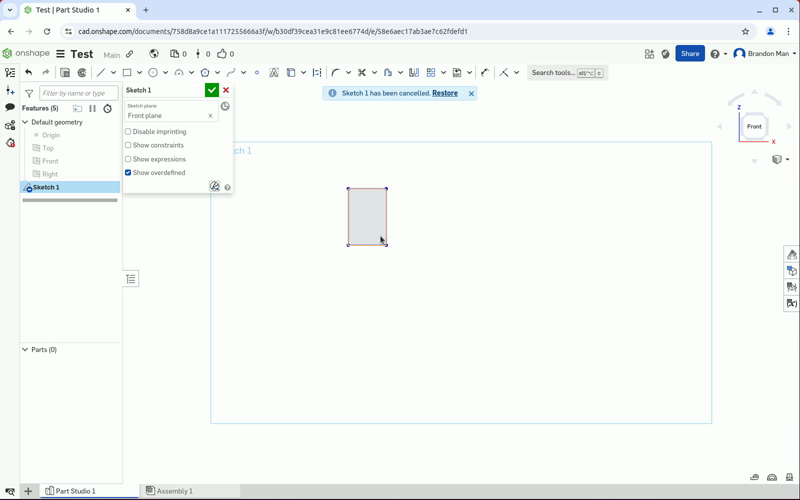
click(380, 235)
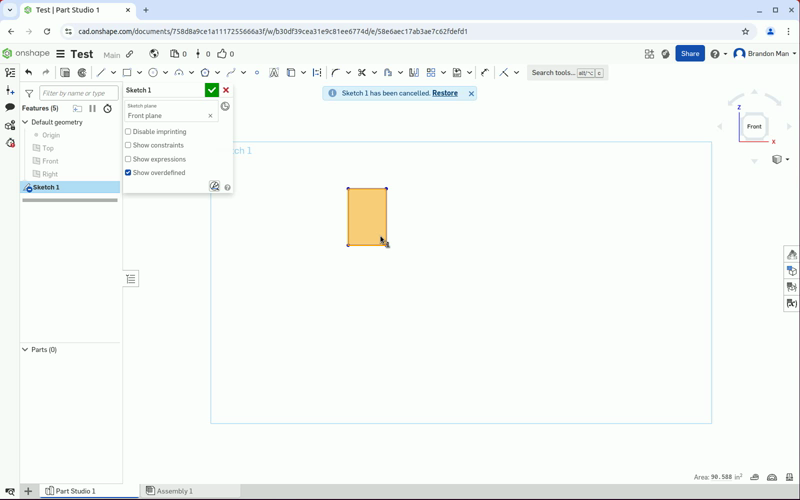
mouse_move(73, 352)
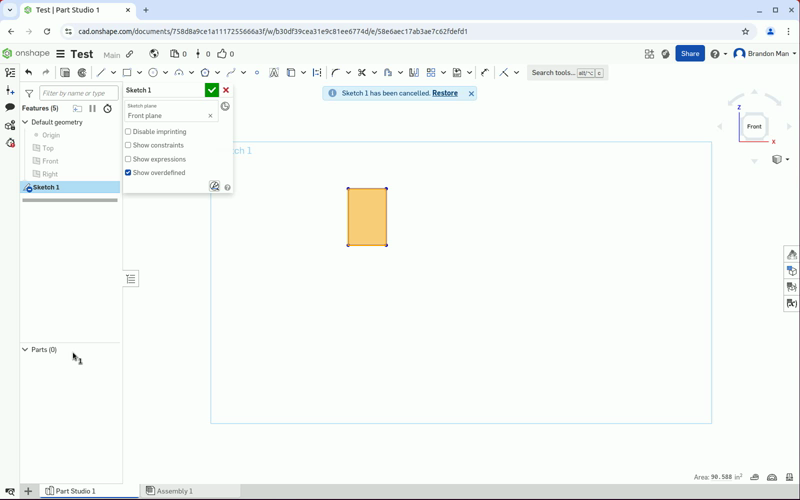
key(shift+y)
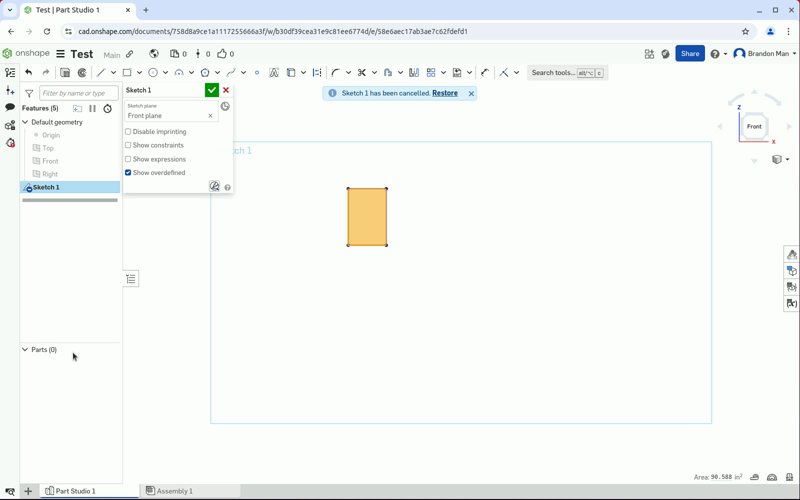
key(shift+e)
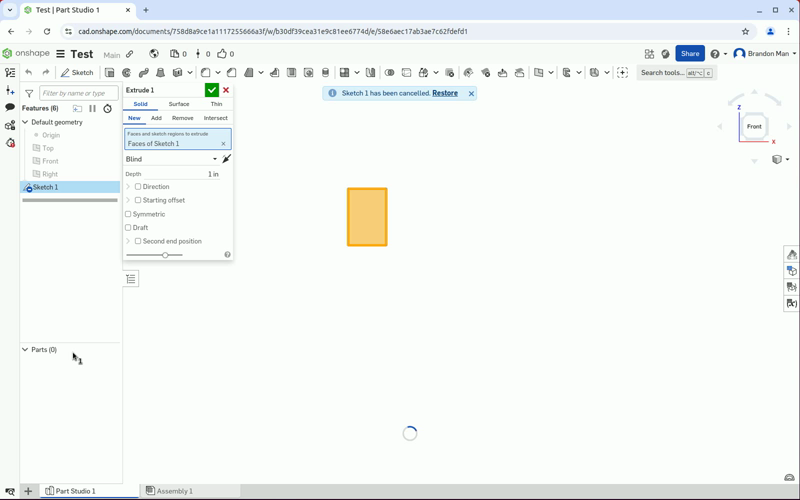
mouse_move(143, 106)
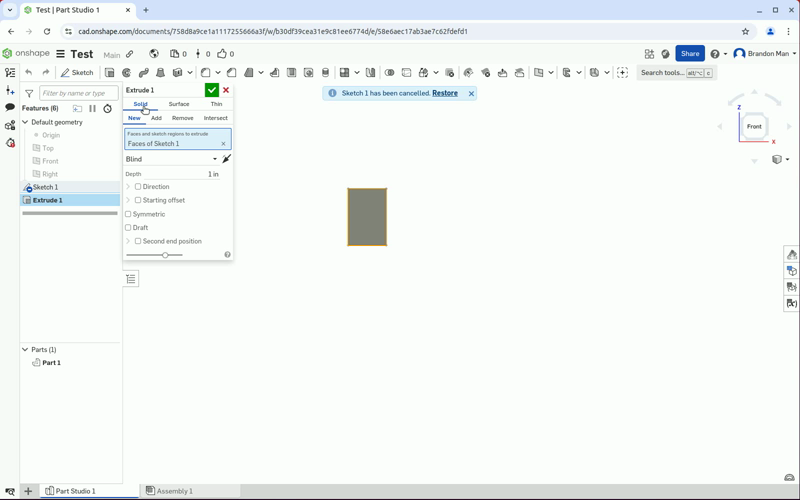
click(143, 106)
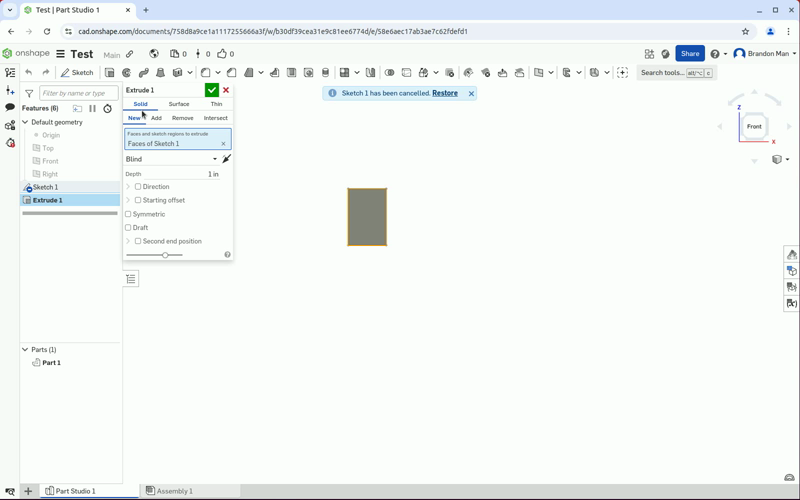
mouse_move(137, 120)
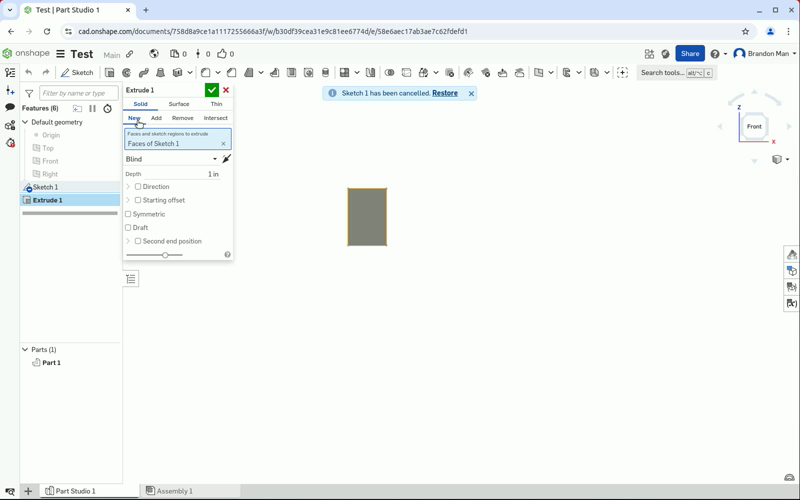
click(137, 120)
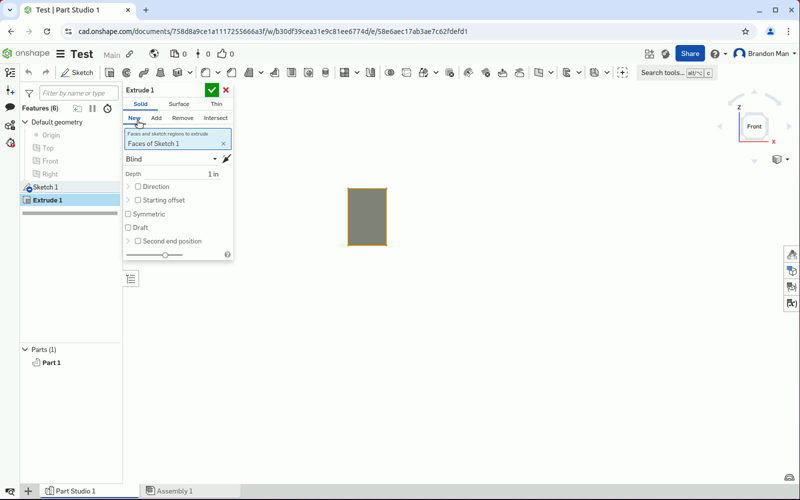
key(tab, 4)
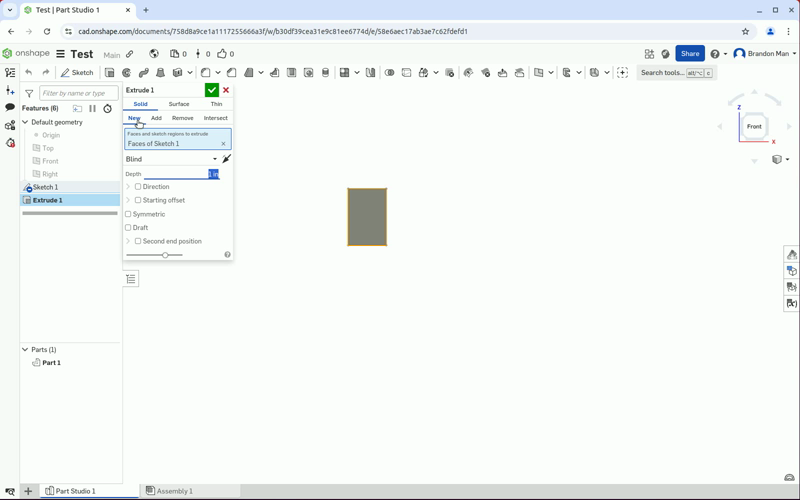
text(11.554)
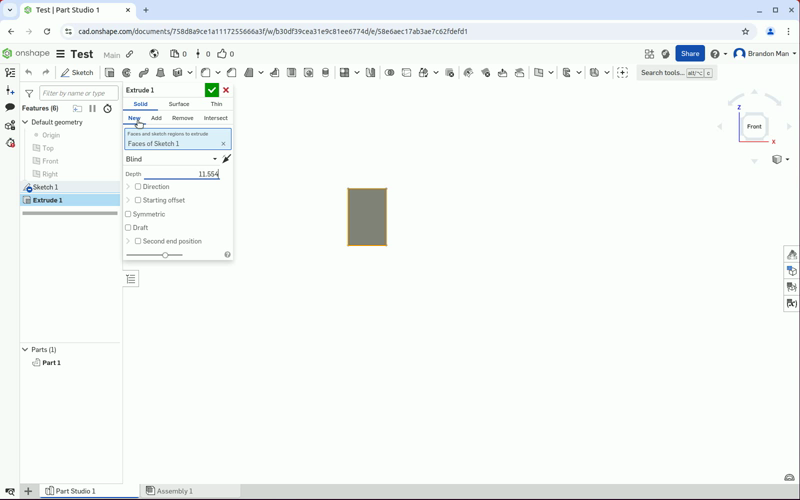
key(enter)
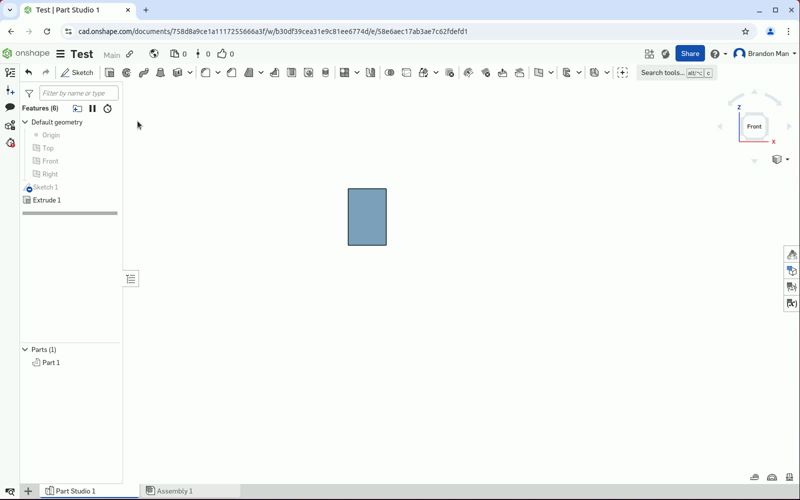
key(shift+h)
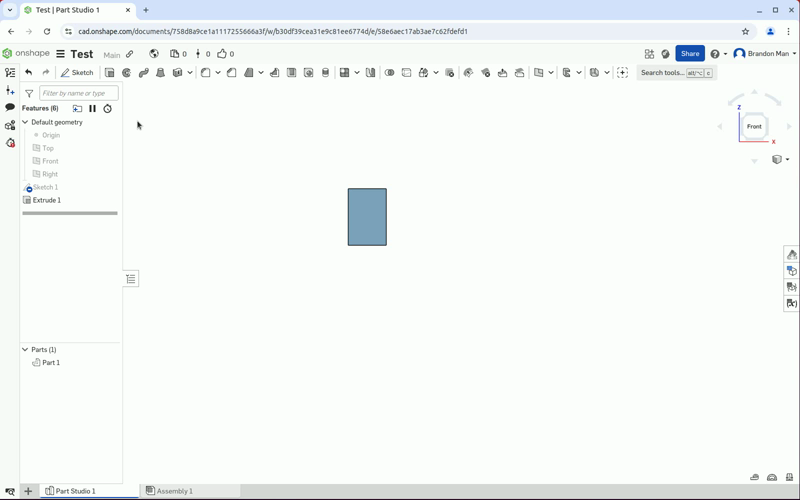
key(shift+h)
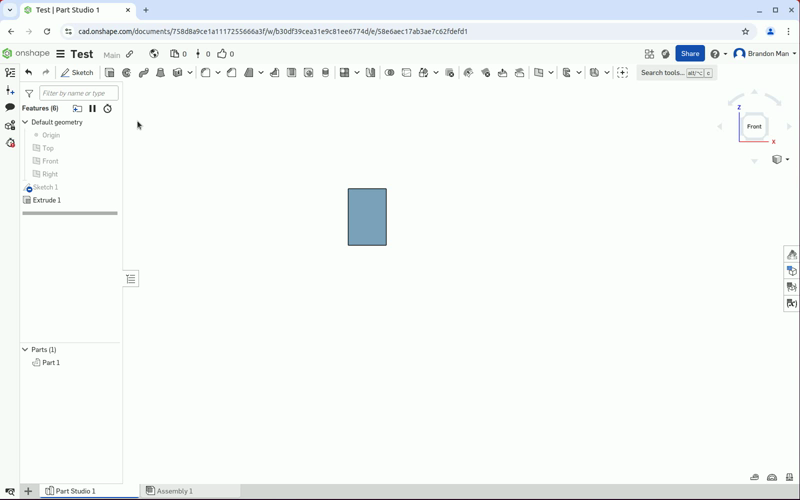
mouse_move(73, 189)
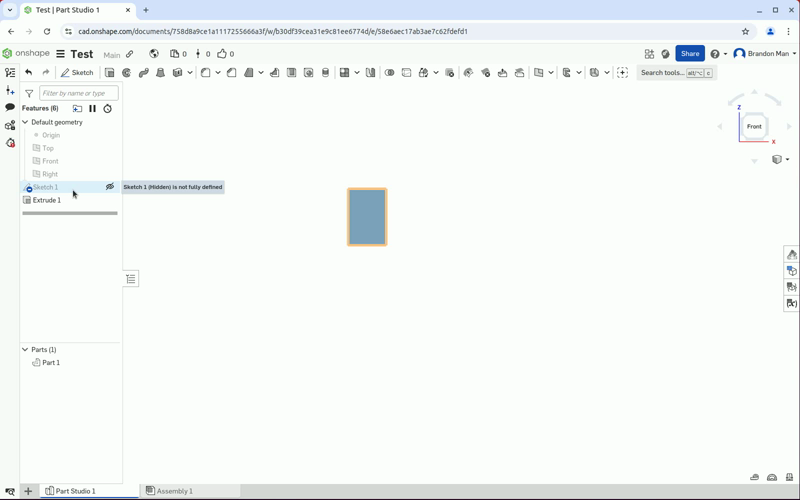
click(73, 189)
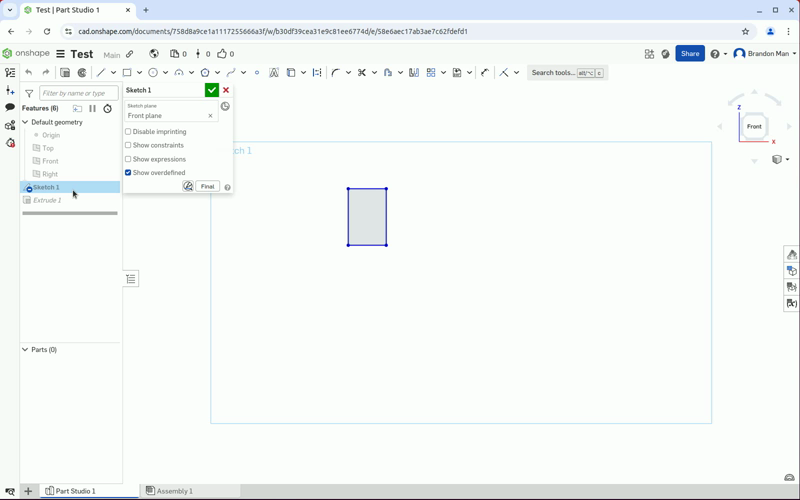
mouse_move(229, 92)
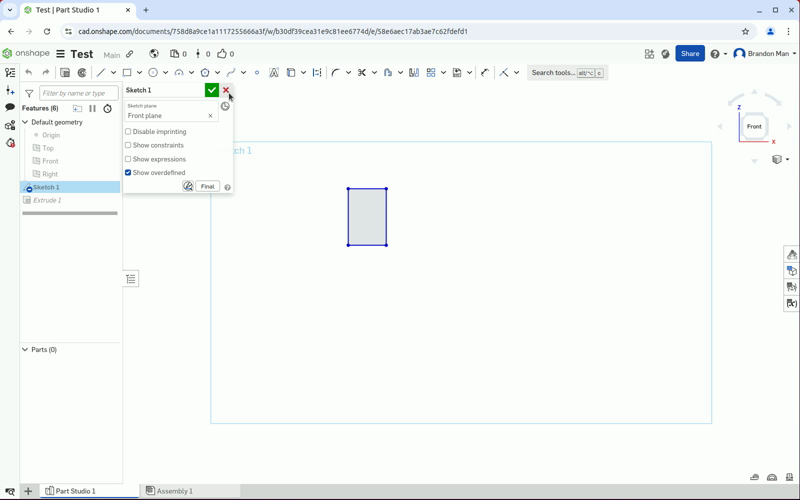
click(229, 92)
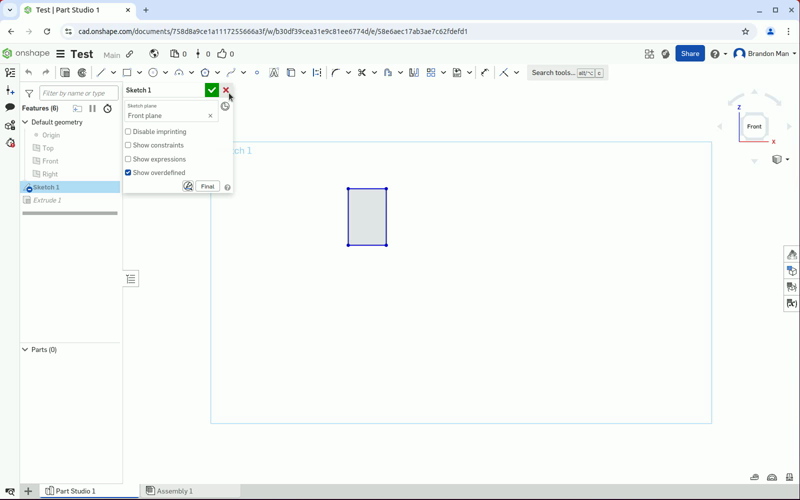
key(shift+s)
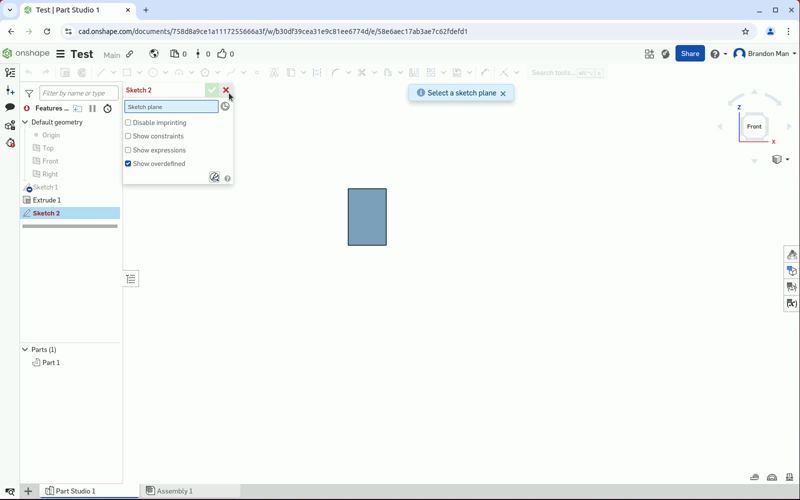
mouse_move(73, 163)
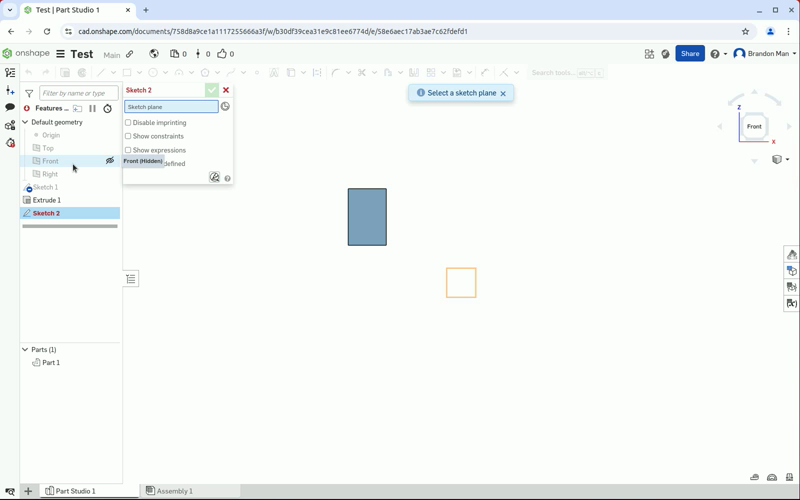
click(73, 163)
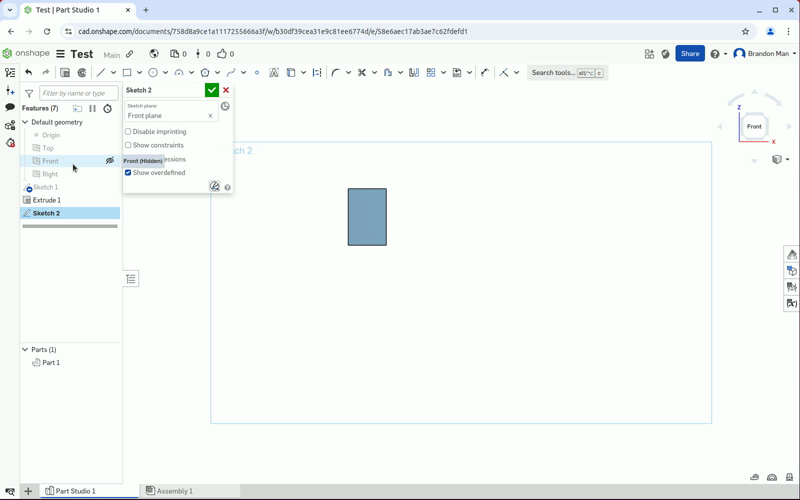
mouse_move(73, 352)
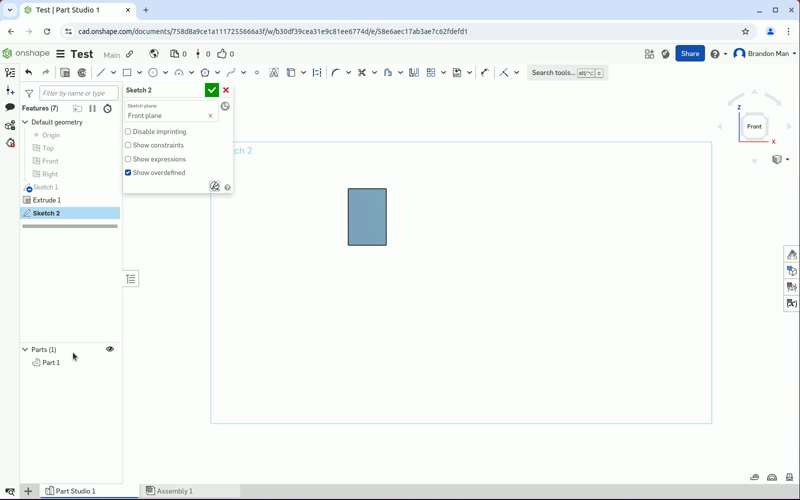
key(y)
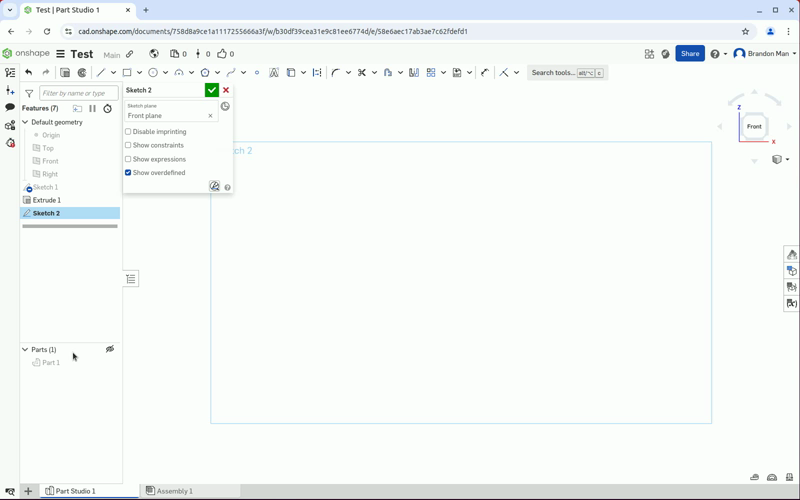
key(l)
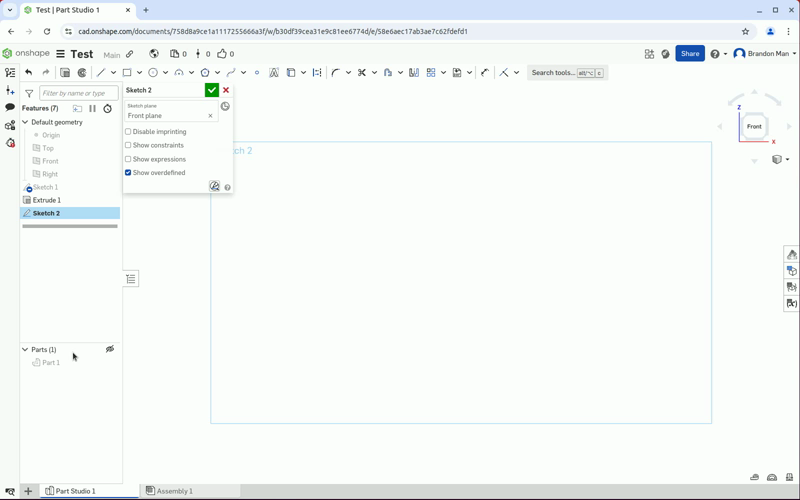
key_down(shift)
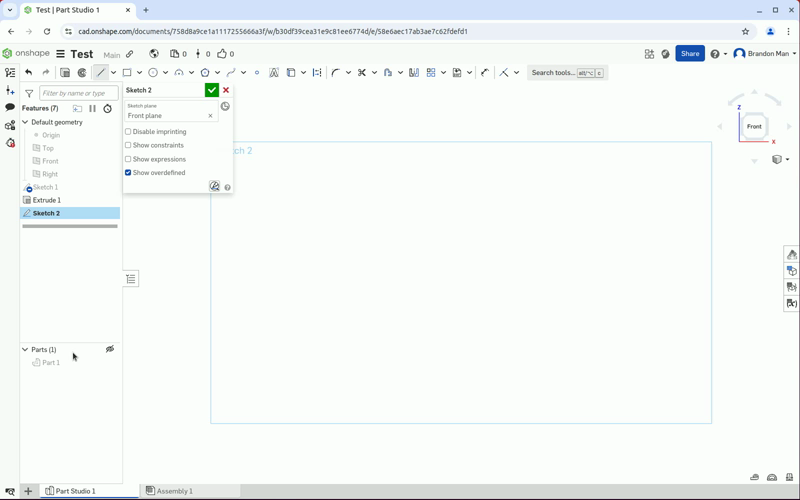
mouse_move(348, 320)
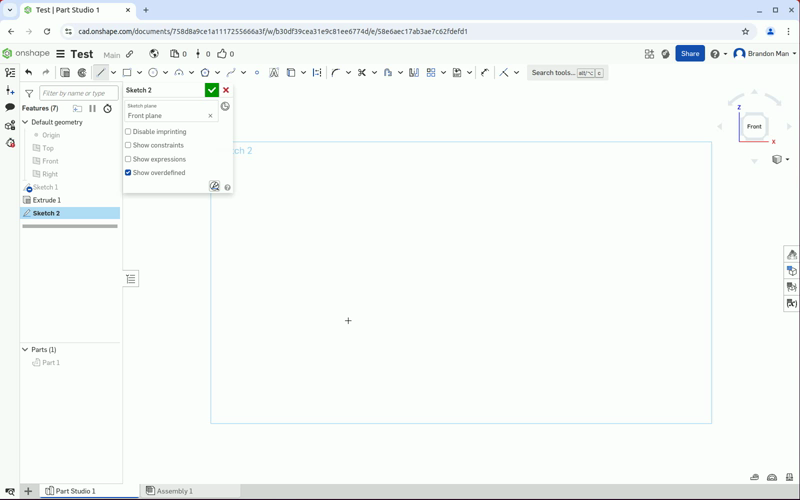
click(348, 320)
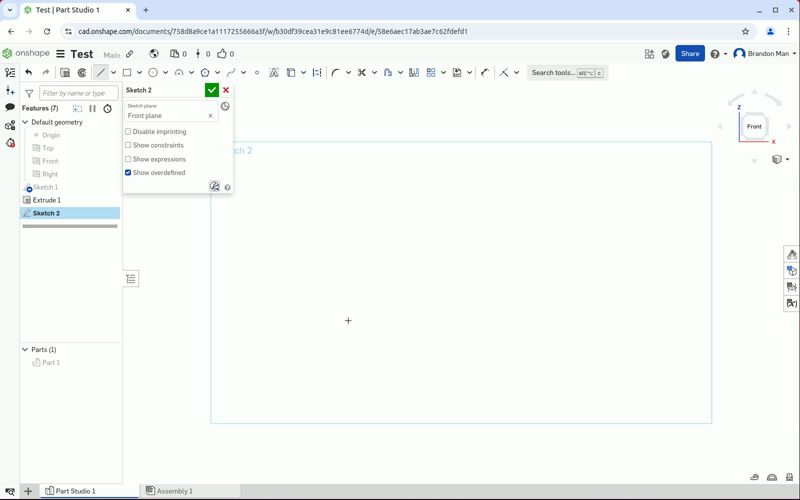
key_up(shift)
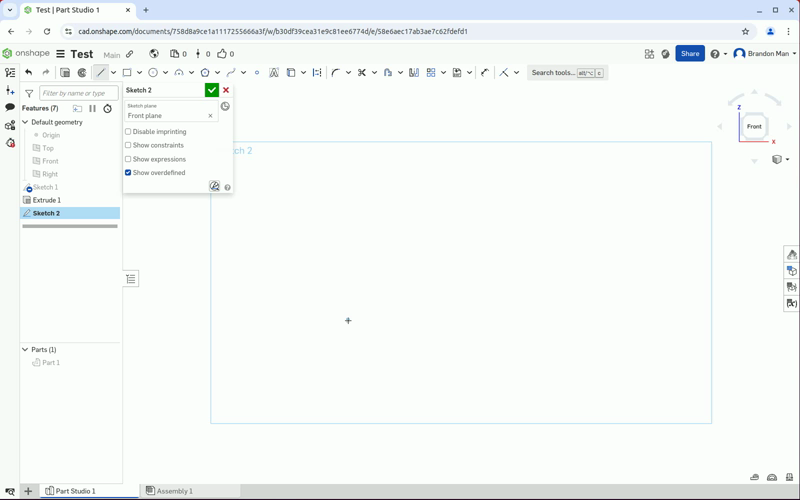
key_down(shift)
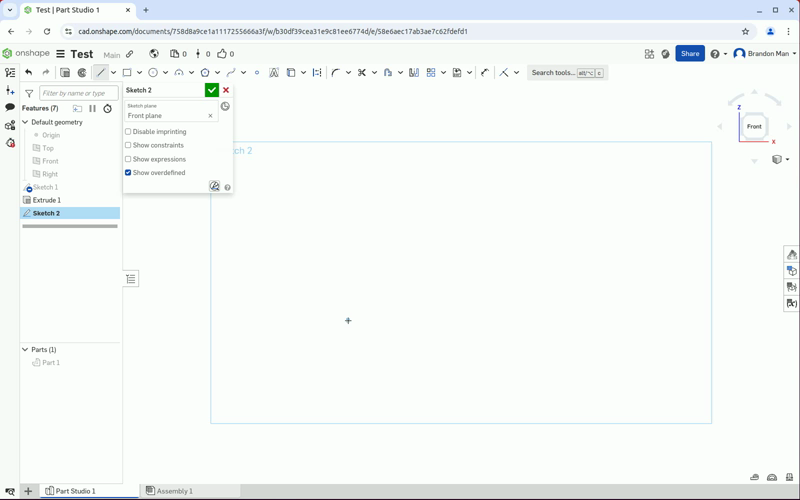
mouse_move(378, 320)
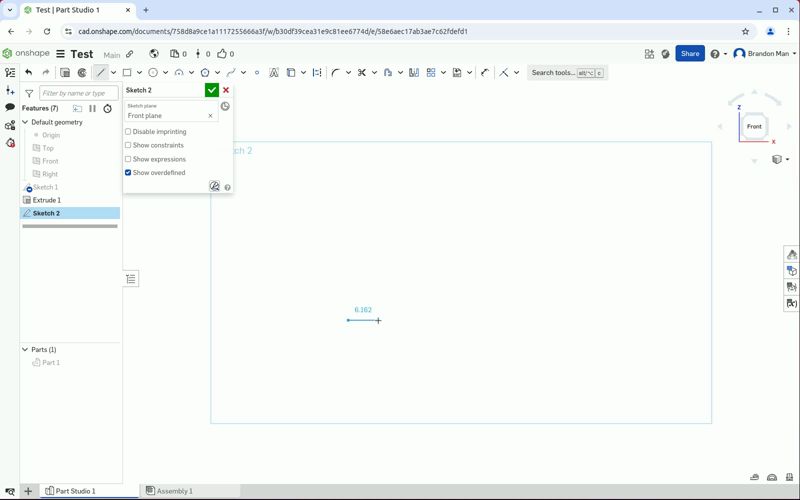
mouse_move(386, 320)
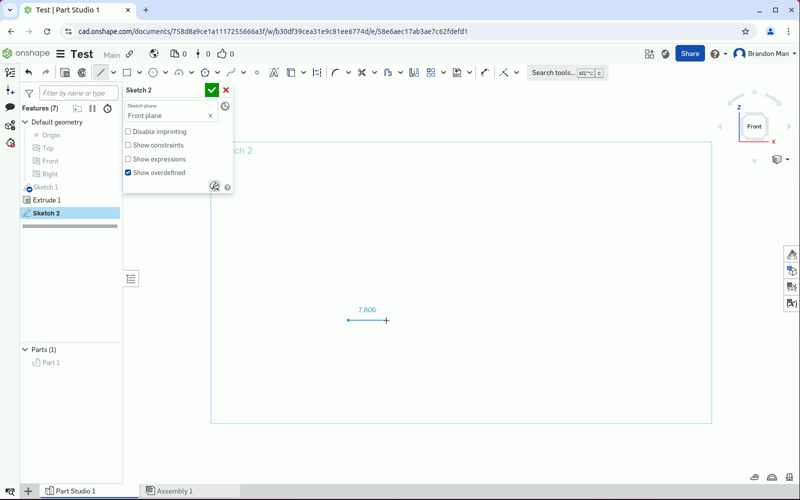
click(386, 320)
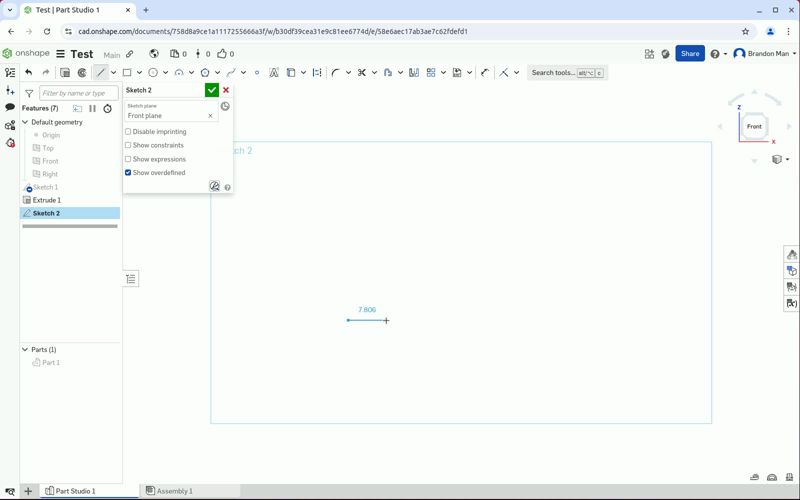
key_up(shift)
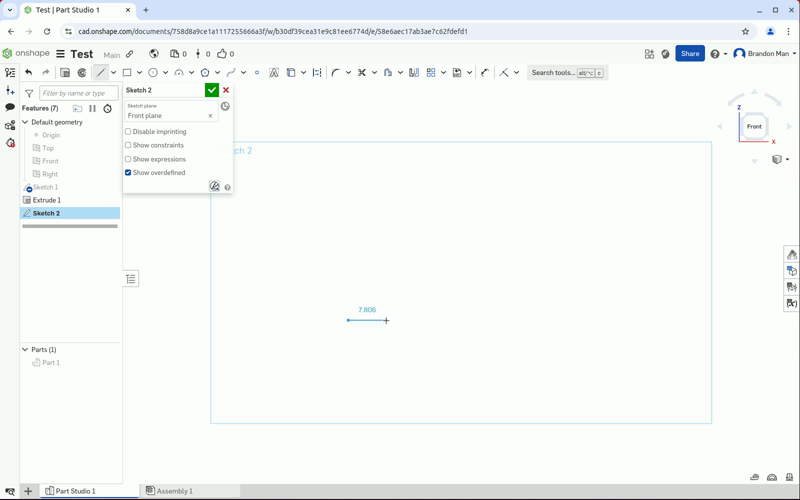
key_down(shift)
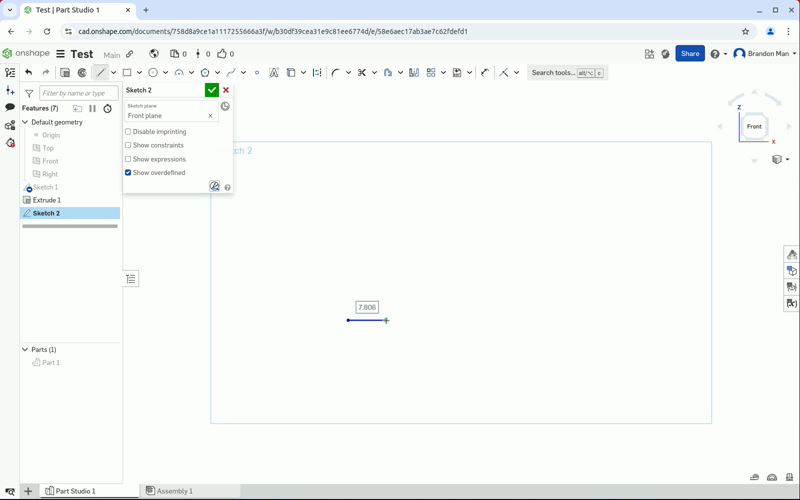
mouse_move(386, 245)
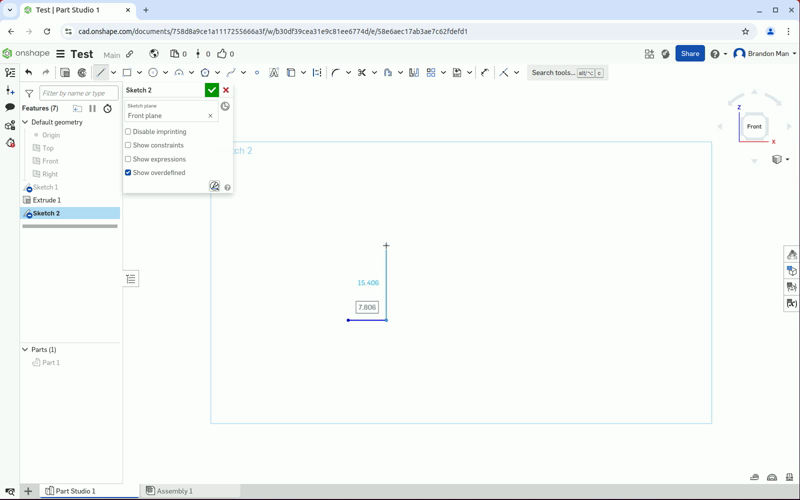
click(386, 245)
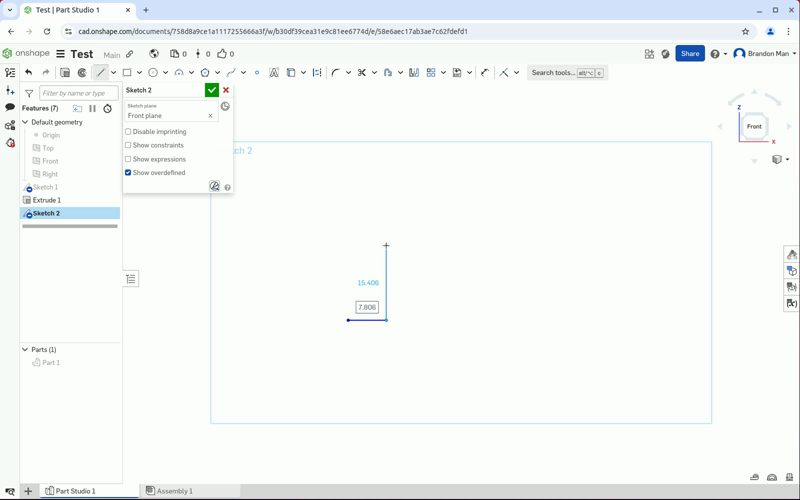
key_up(shift)
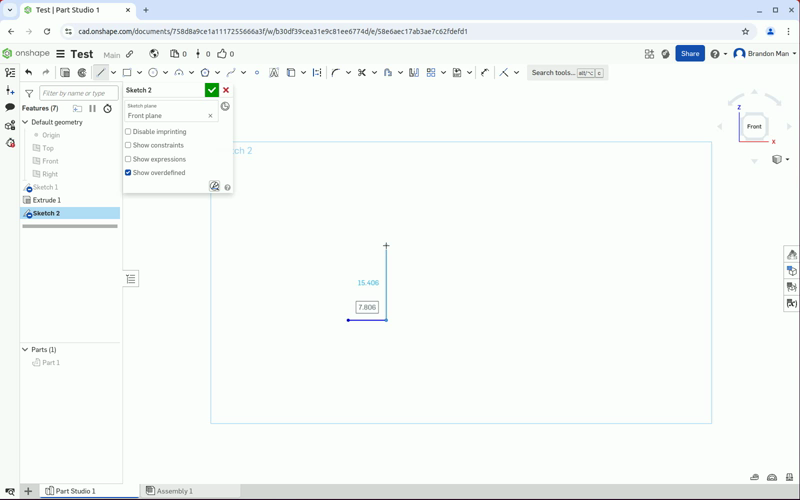
key_down(shift)
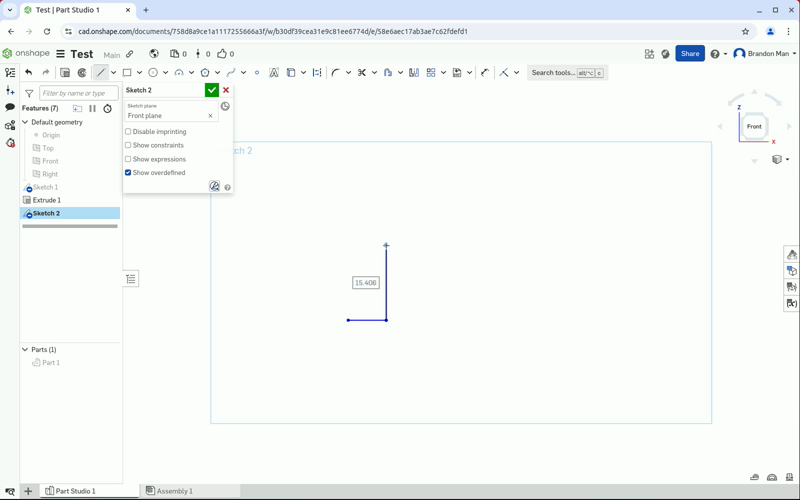
mouse_move(416, 245)
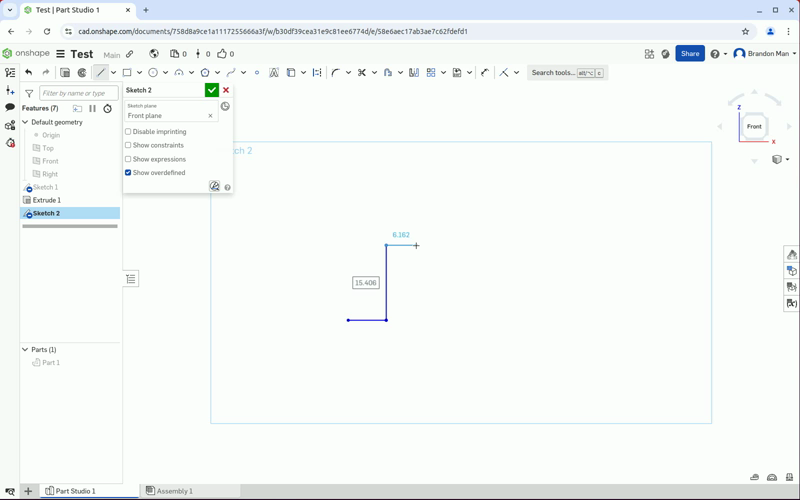
mouse_move(348, 245)
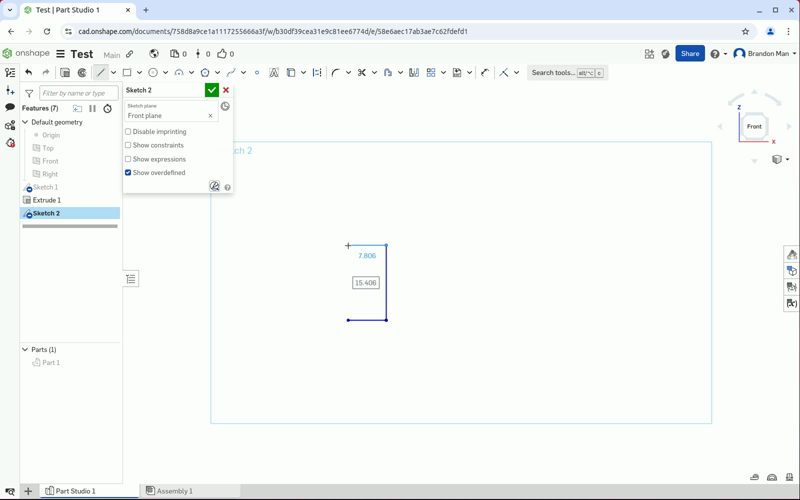
click(348, 245)
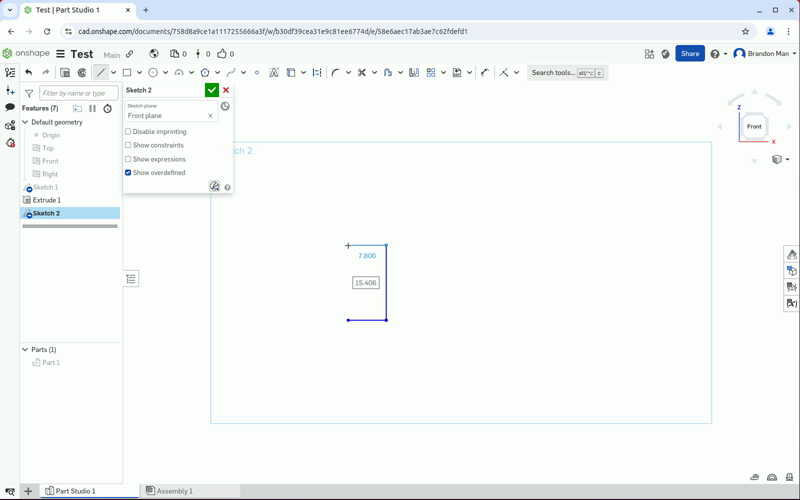
key_up(shift)
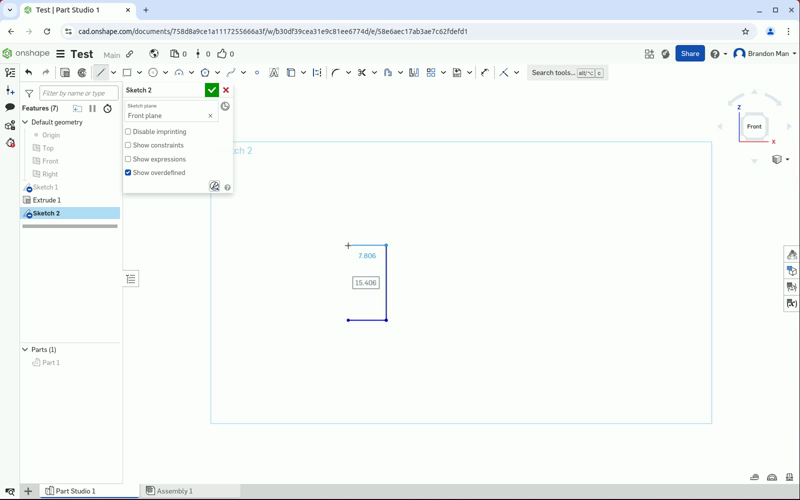
key_down(shift)
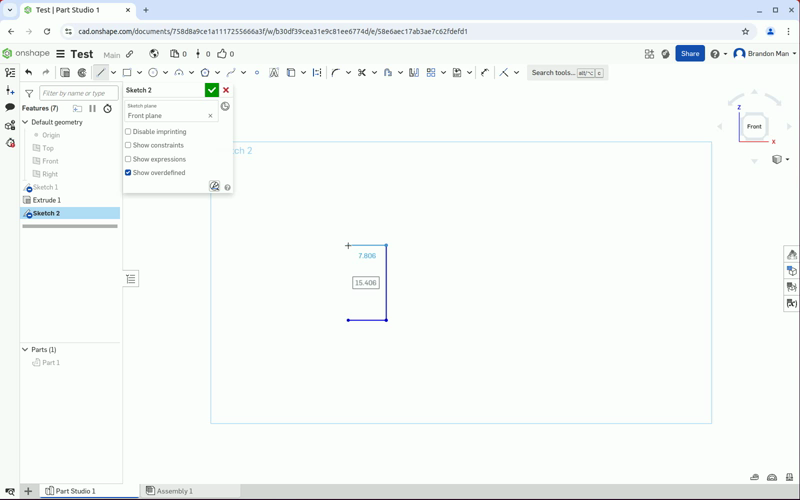
mouse_move(348, 320)
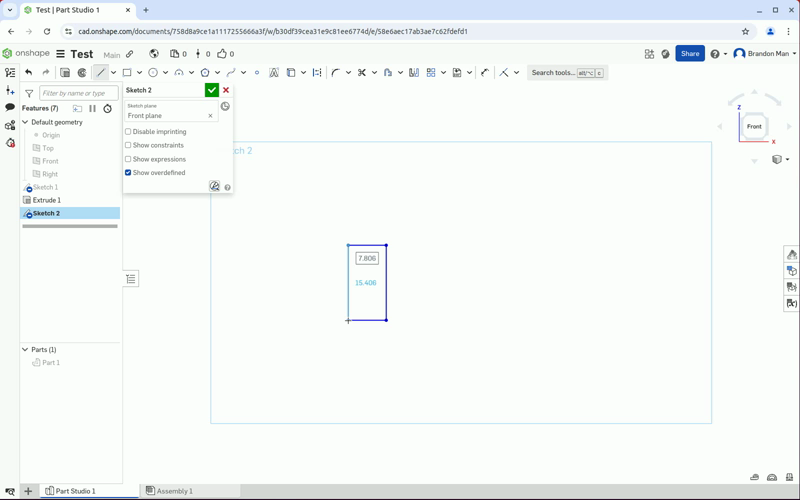
key_up(shift)
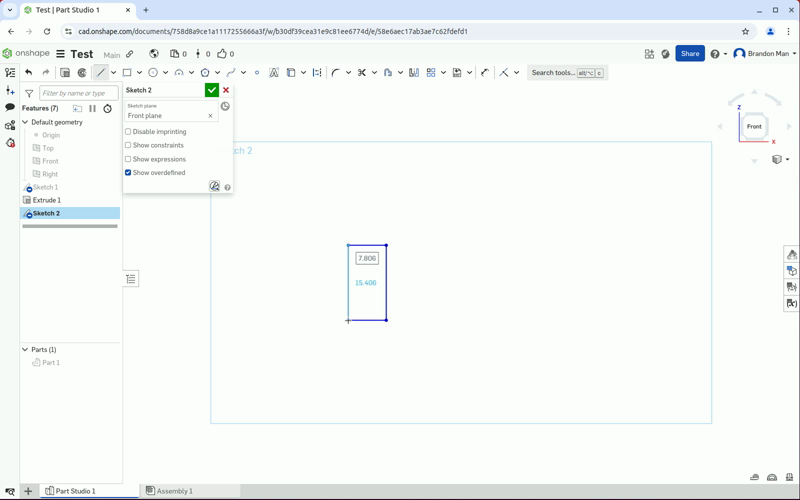
click(348, 320)
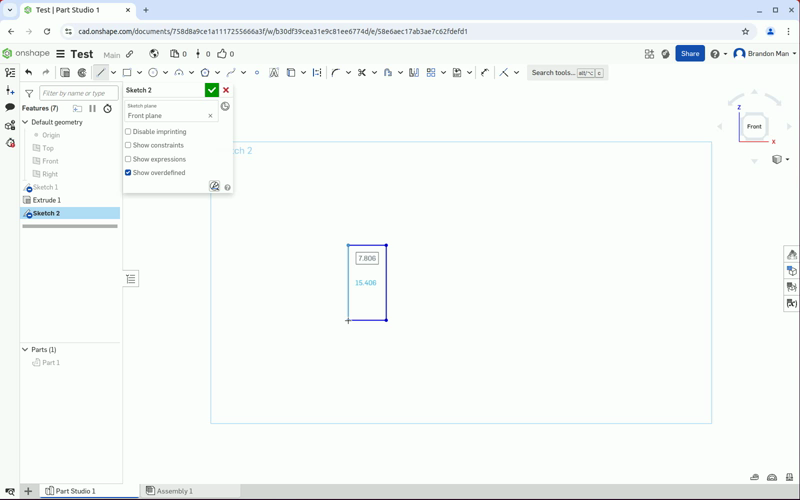
key(esc)
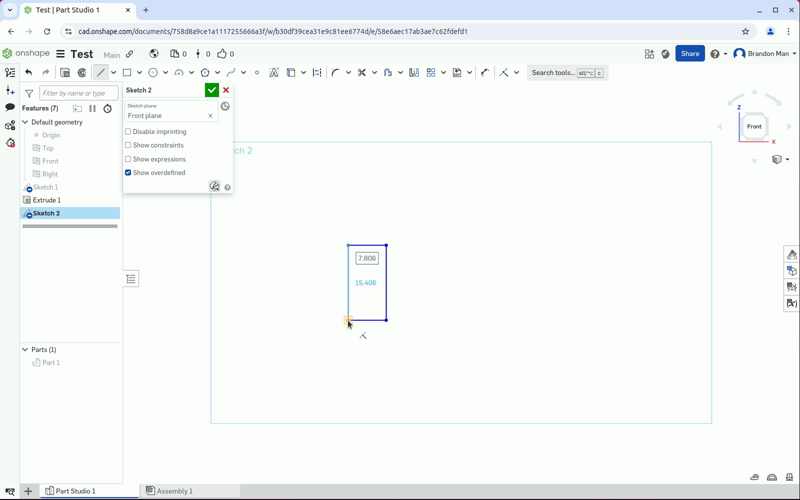
mouse_move(373, 268)
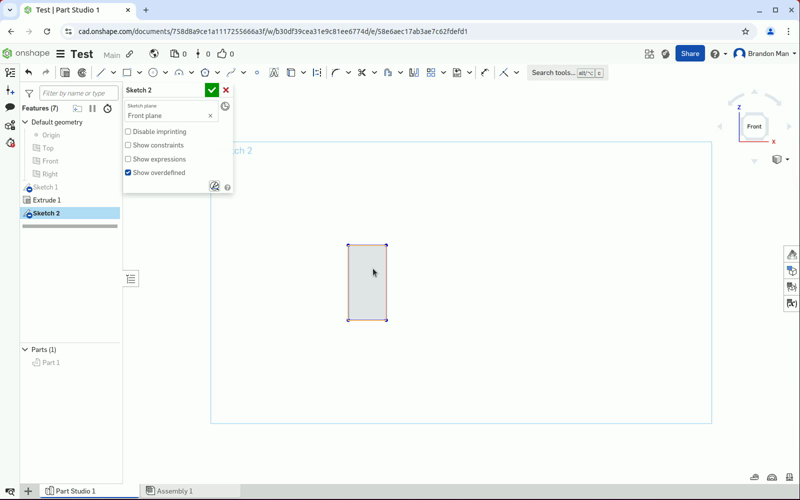
click(373, 268)
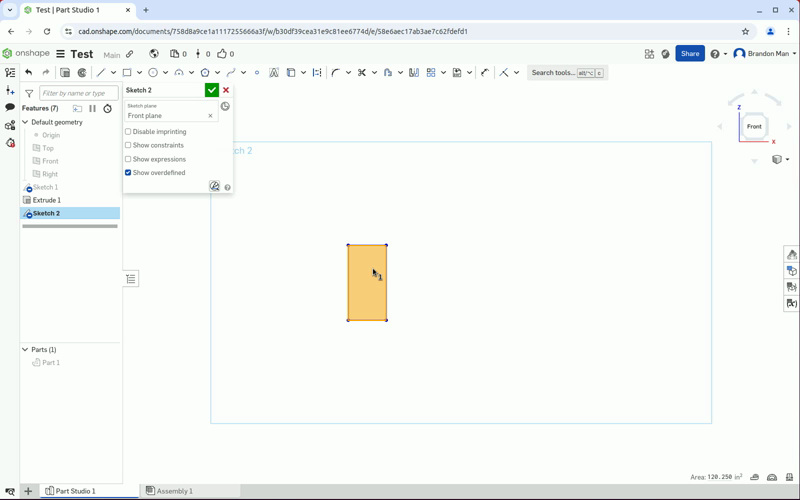
mouse_move(73, 352)
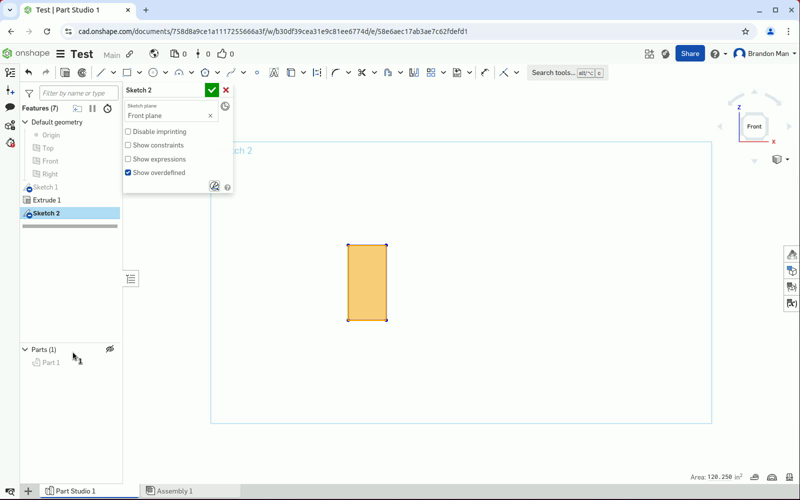
key(shift+y)
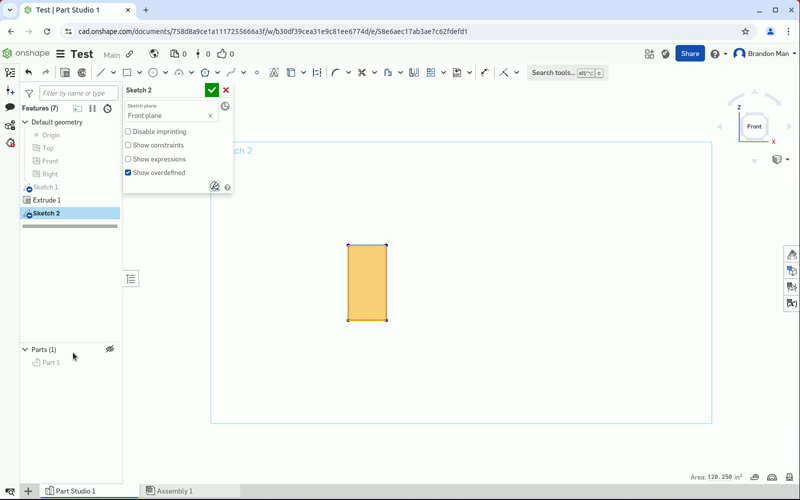
key(shift+e)
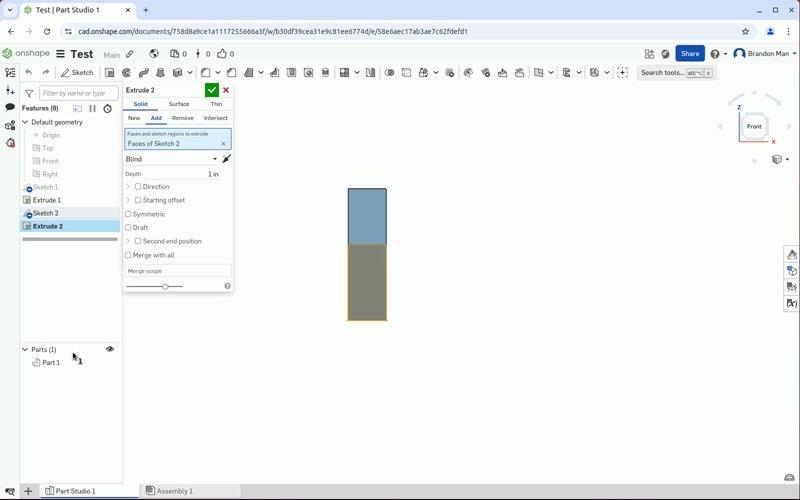
mouse_move(143, 106)
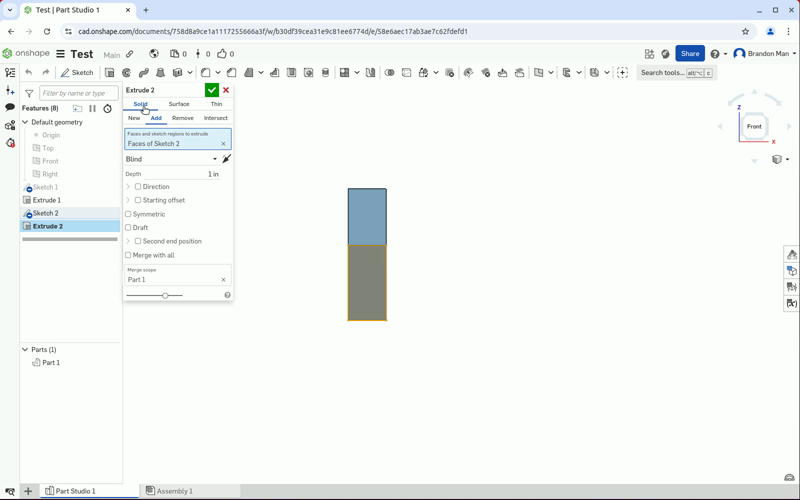
click(143, 106)
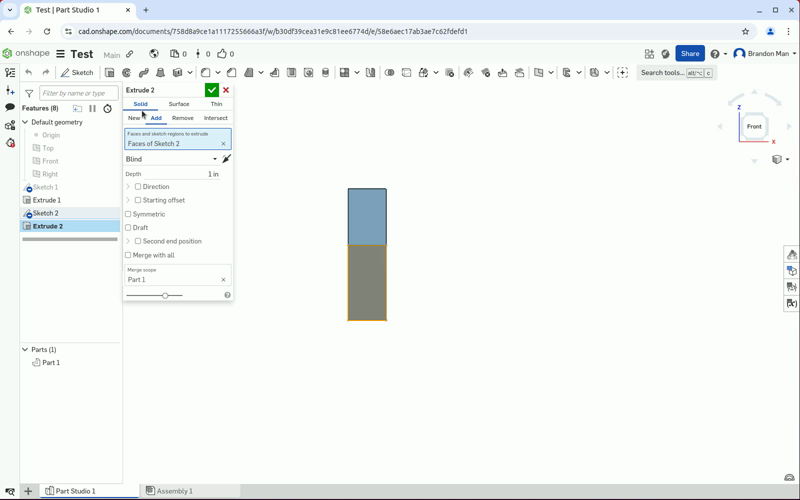
mouse_move(137, 120)
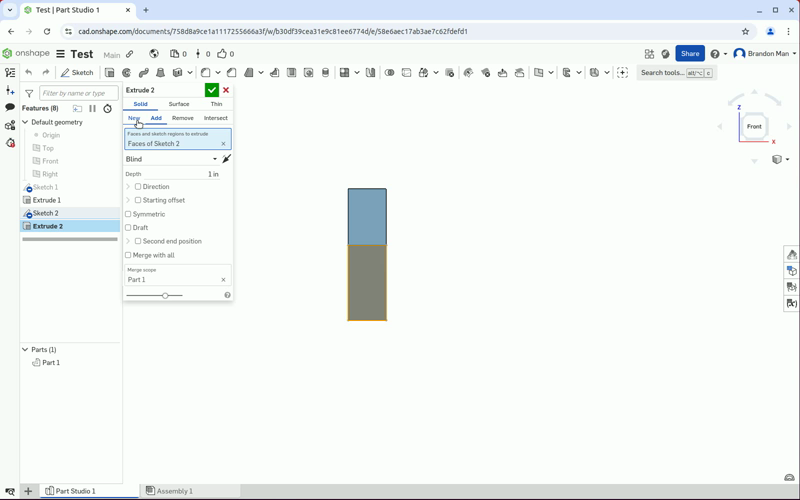
click(137, 120)
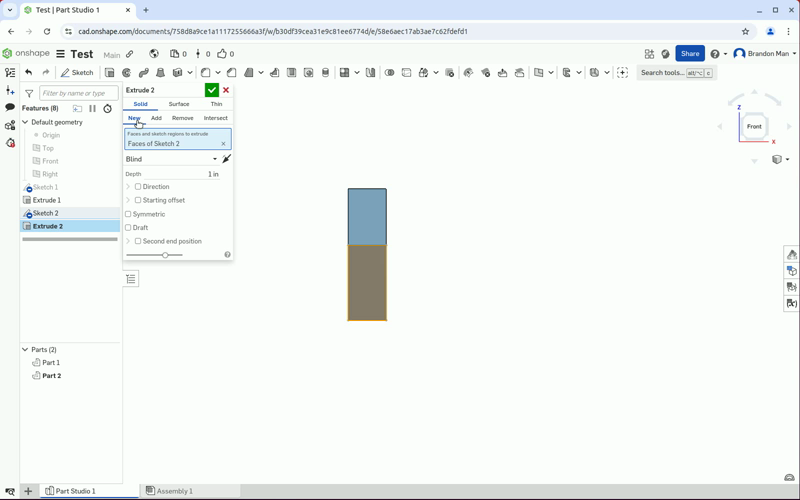
key(tab, 4)
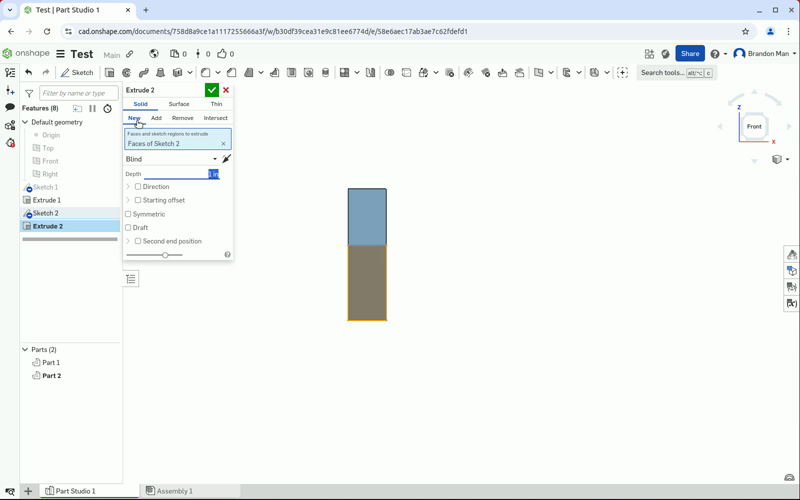
text(11.554)
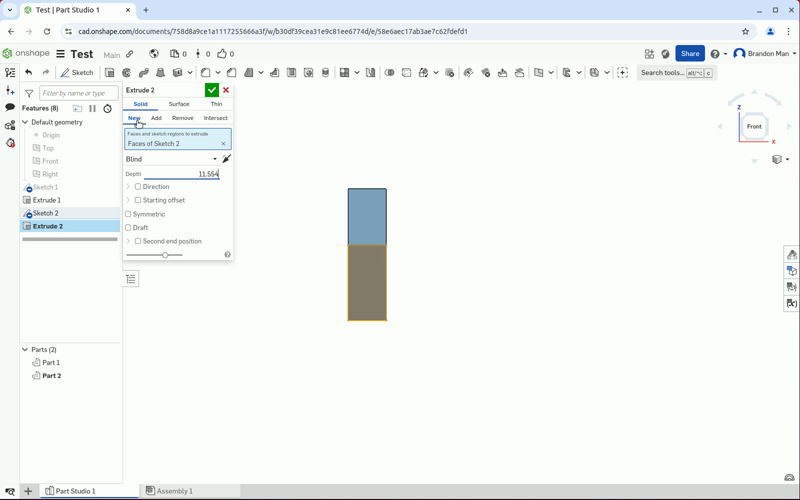
key(enter)
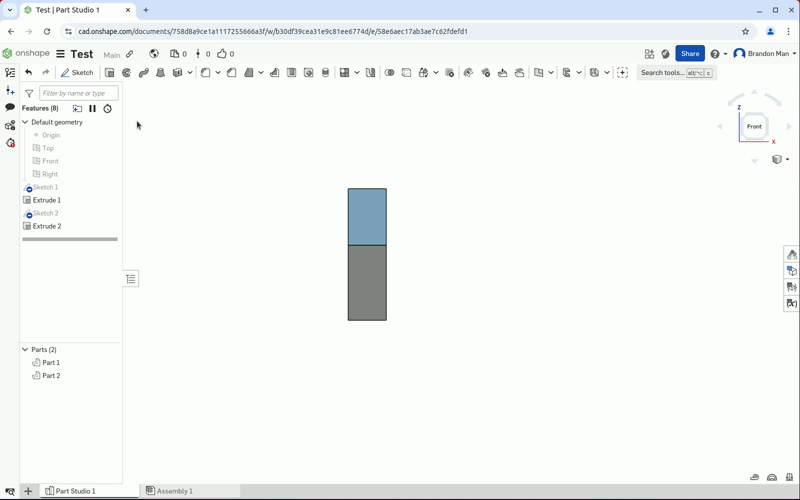
key(shift+h)
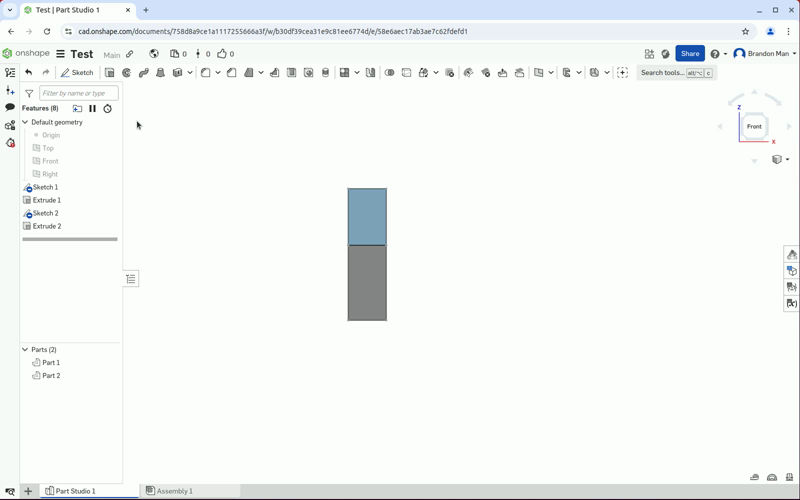
key(shift+h)
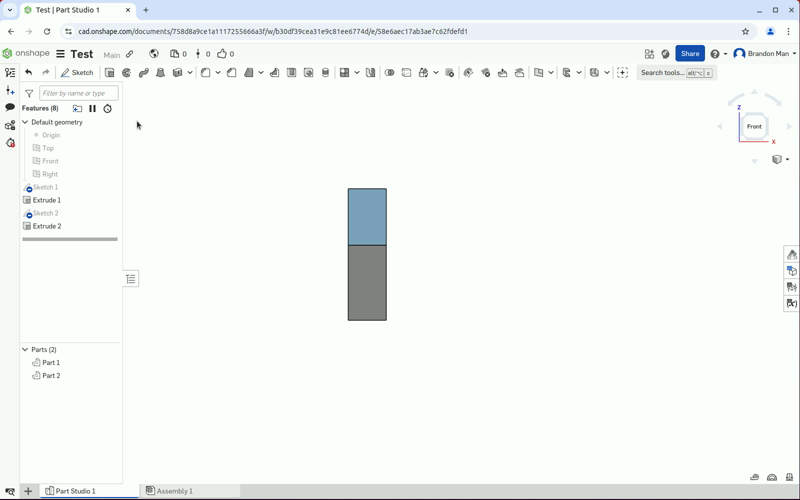
mouse_move(73, 189)
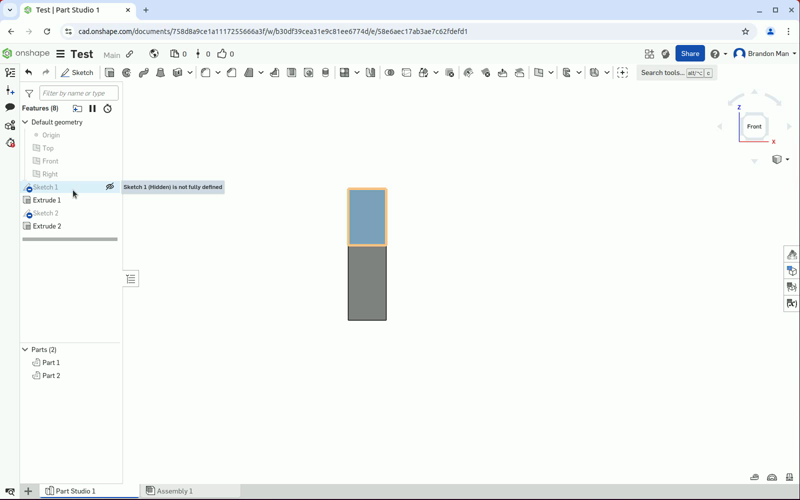
click(73, 189)
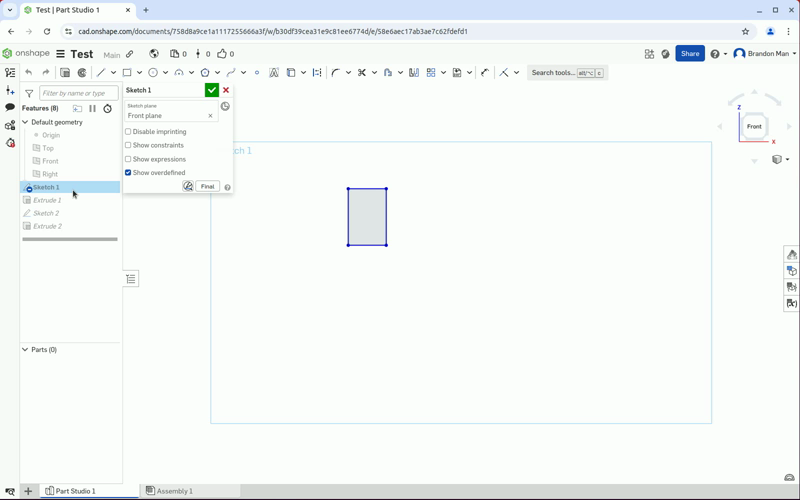
mouse_move(229, 92)
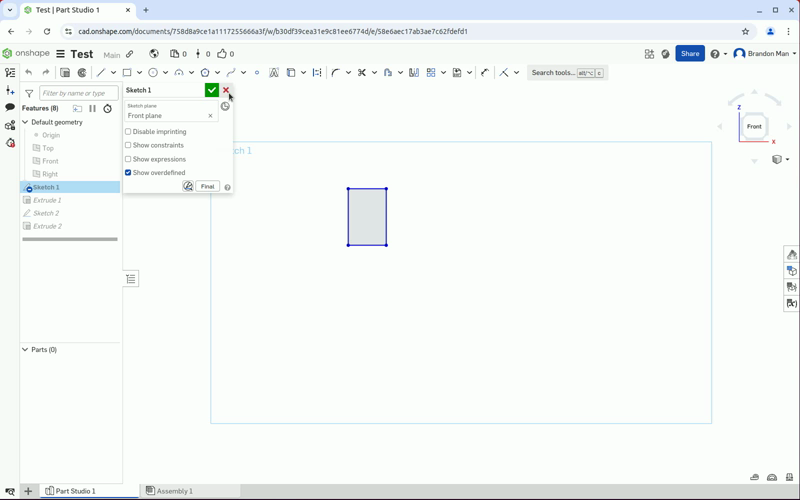
click(229, 92)
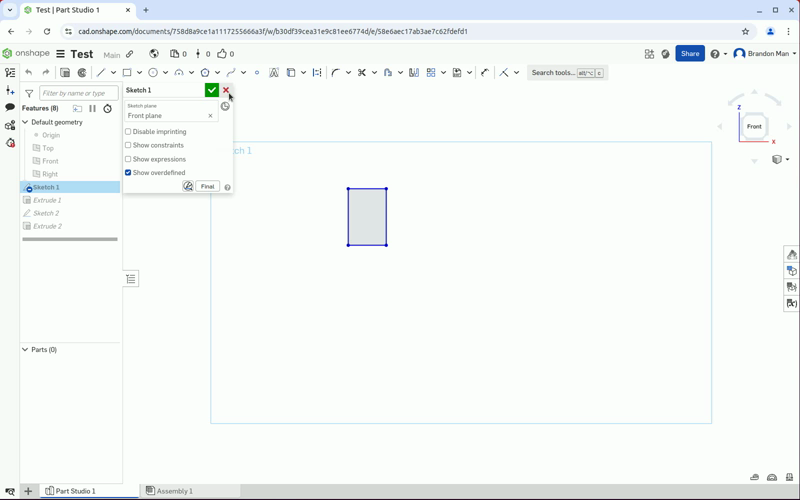
key(shift+s)
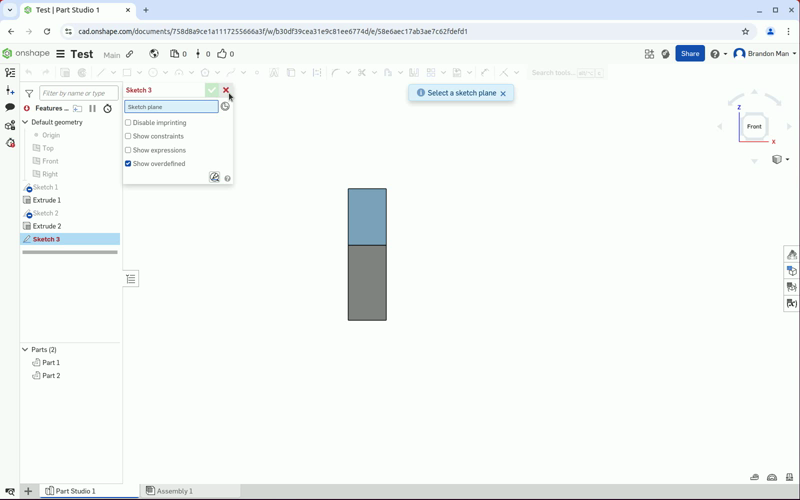
mouse_move(73, 163)
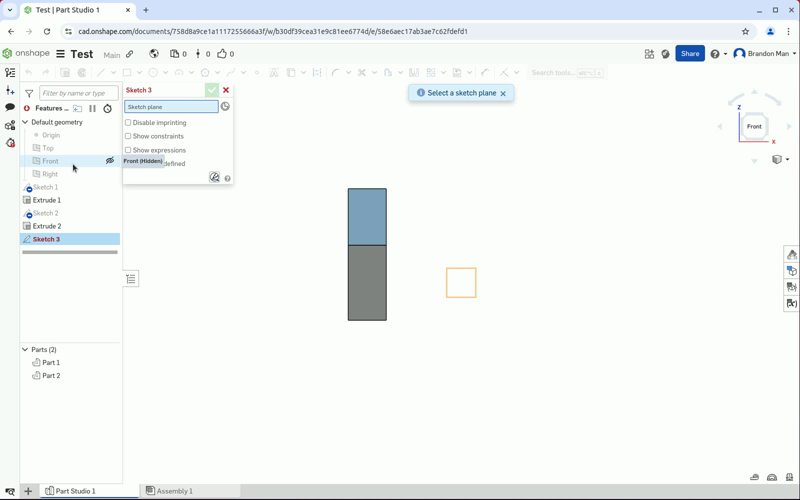
click(73, 163)
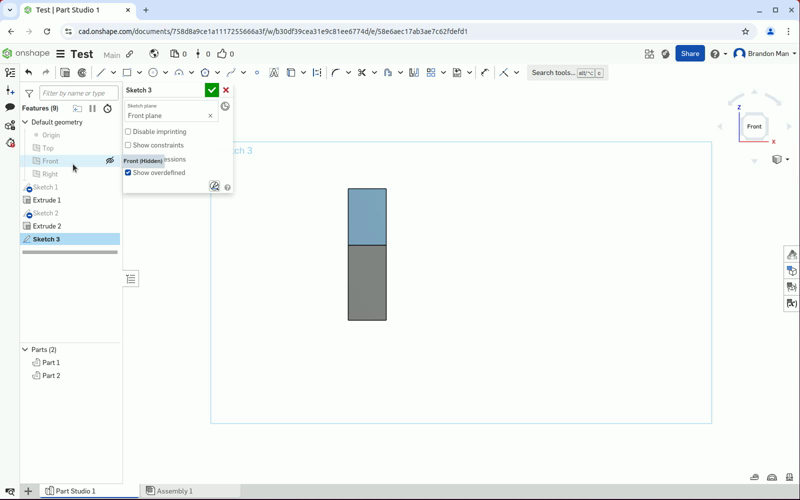
mouse_move(73, 352)
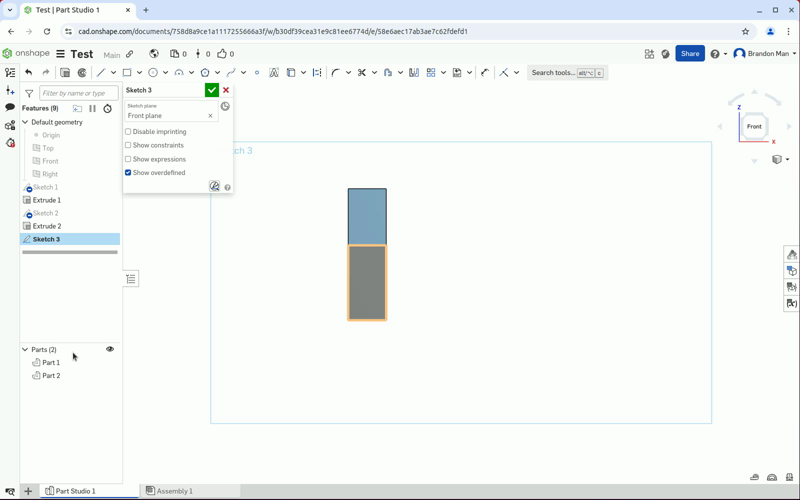
key(y)
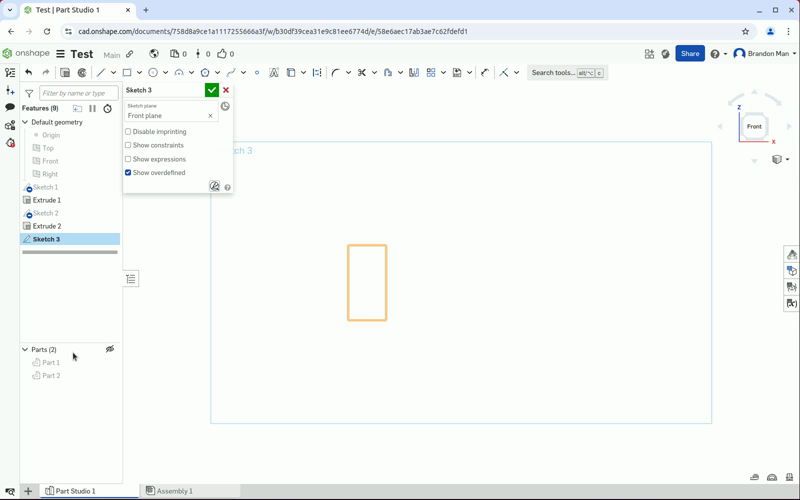
key(l)
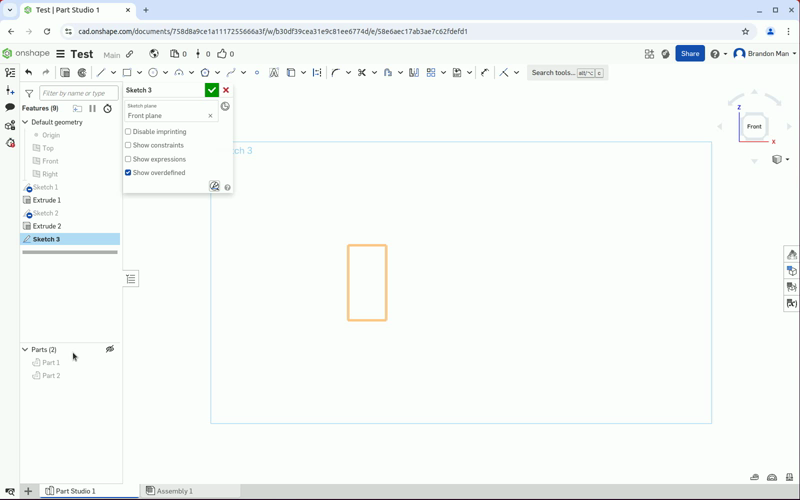
key_down(shift)
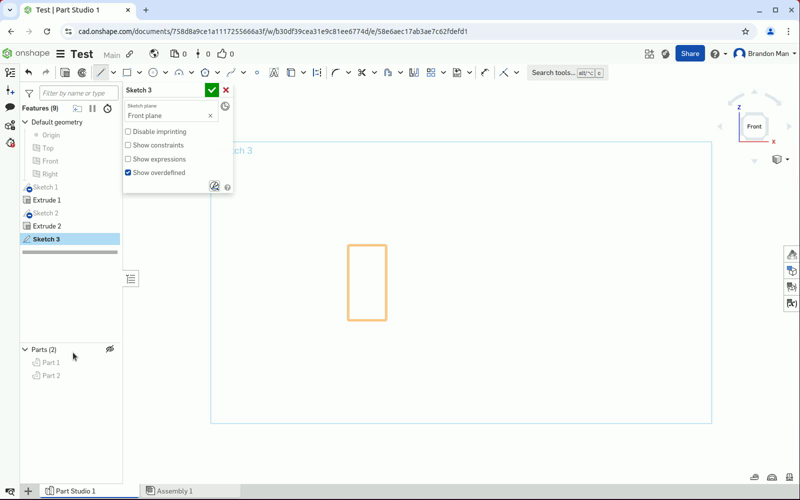
mouse_move(385, 320)
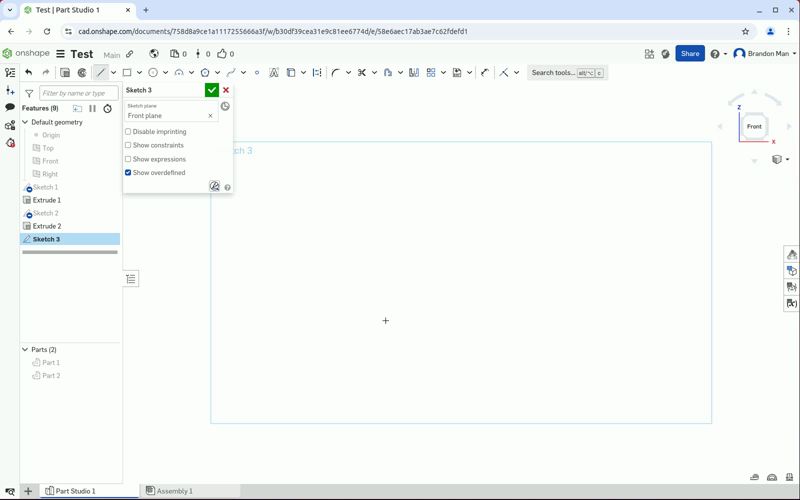
click(385, 320)
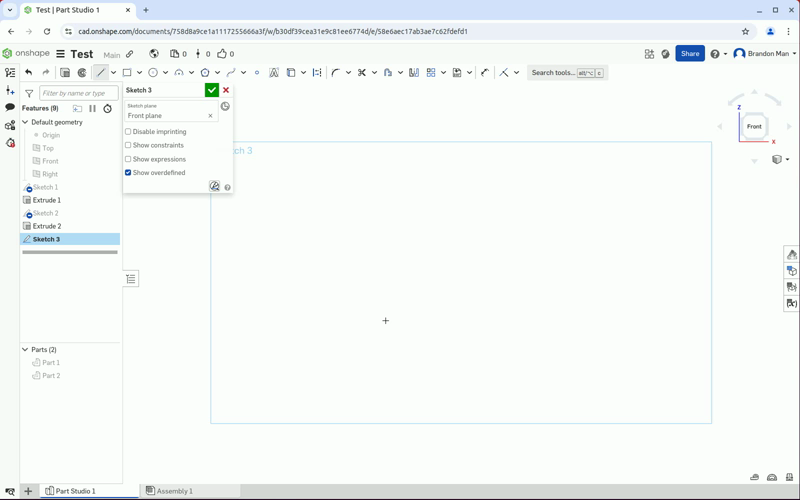
key_up(shift)
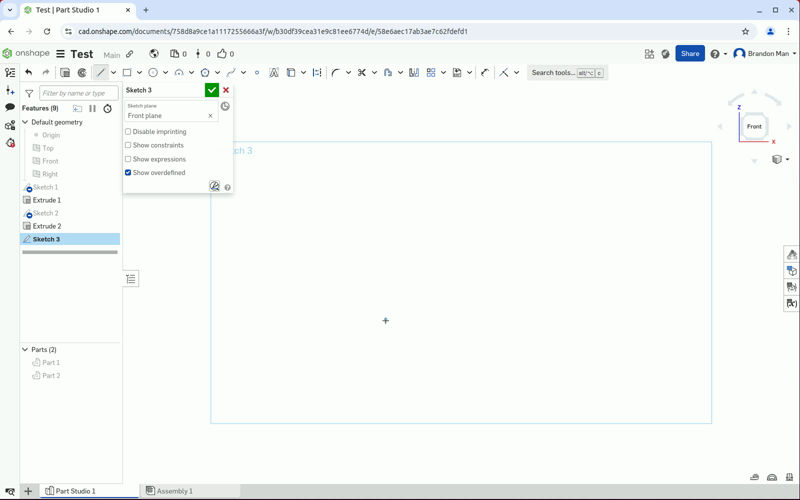
key_down(shift)
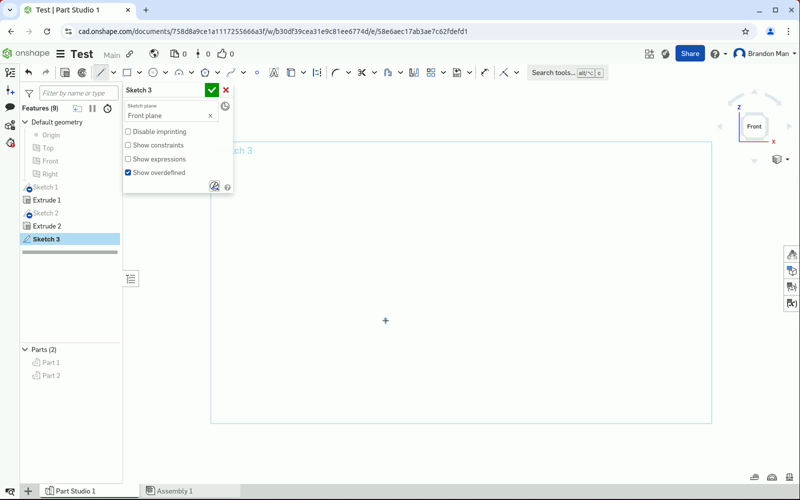
mouse_move(572, 320)
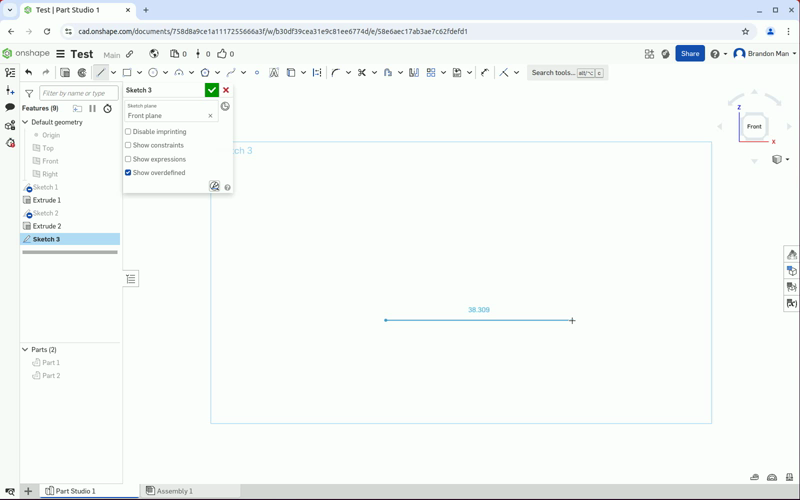
click(572, 320)
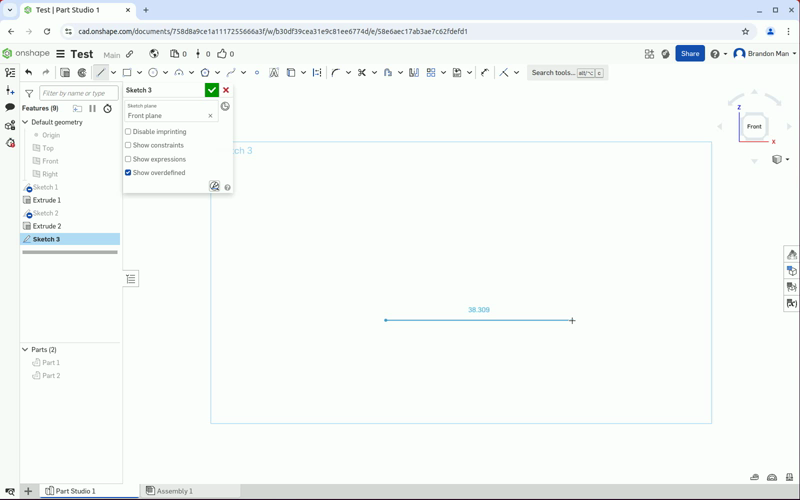
key_up(shift)
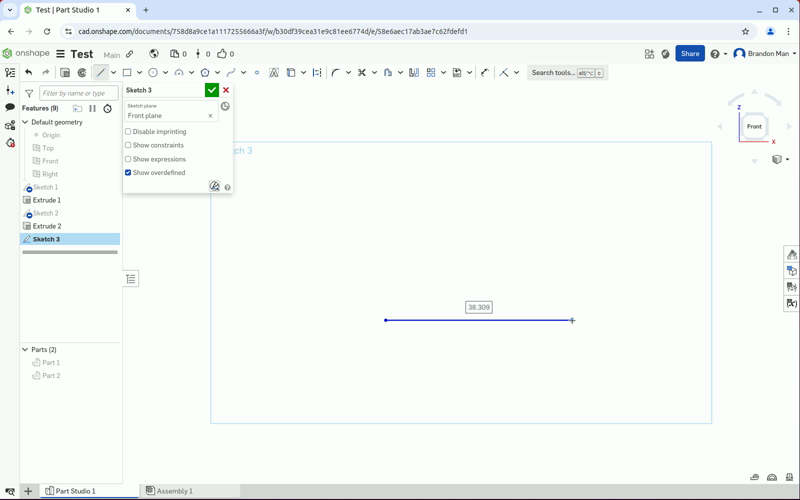
key_down(shift)
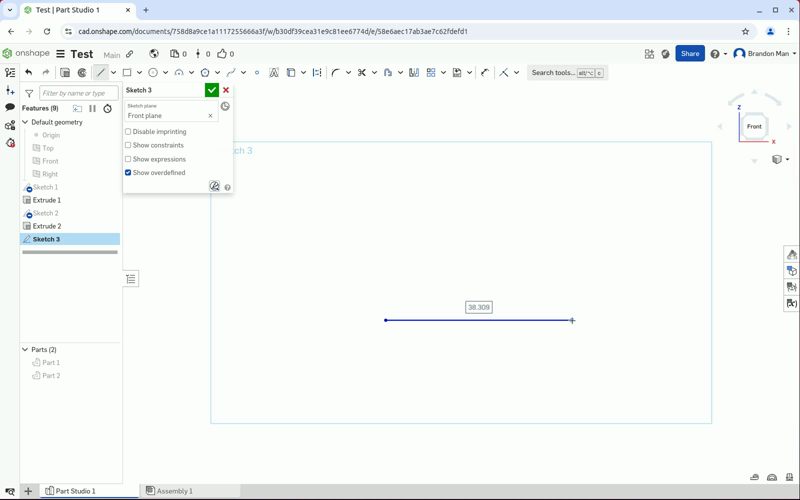
mouse_move(572, 245)
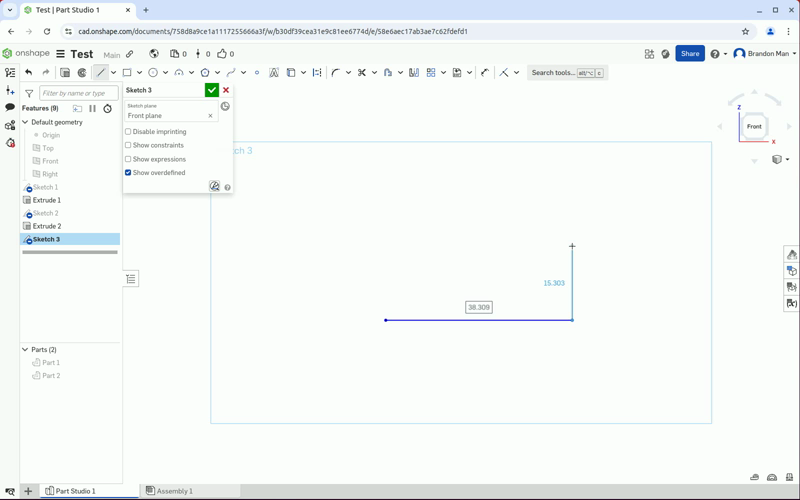
click(572, 245)
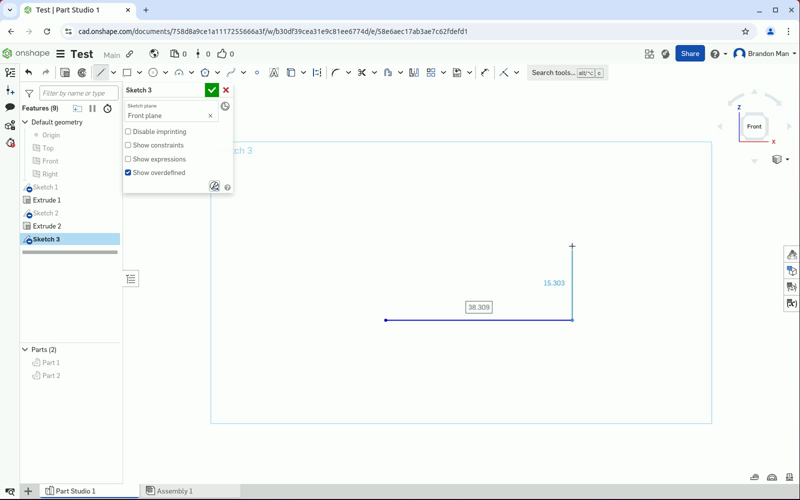
key_up(shift)
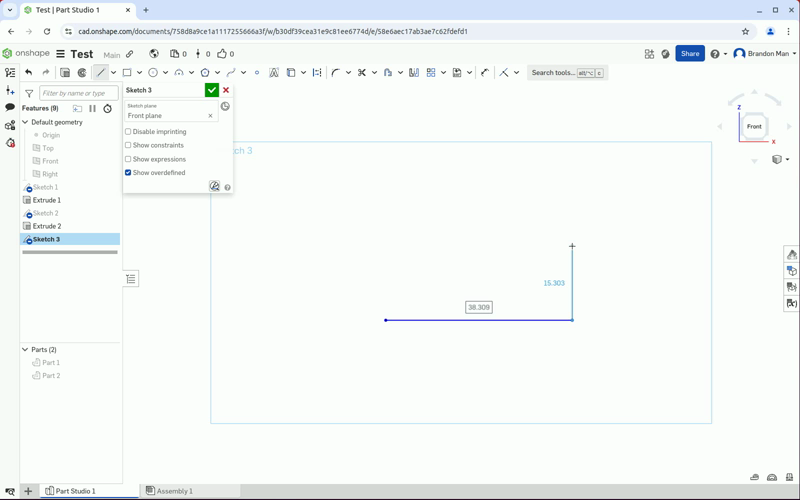
key_down(shift)
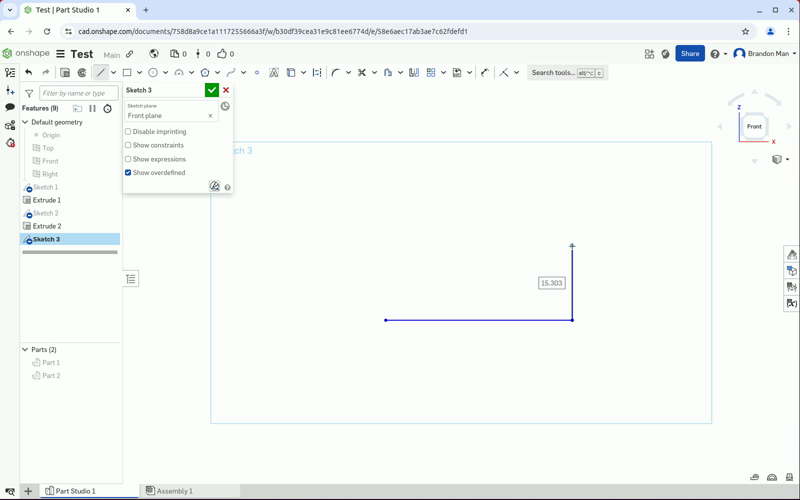
mouse_move(589, 245)
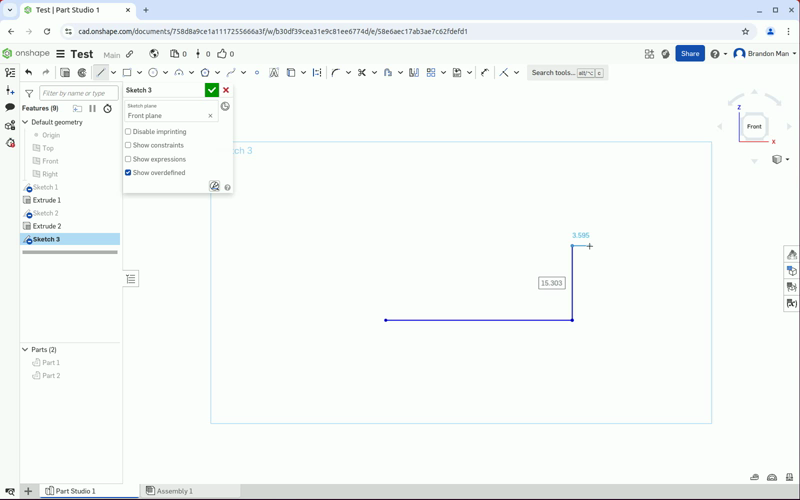
mouse_move(554, 245)
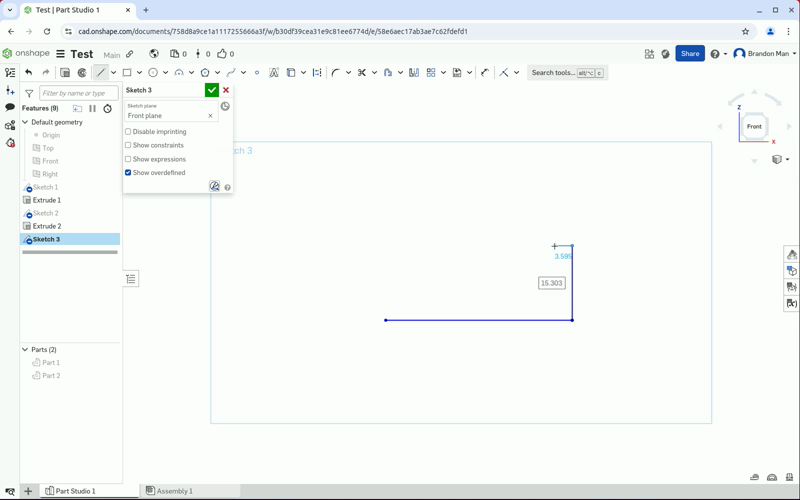
click(554, 245)
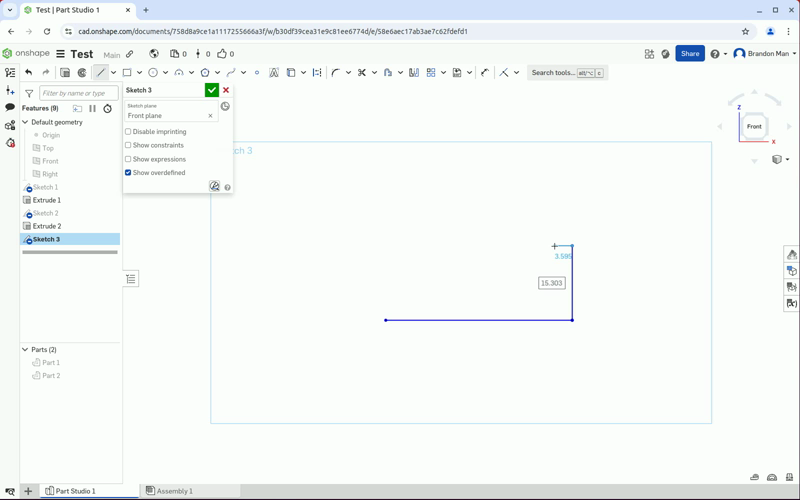
key_up(shift)
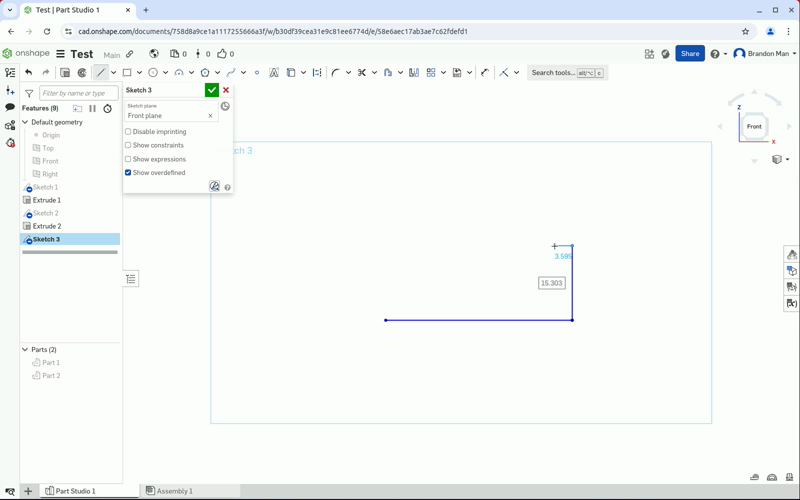
key(esc)
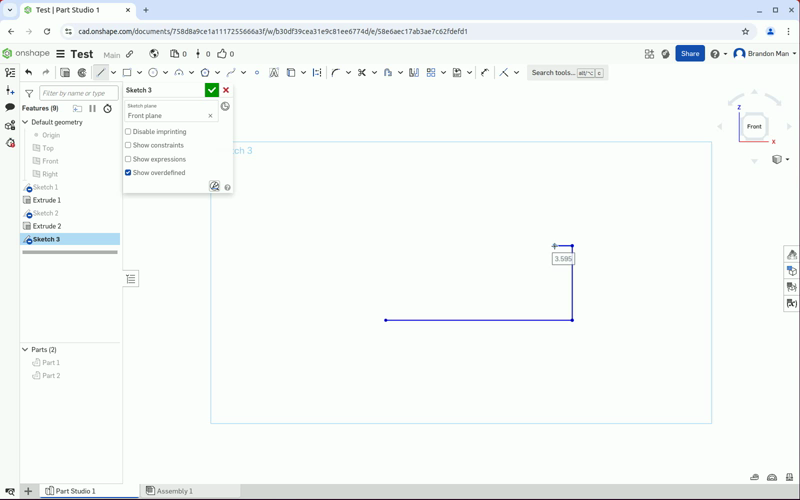
key(a)
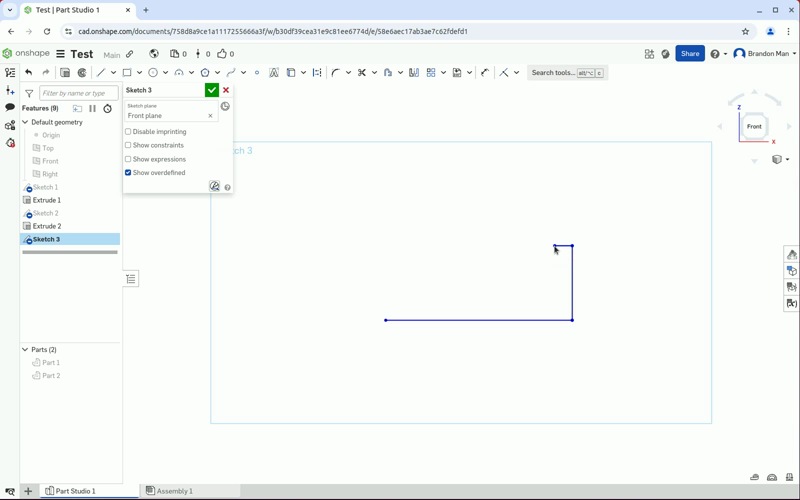
mouse_move(554, 245)
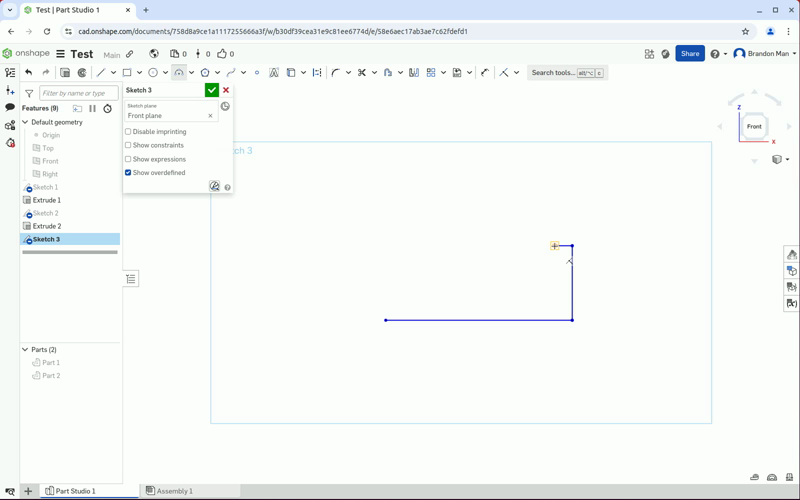
click(554, 245)
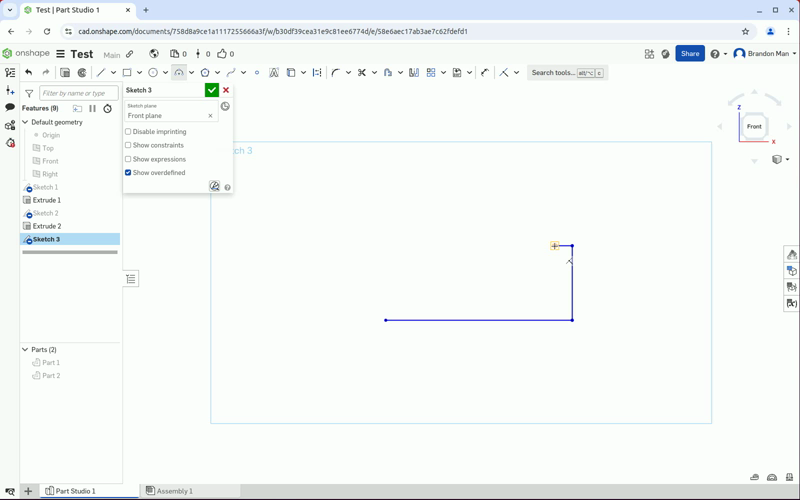
key_down(shift)
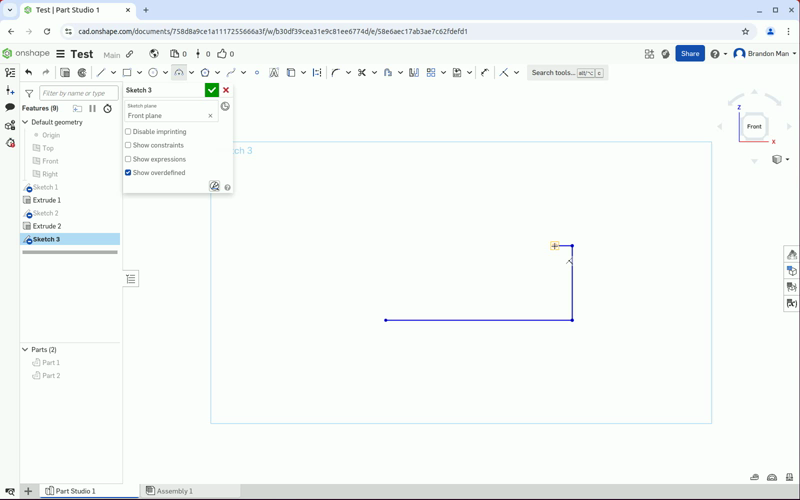
mouse_move(440, 245)
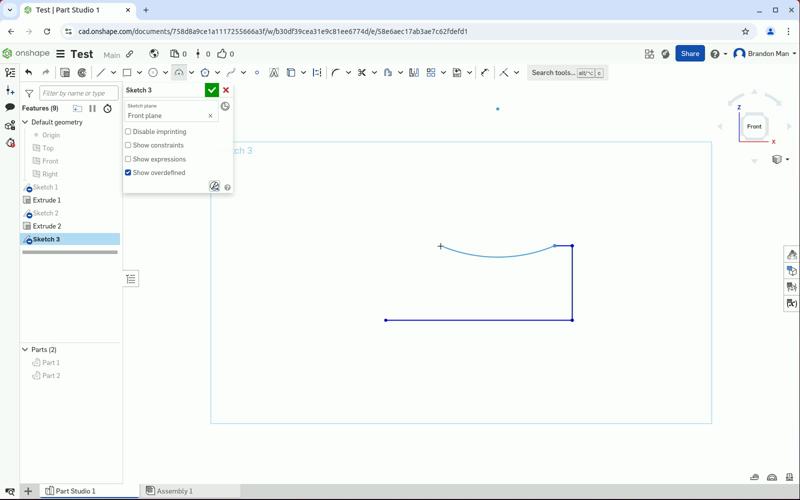
click(440, 245)
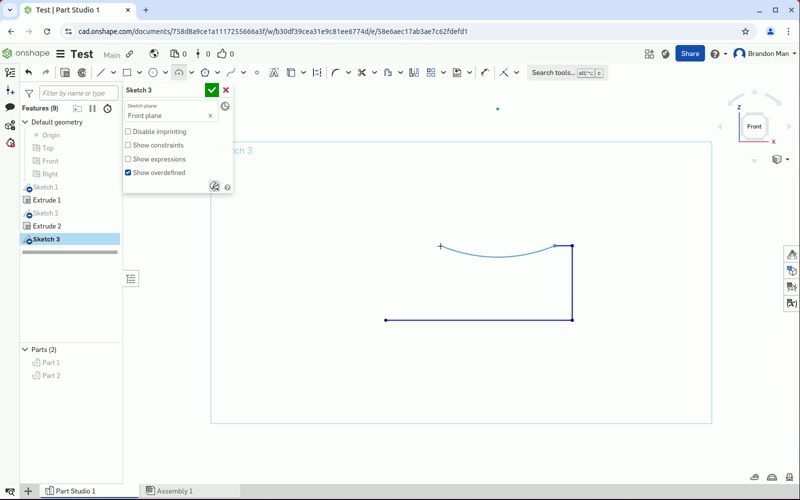
mouse_move(497, 302)
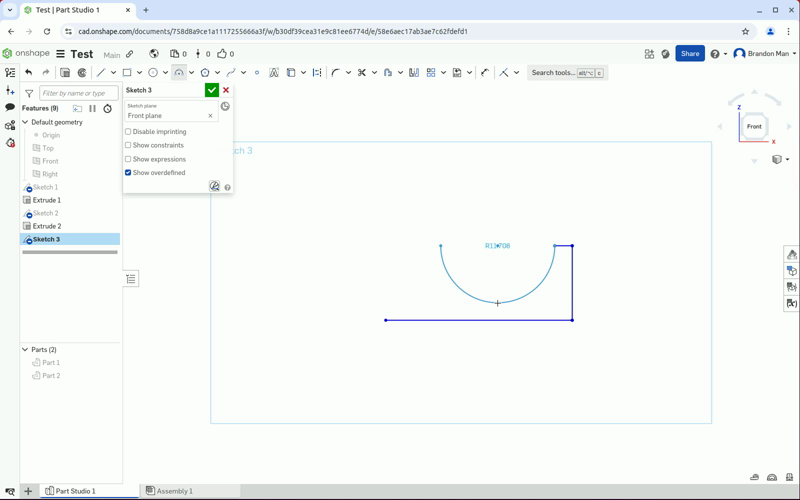
click(497, 302)
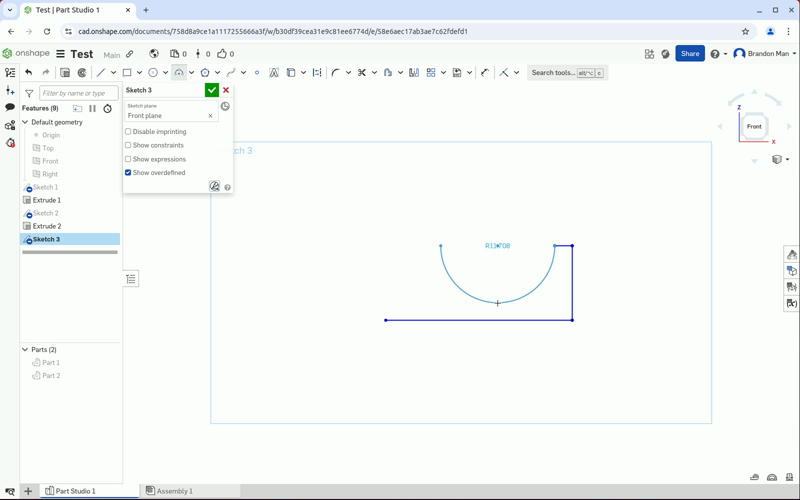
key_up(shift)
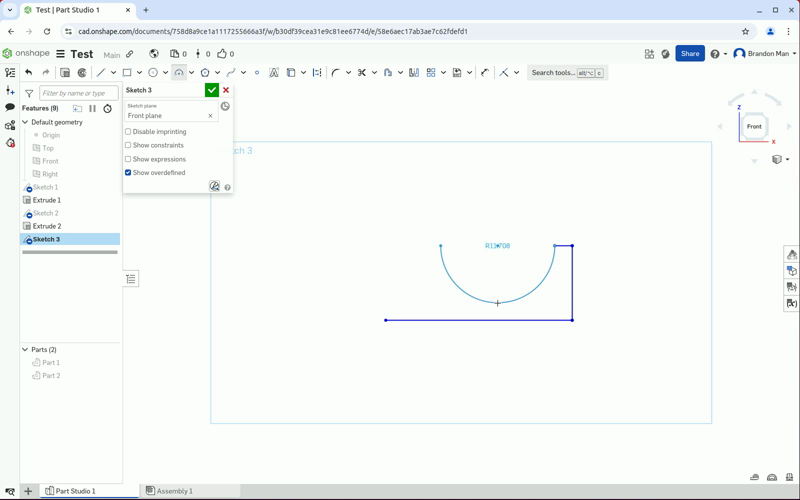
key(esc)
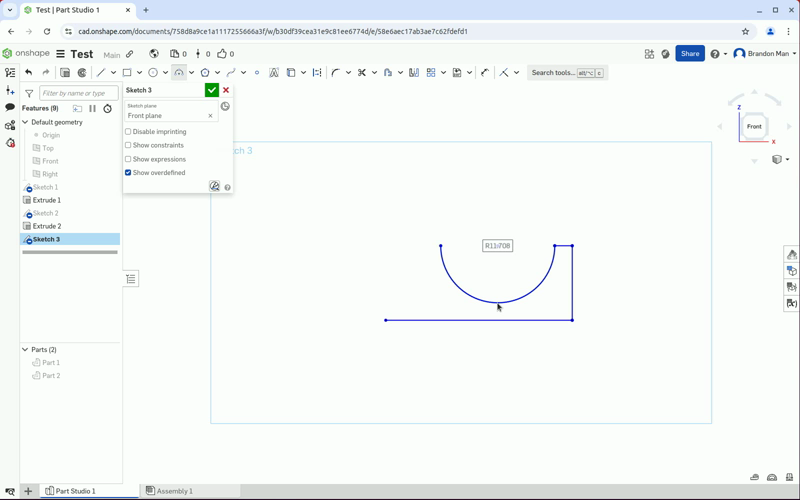
key(l)
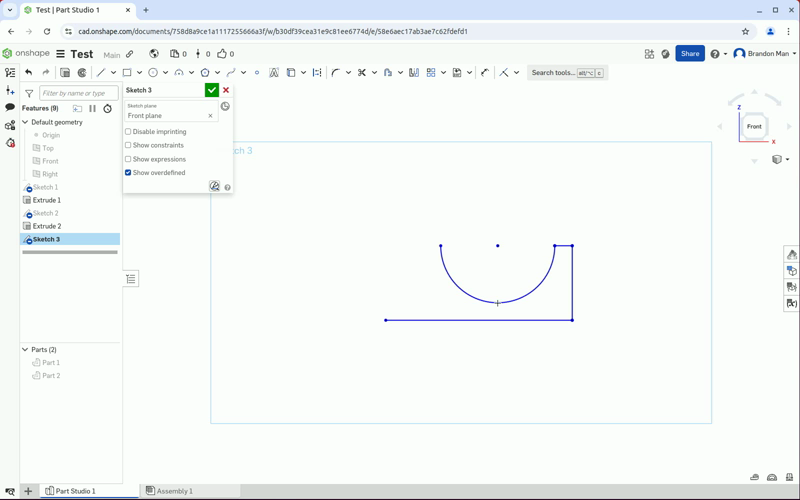
mouse_move(440, 245)
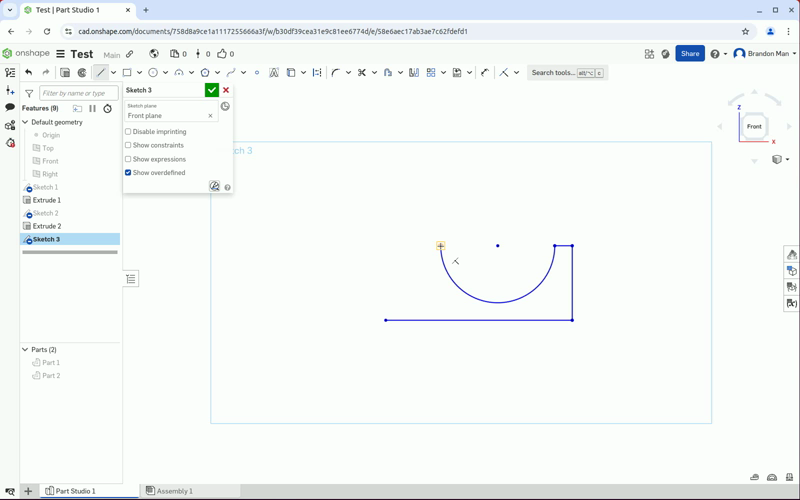
click(440, 245)
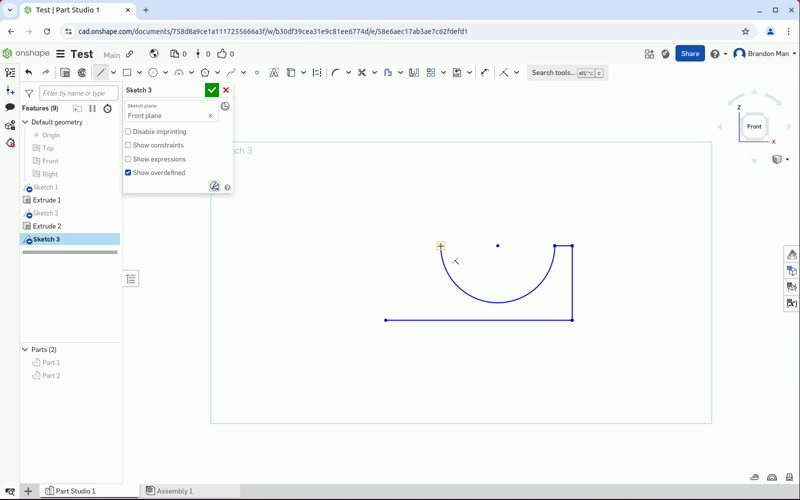
key_down(shift)
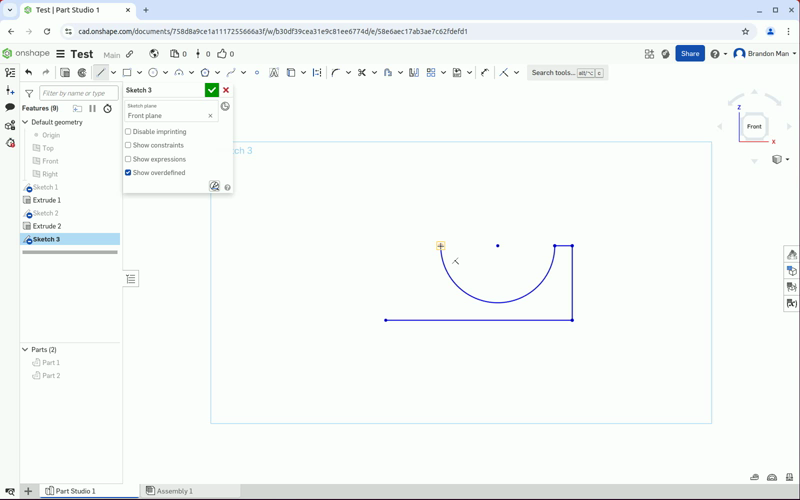
mouse_move(470, 245)
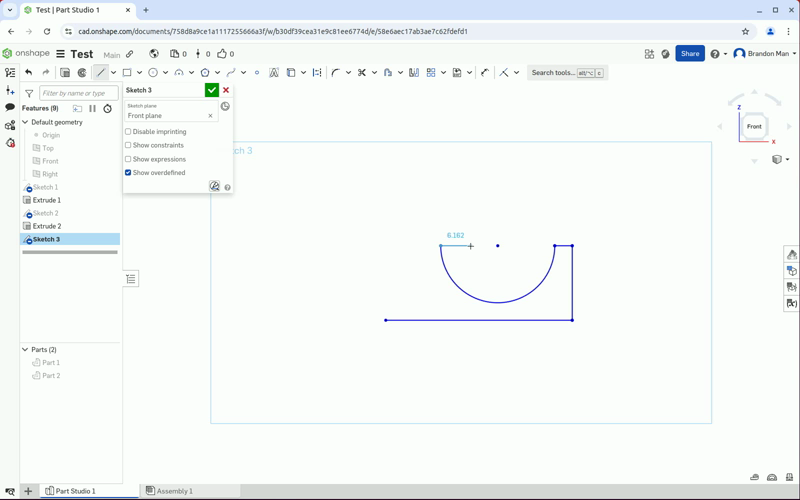
mouse_move(385, 245)
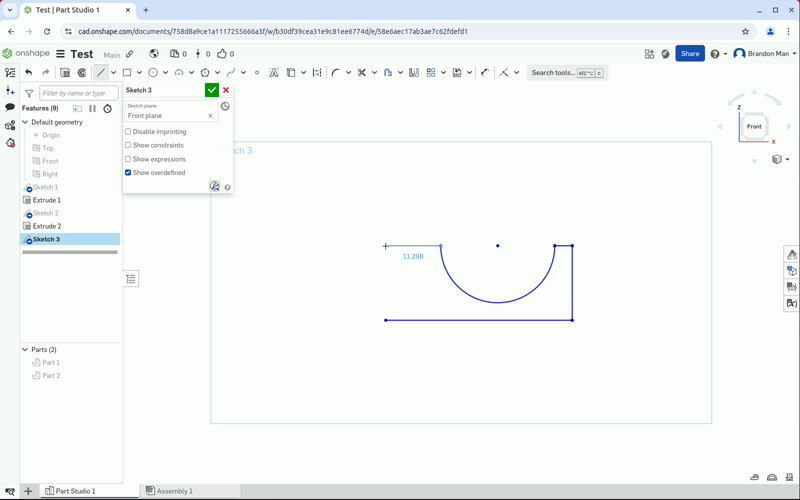
click(385, 245)
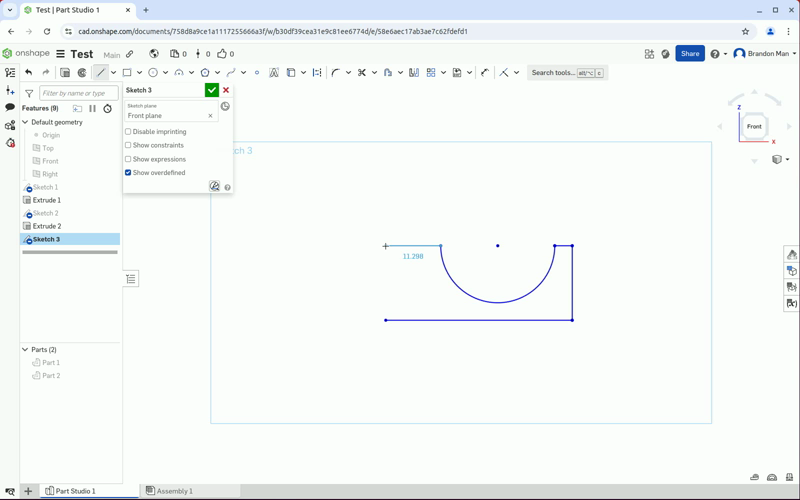
key_up(shift)
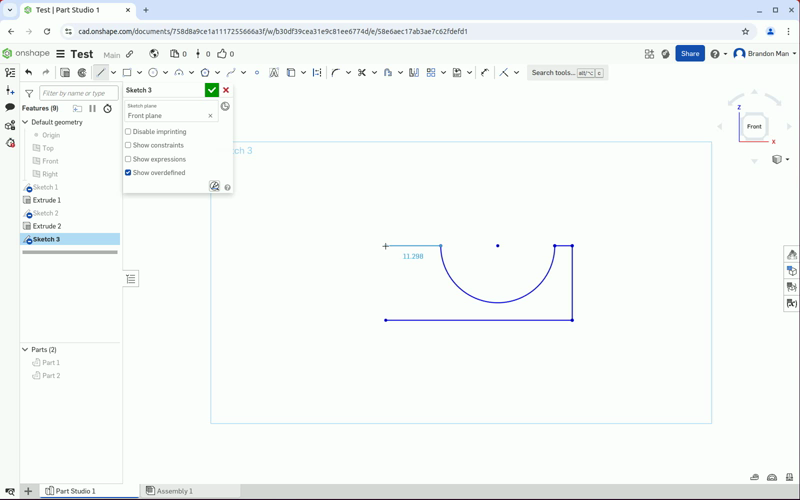
key_down(shift)
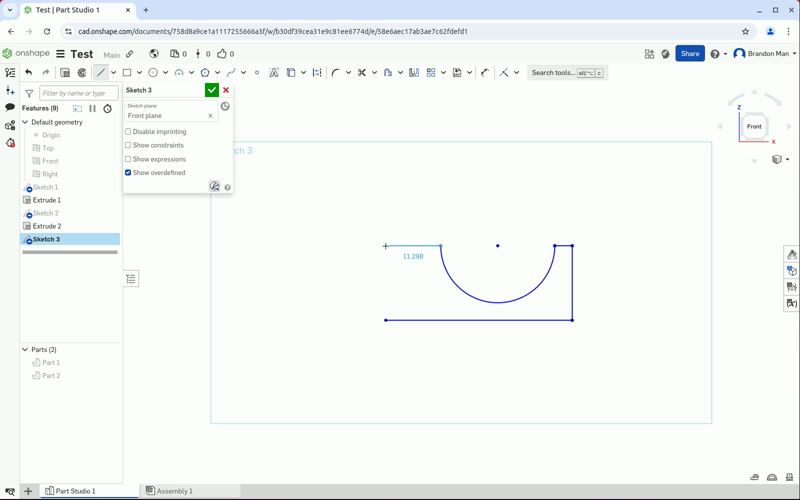
mouse_move(385, 320)
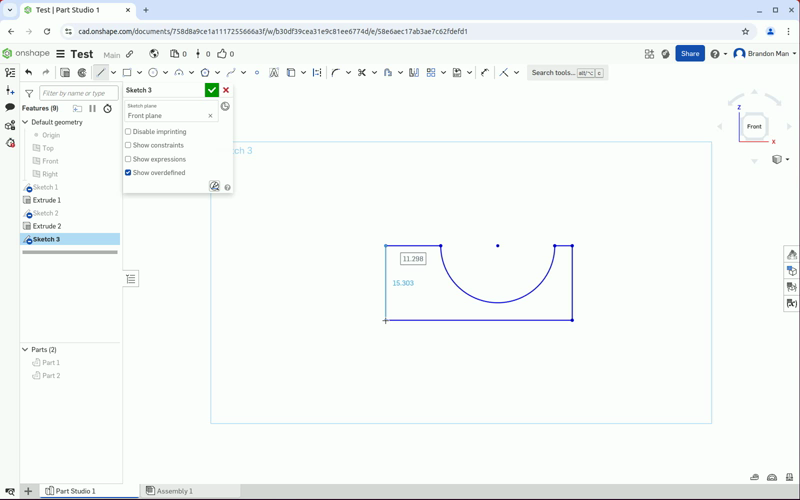
key_up(shift)
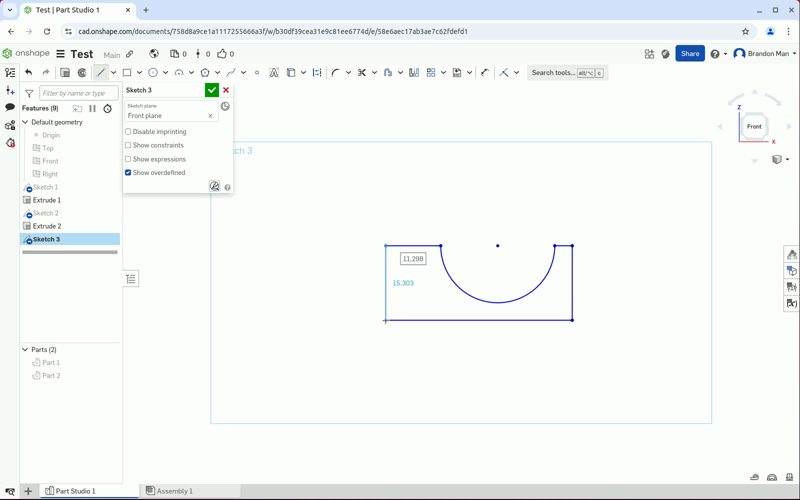
click(385, 320)
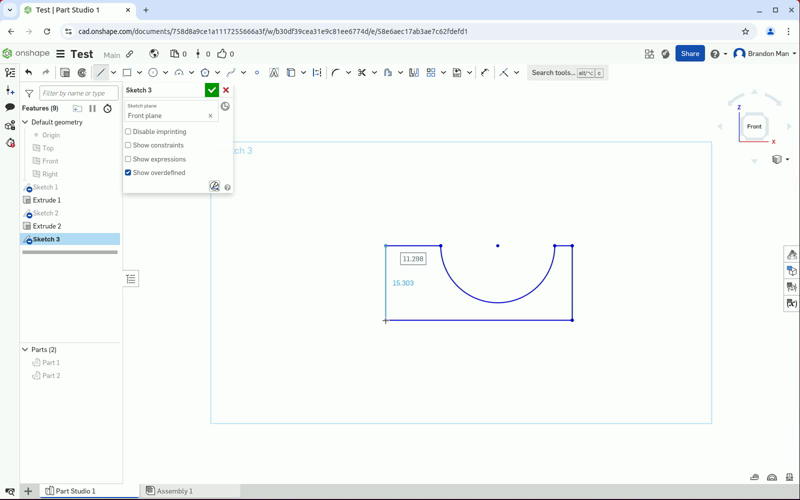
key(esc)
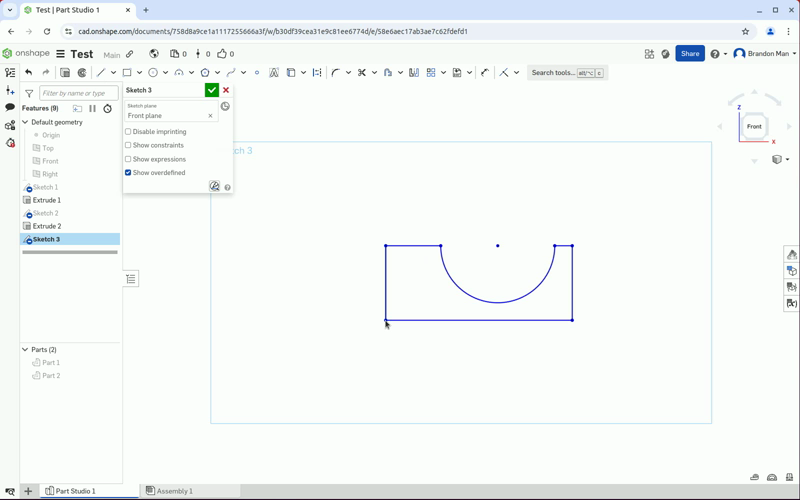
mouse_move(411, 305)
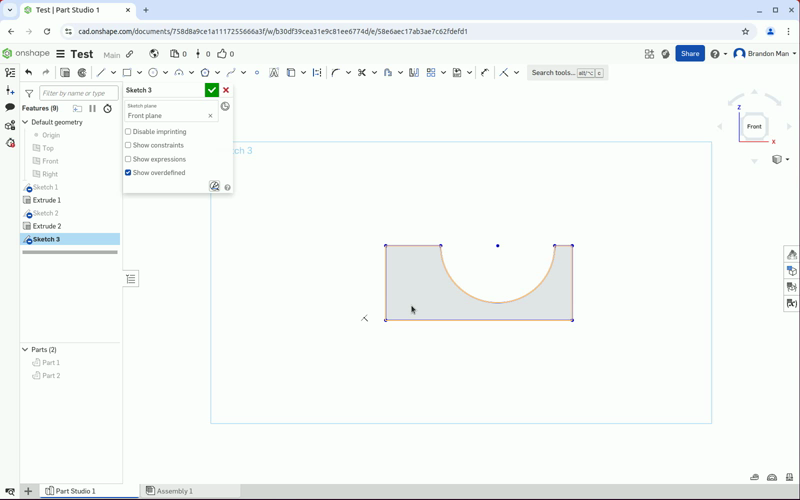
scroll(6)
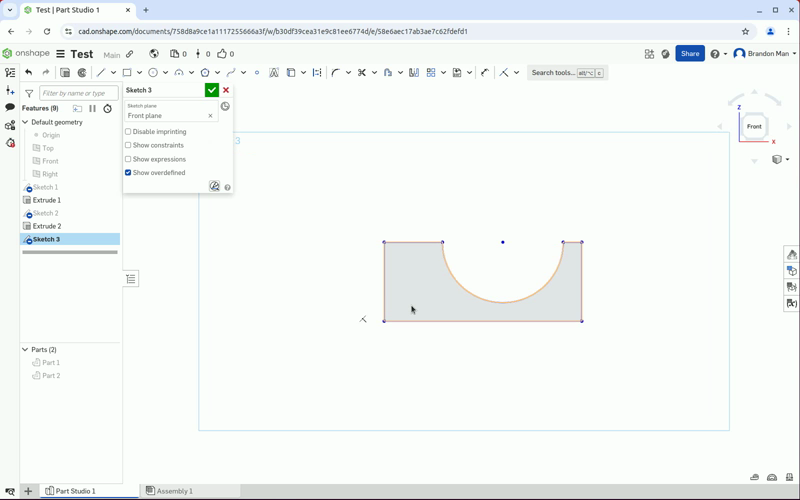
scroll(6)
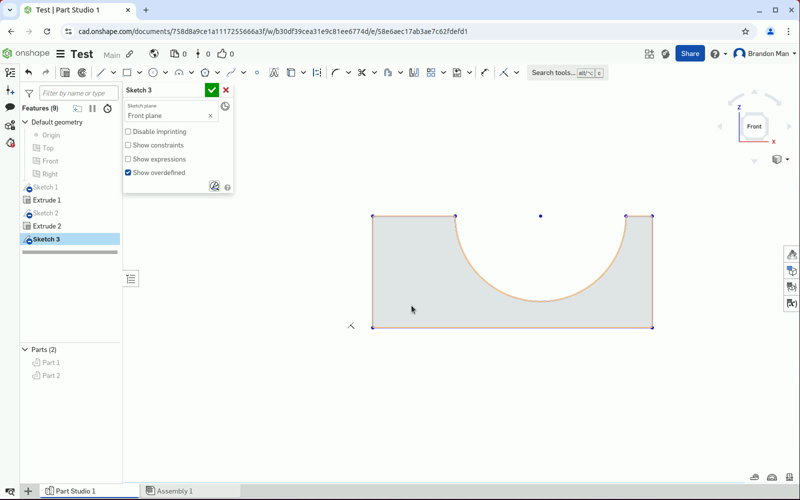
scroll(6)
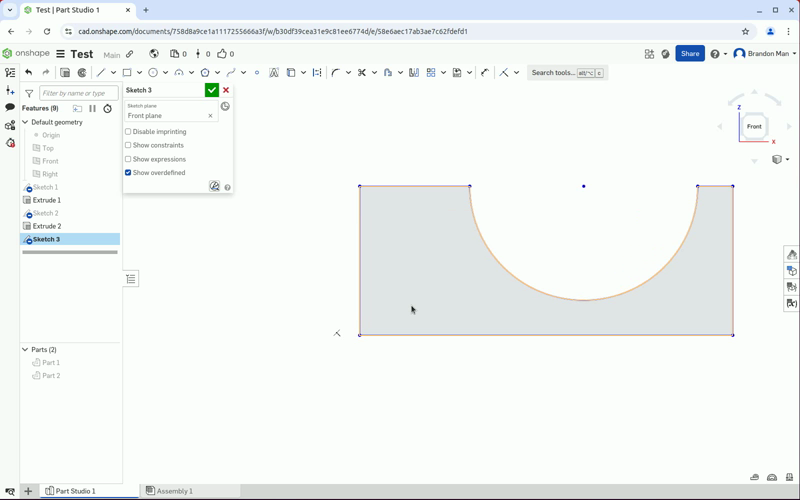
scroll(6)
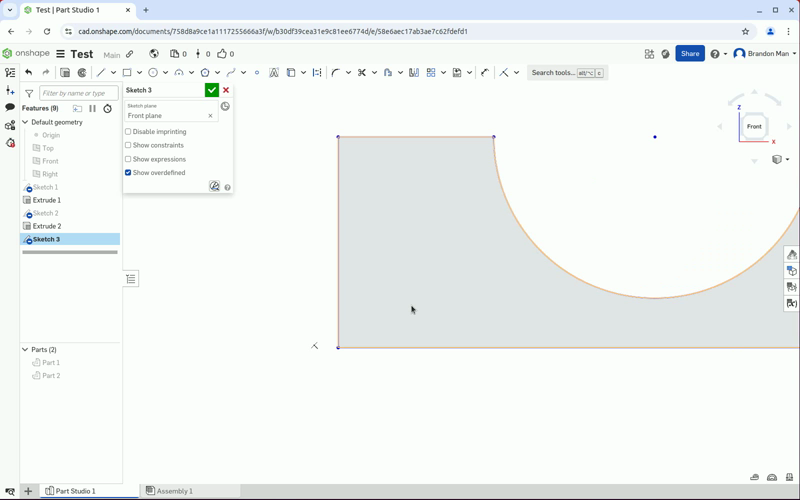
scroll(6)
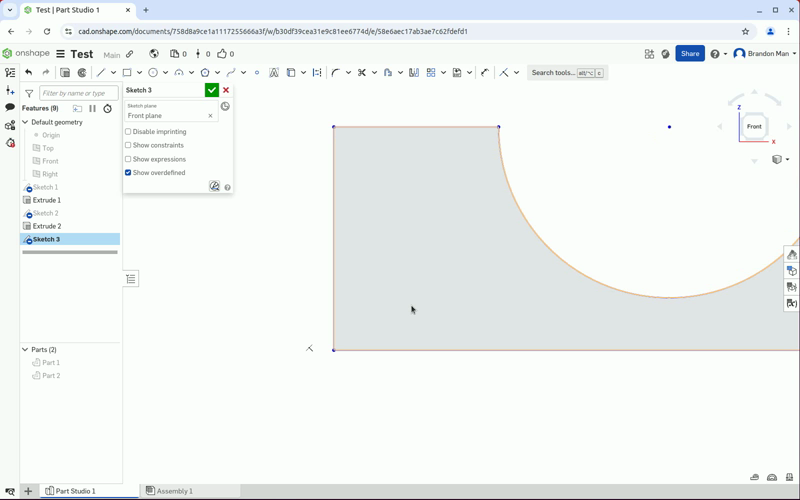
scroll(6)
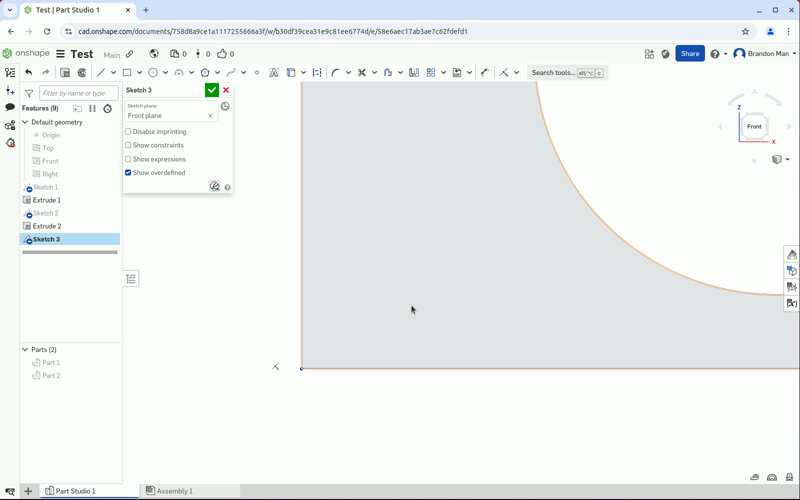
scroll(6)
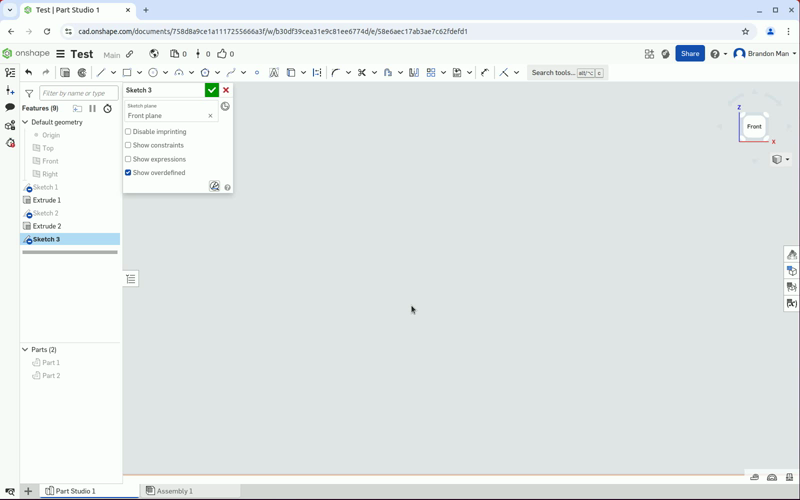
click(411, 305)
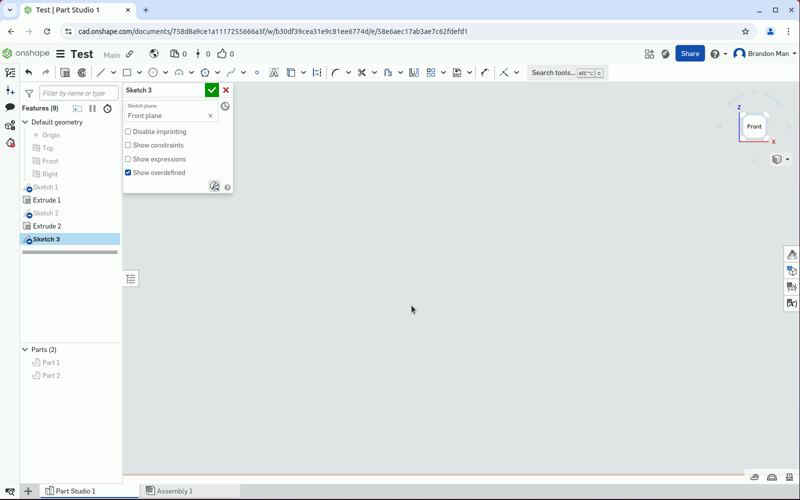
scroll(-6)
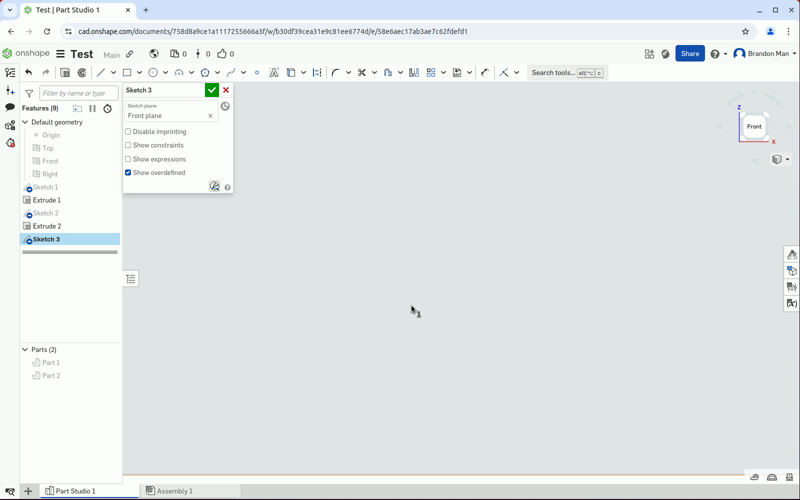
scroll(-6)
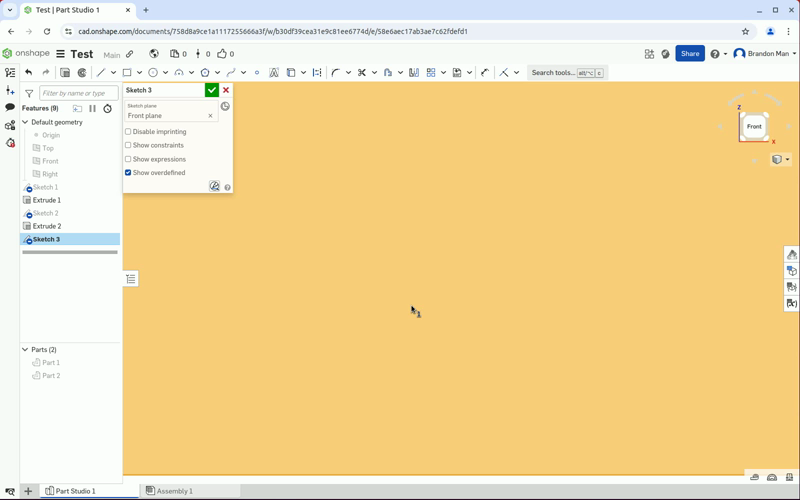
scroll(-6)
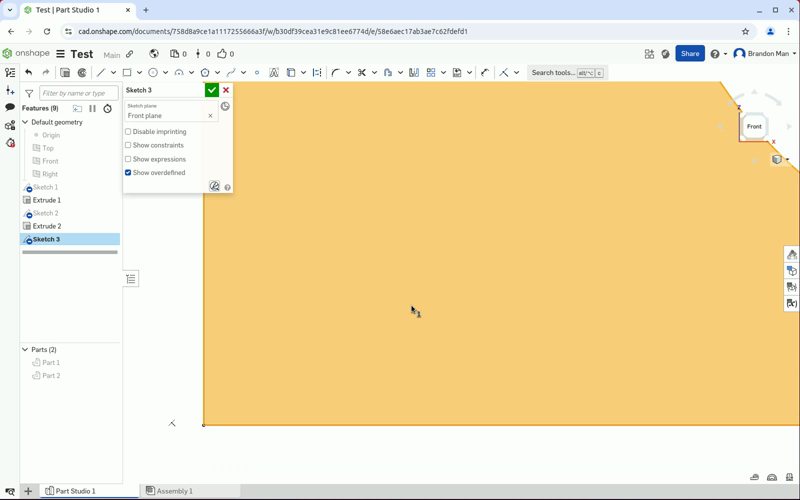
scroll(-6)
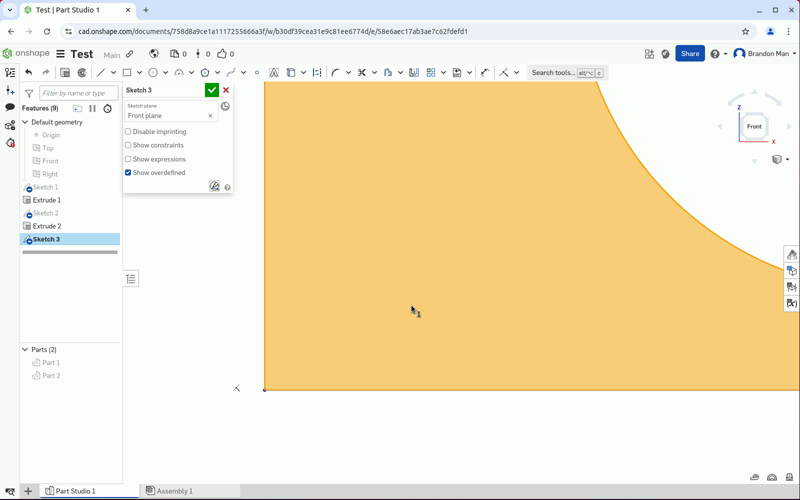
scroll(-6)
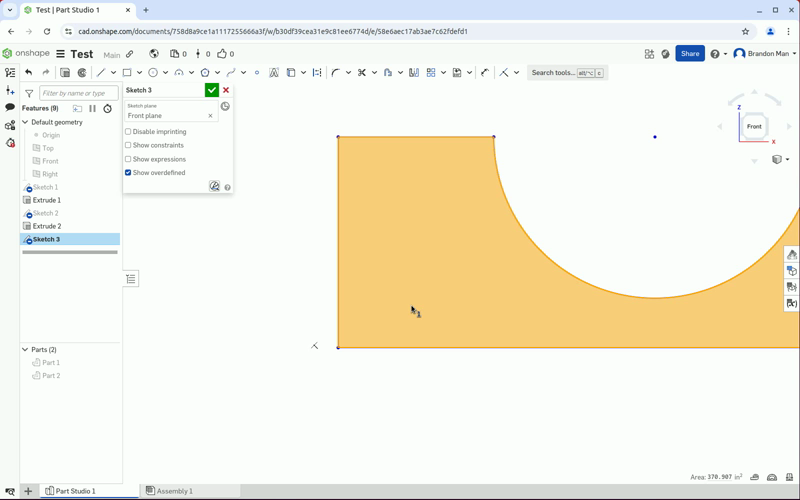
scroll(-6)
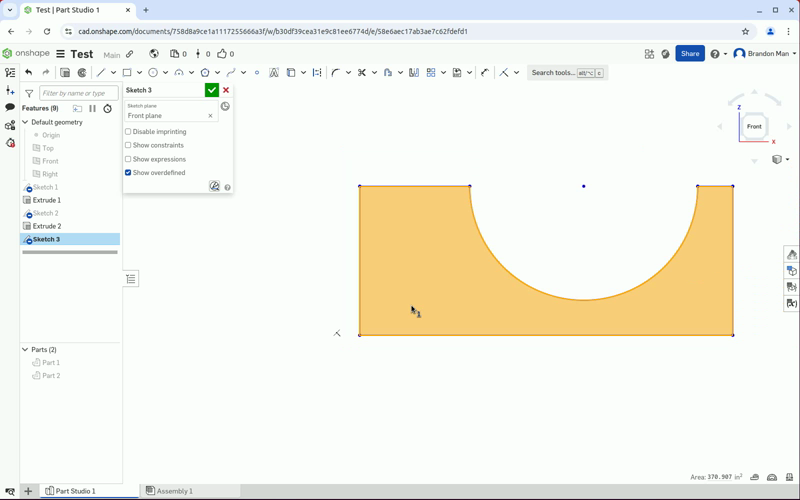
scroll(-6)
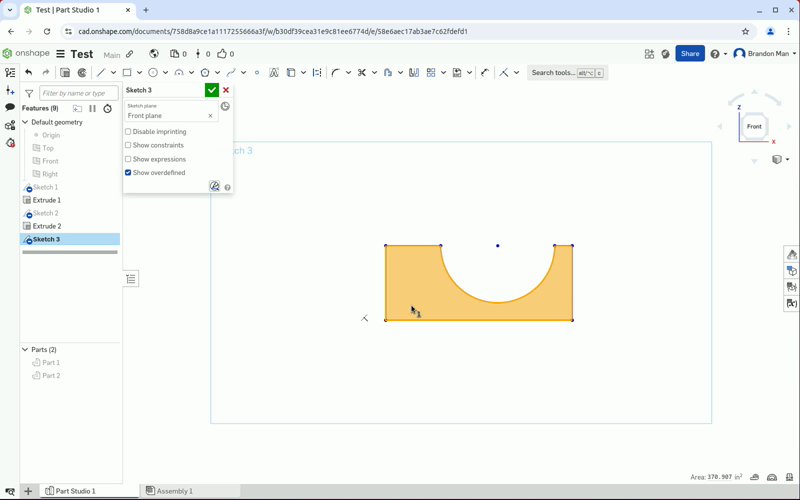
mouse_move(73, 352)
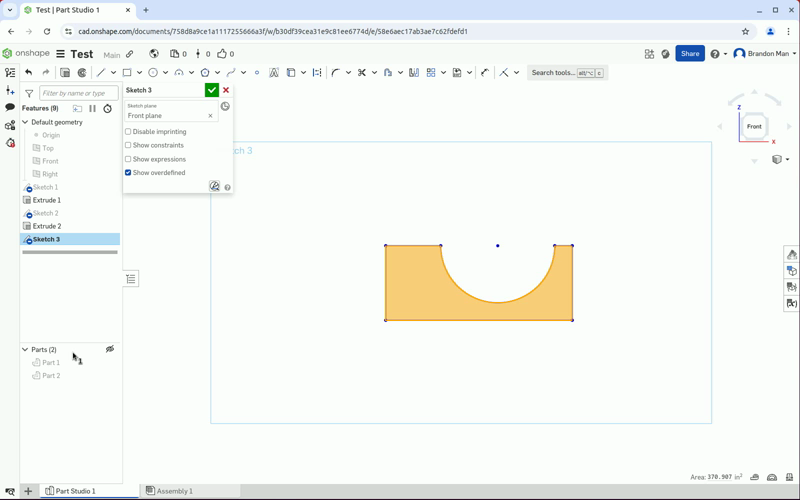
key(shift+y)
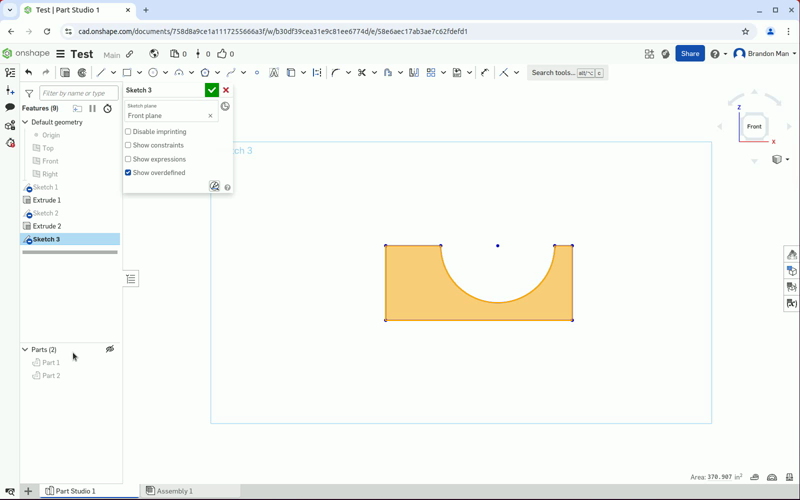
key(shift+e)
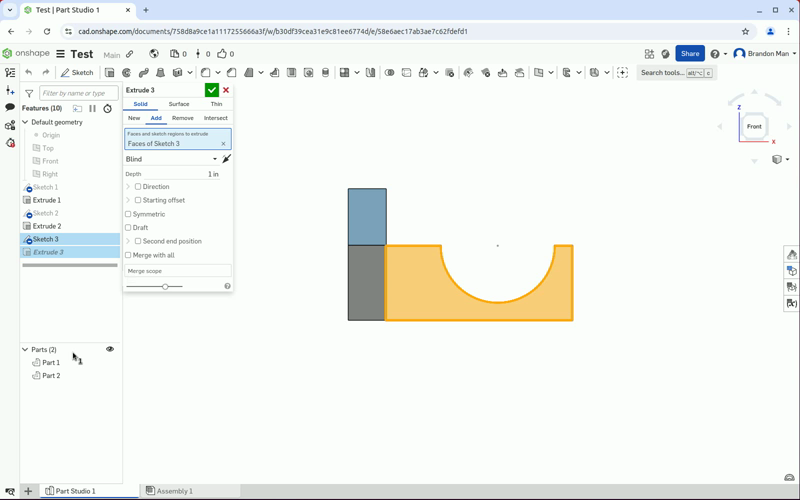
mouse_move(143, 106)
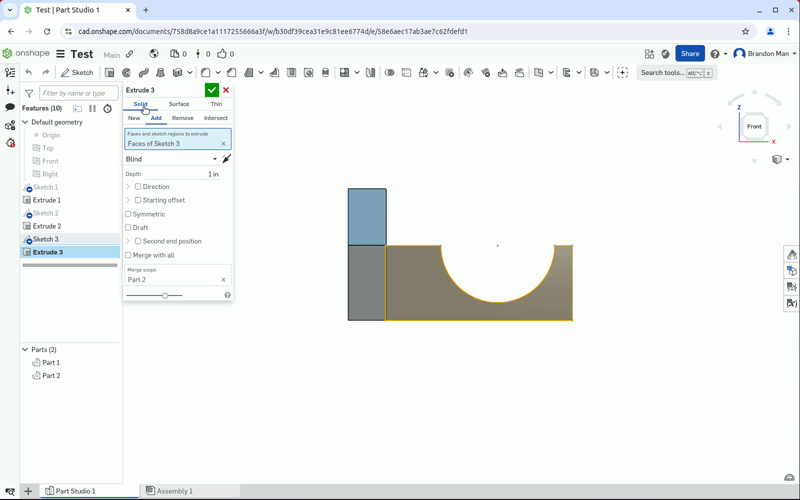
click(143, 106)
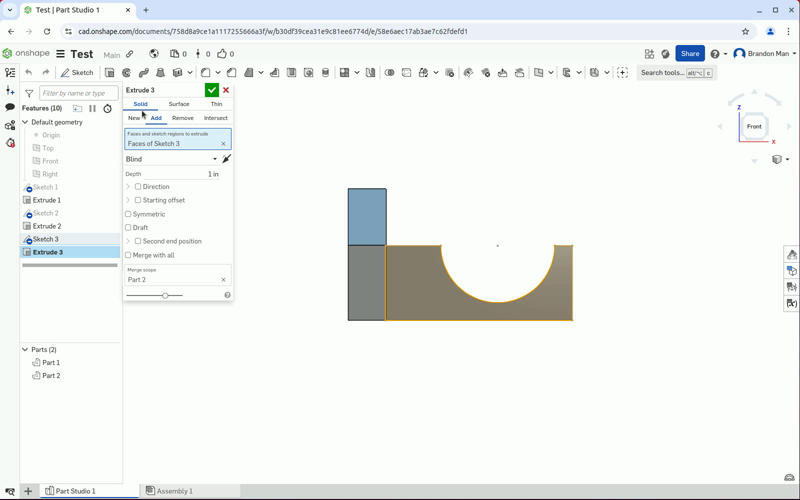
mouse_move(137, 120)
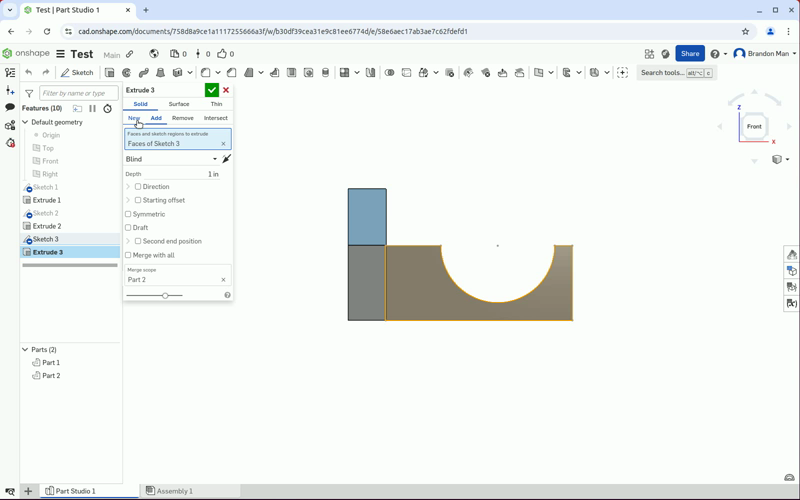
click(137, 120)
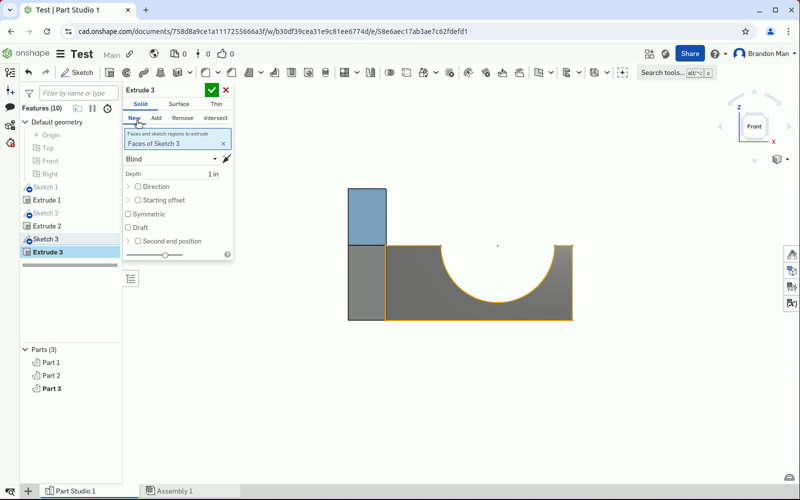
key(tab, 4)
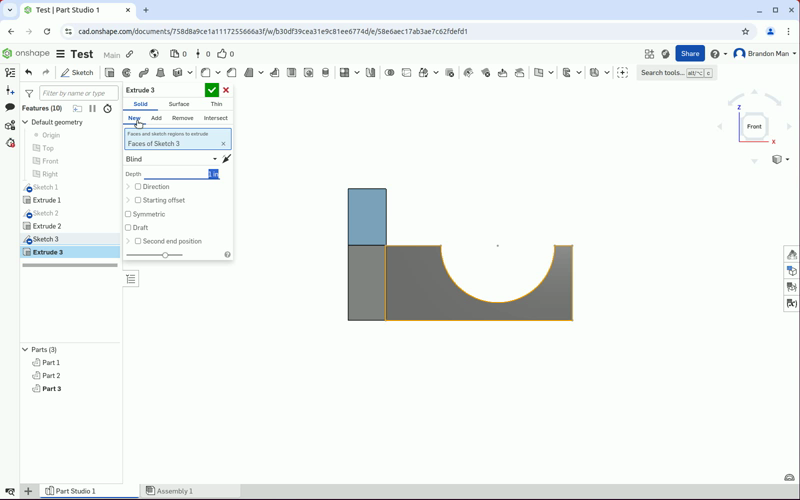
text(11.554)
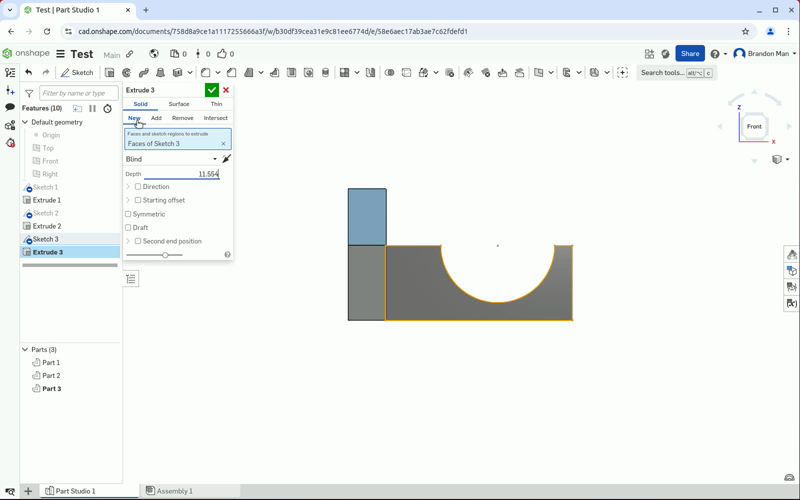
key(enter)
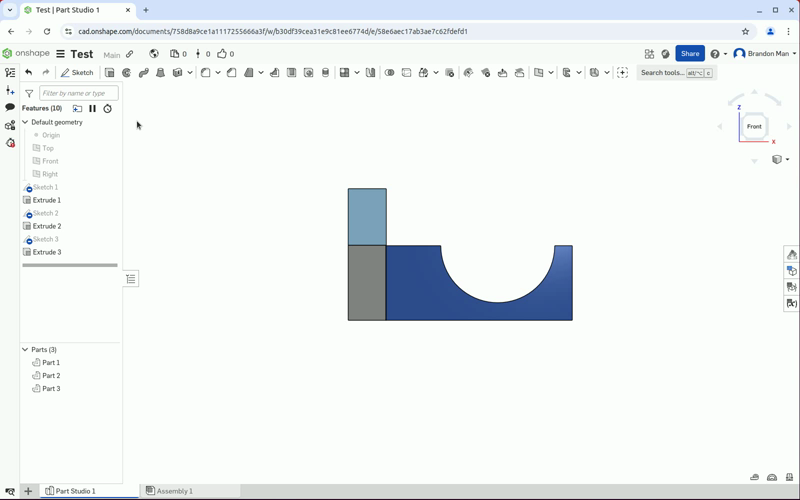
key(shift+h)
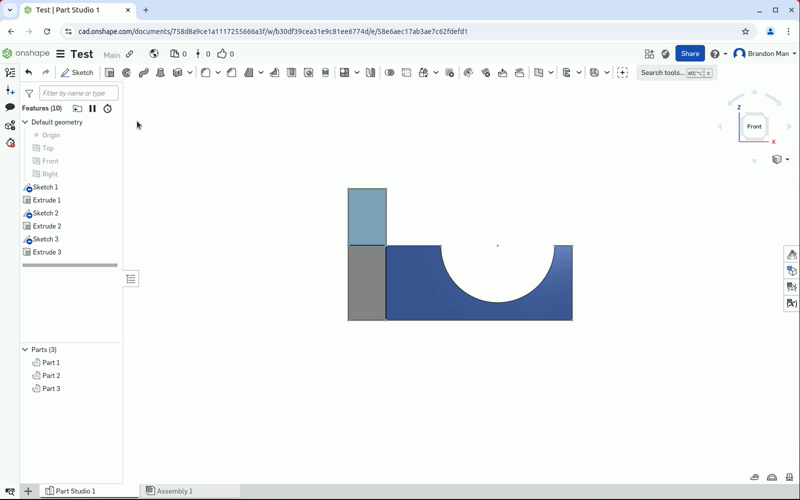
key(shift+h)
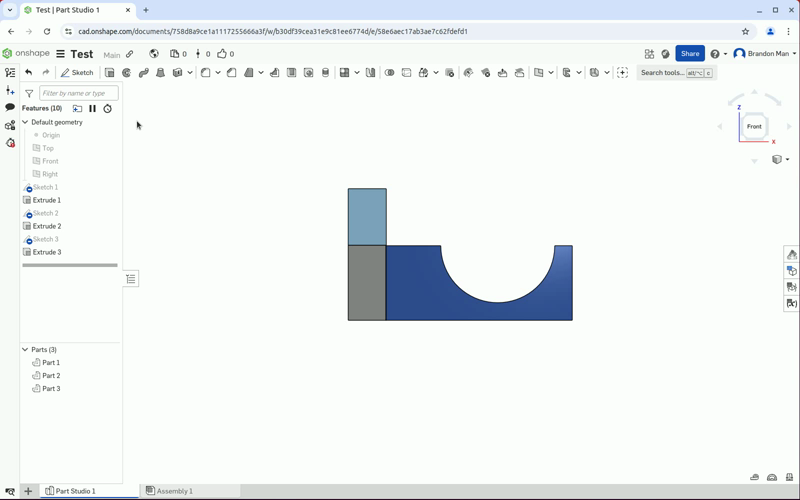
mouse_move(73, 189)
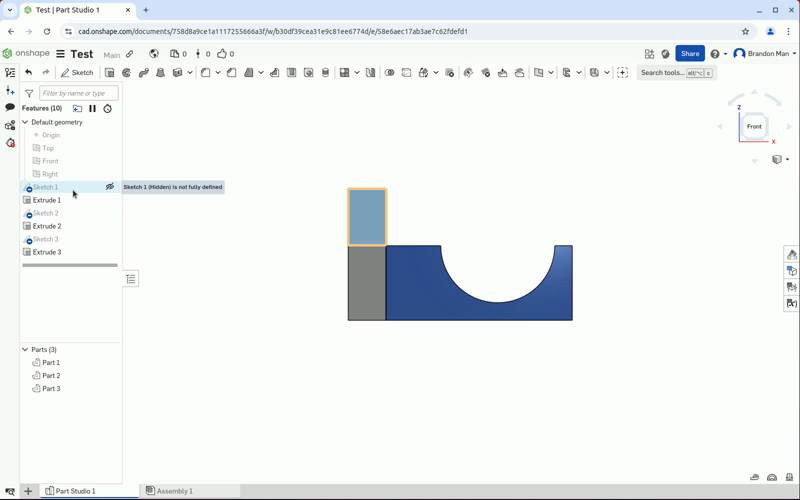
click(73, 189)
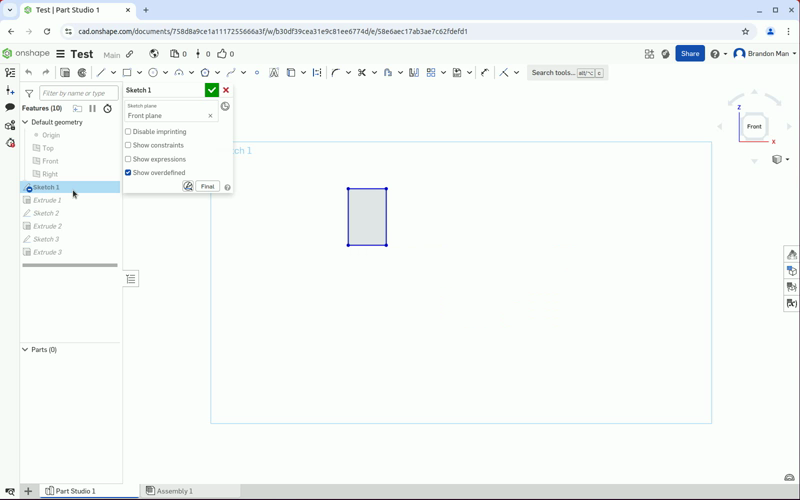
mouse_move(229, 92)
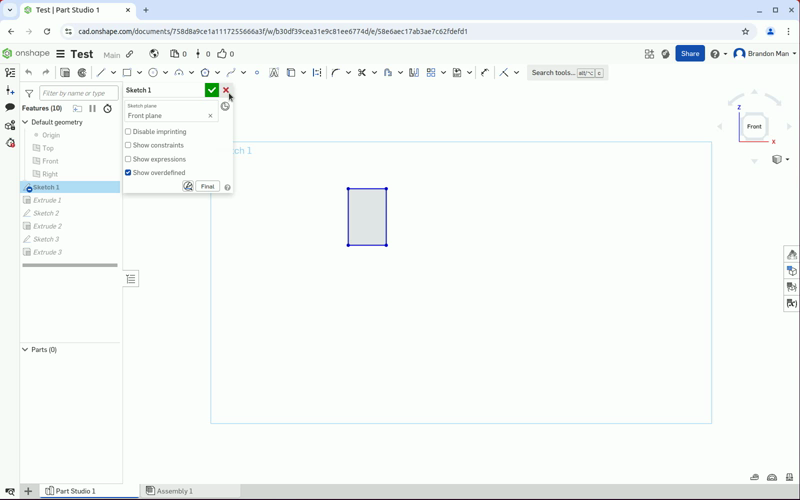
click(229, 92)
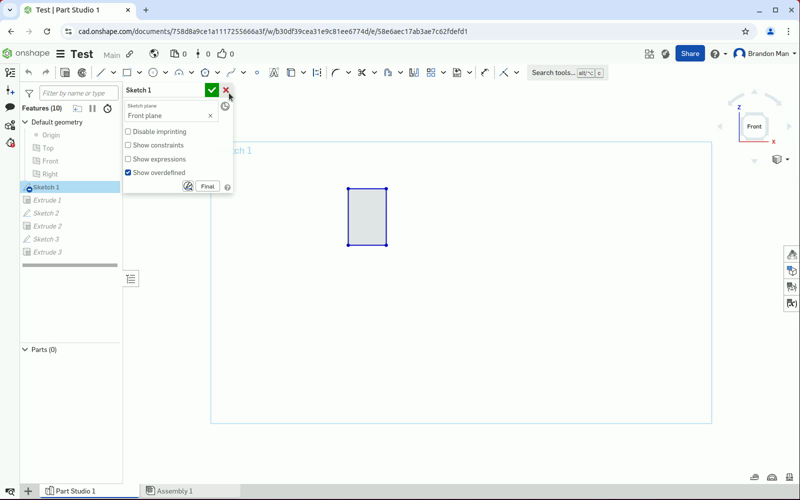
key(shift+s)
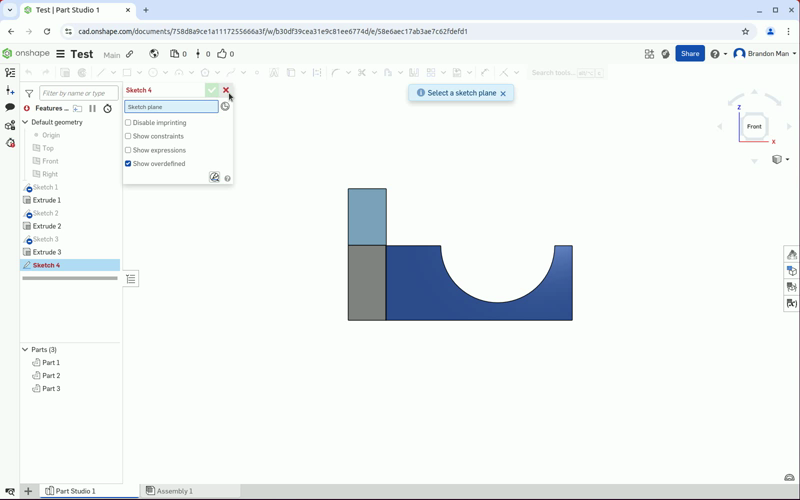
mouse_move(73, 163)
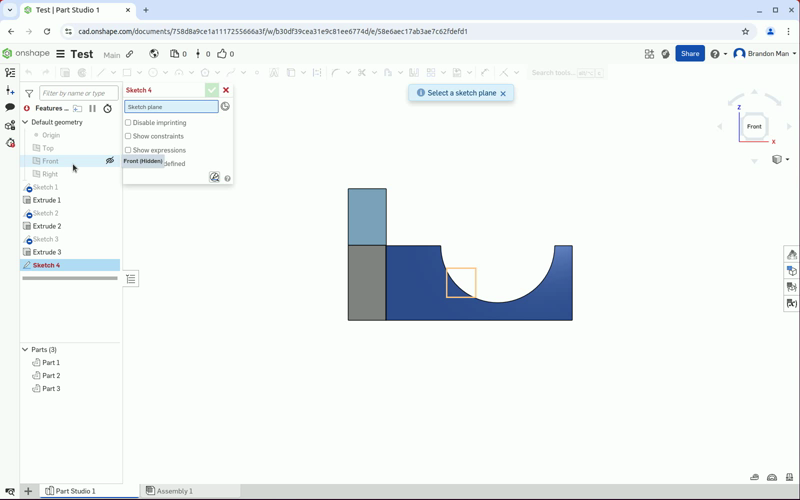
click(73, 163)
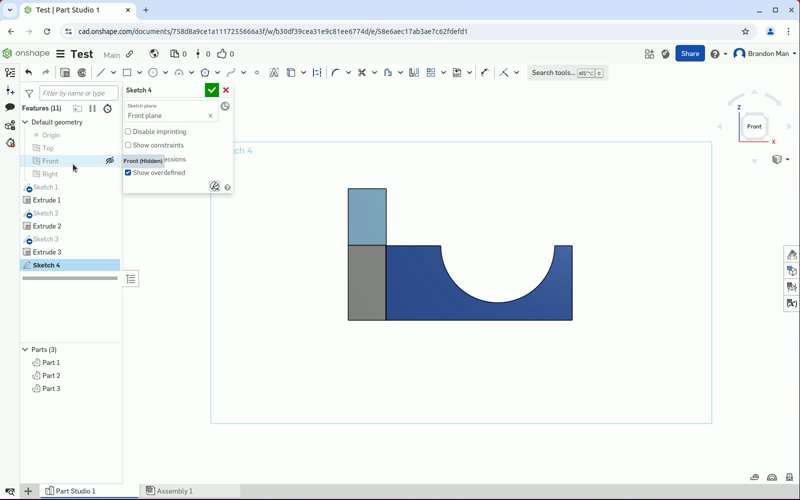
mouse_move(73, 352)
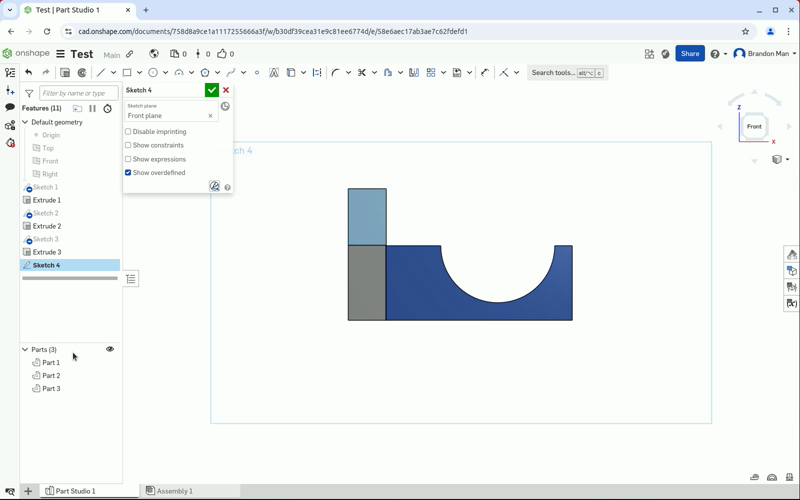
key(y)
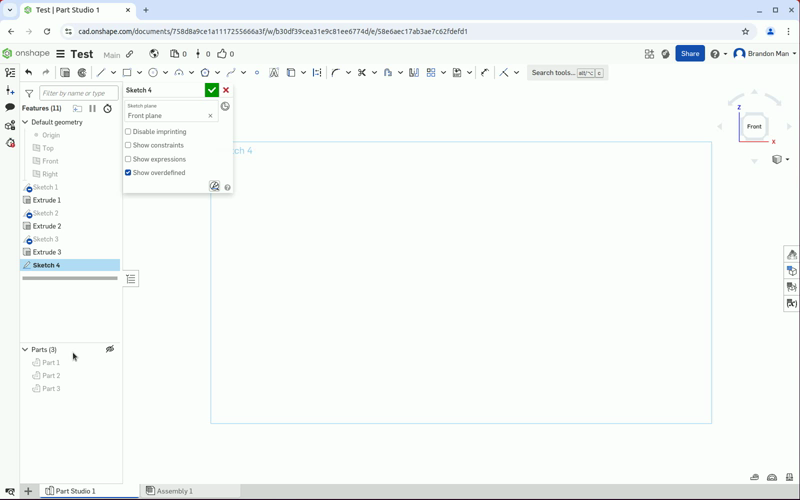
key(l)
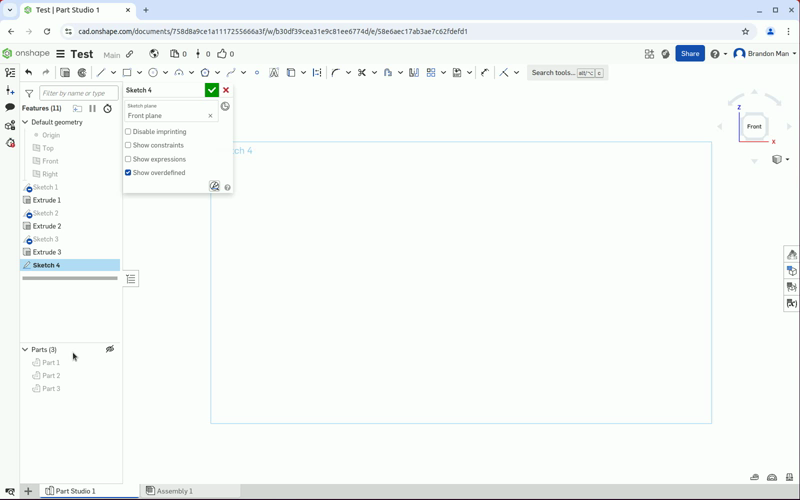
key_down(shift)
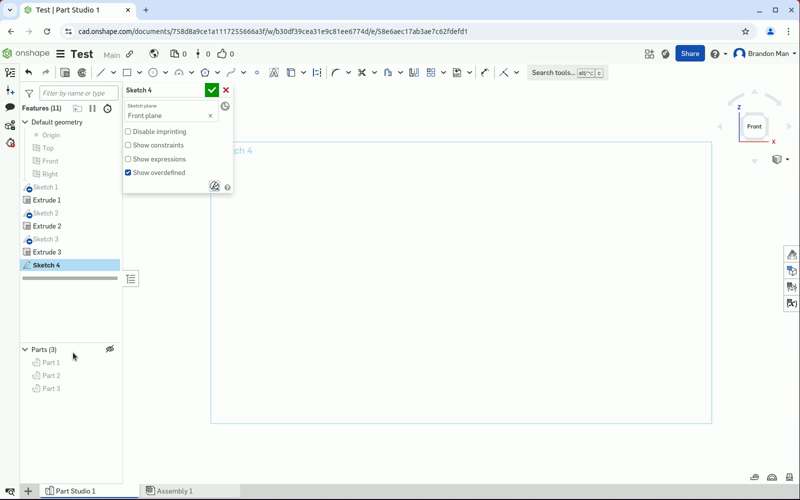
mouse_move(348, 376)
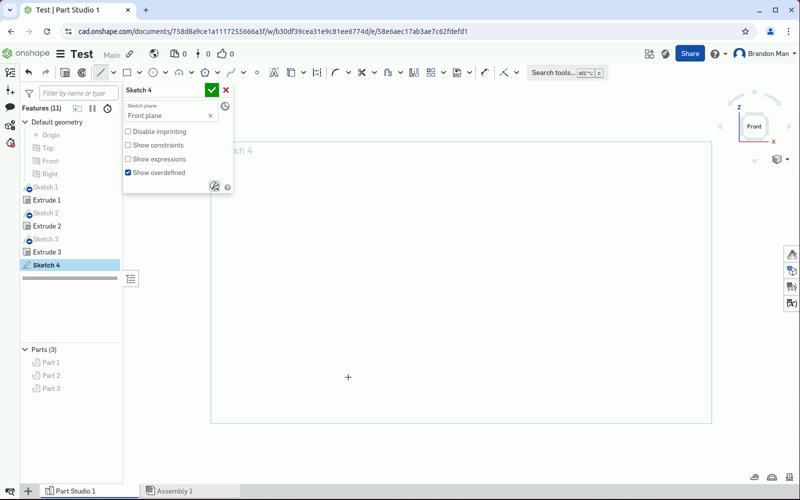
click(348, 376)
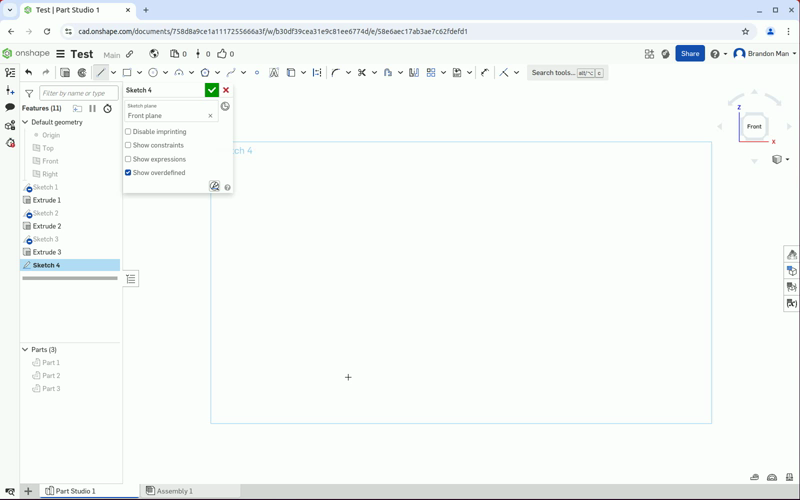
key_up(shift)
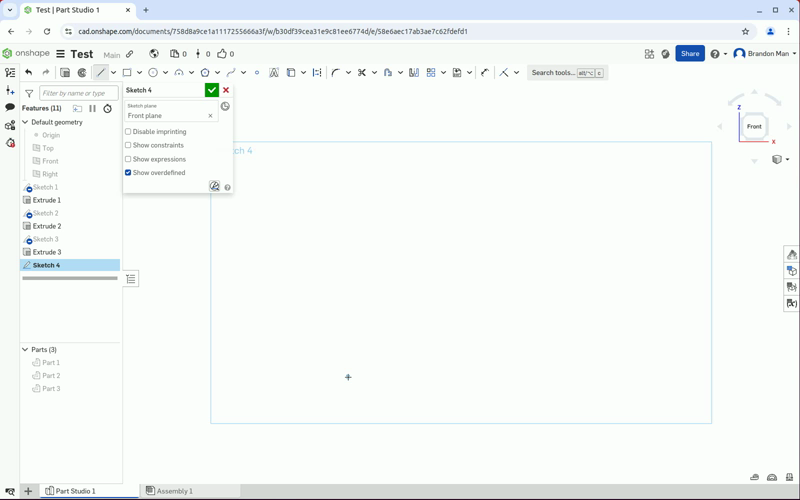
key_down(shift)
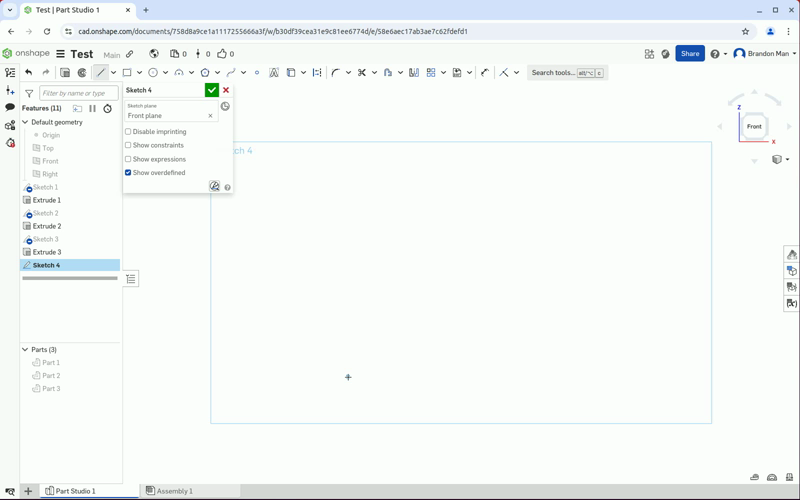
mouse_move(378, 376)
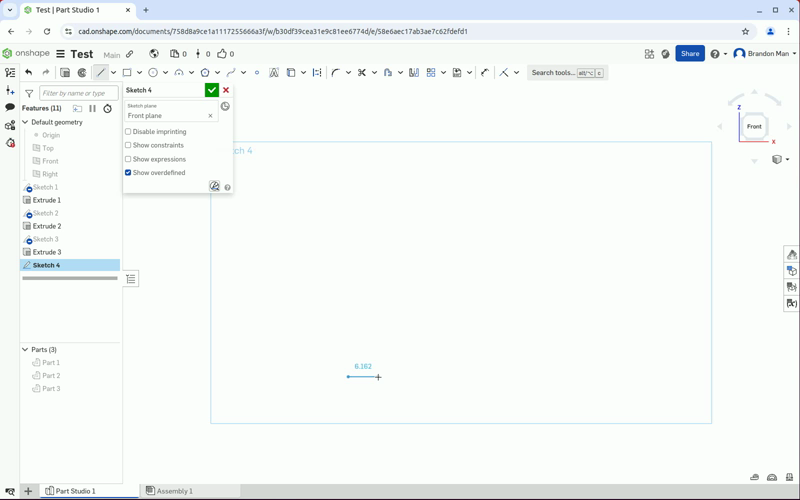
mouse_move(386, 376)
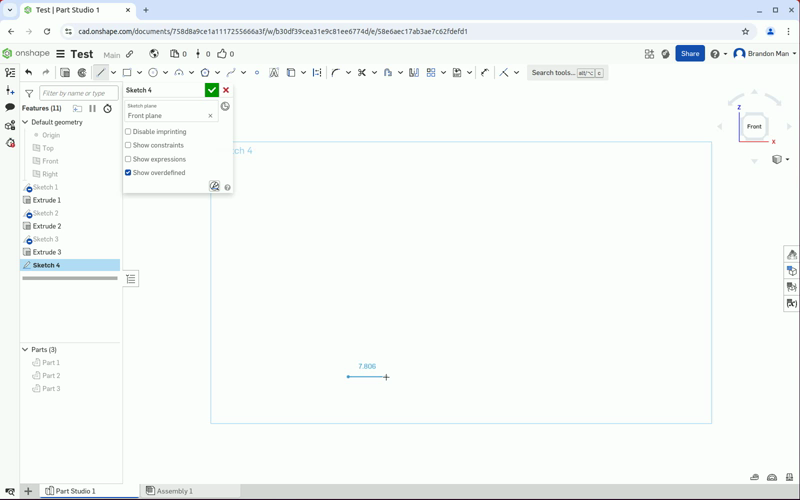
click(386, 376)
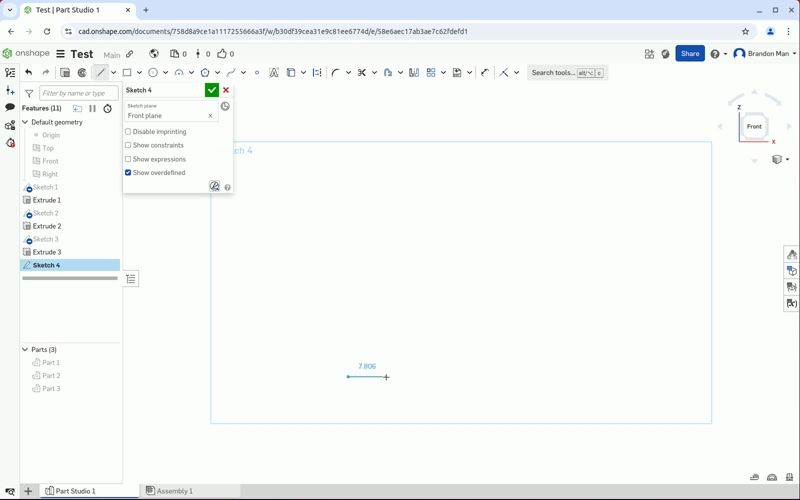
key_up(shift)
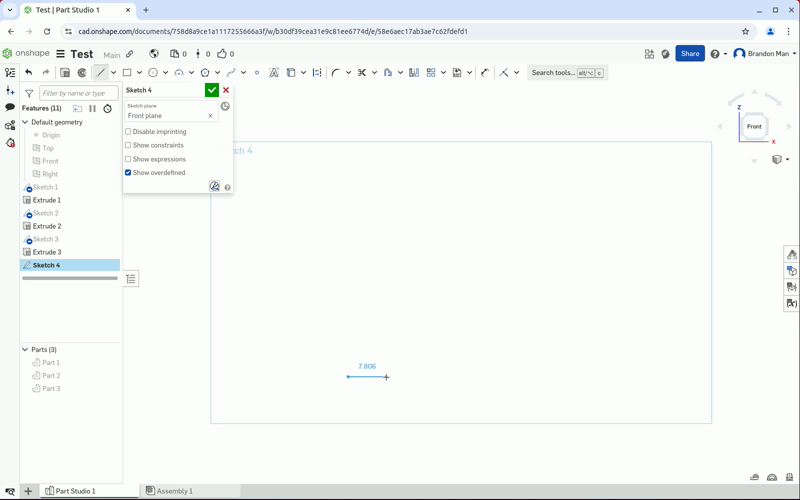
key_down(shift)
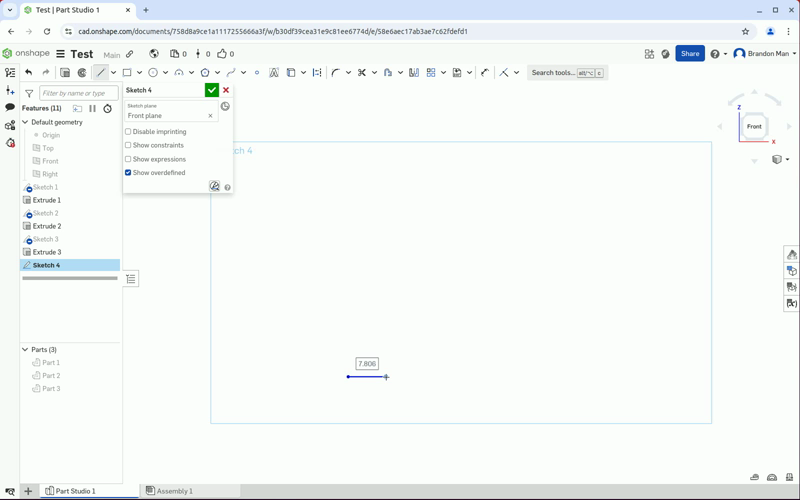
mouse_move(416, 376)
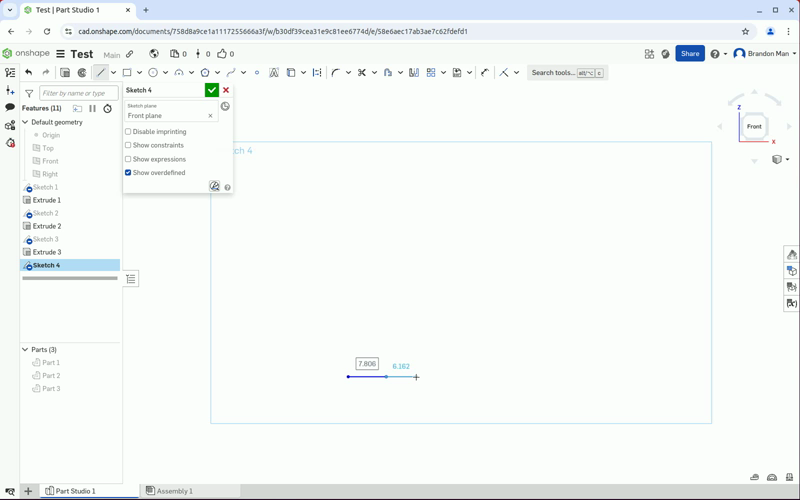
mouse_move(386, 319)
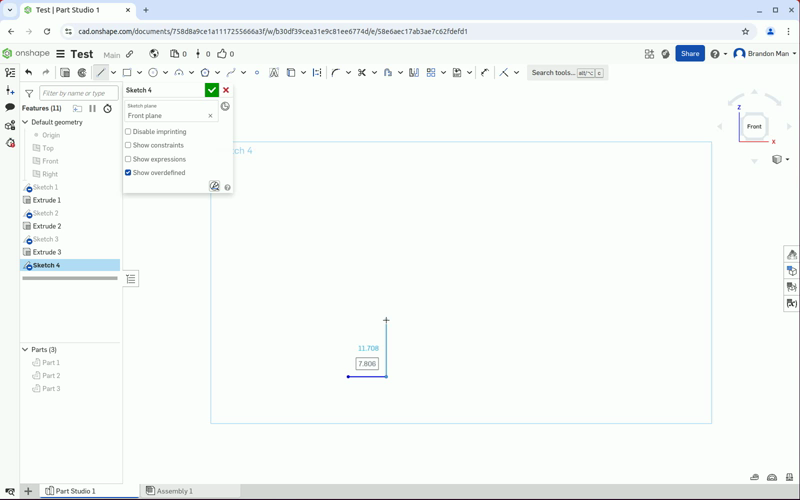
click(386, 319)
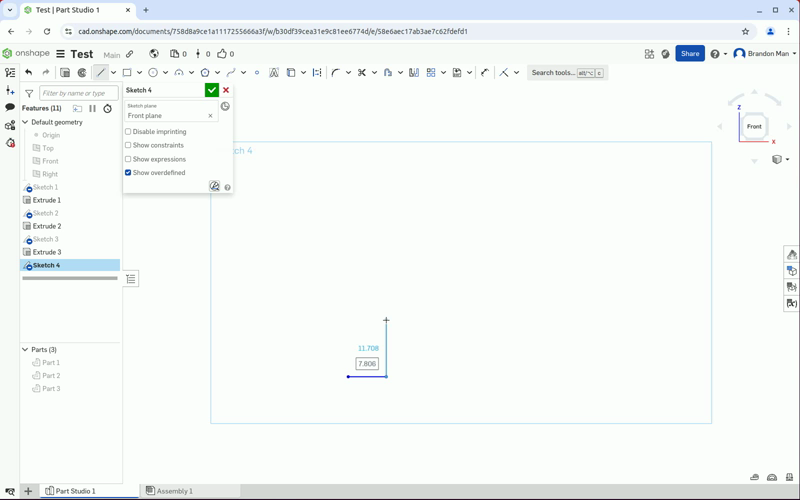
key_up(shift)
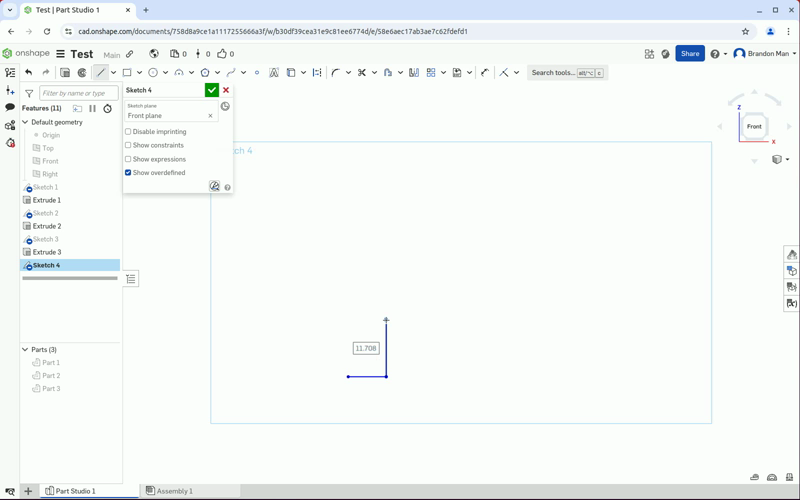
key_down(shift)
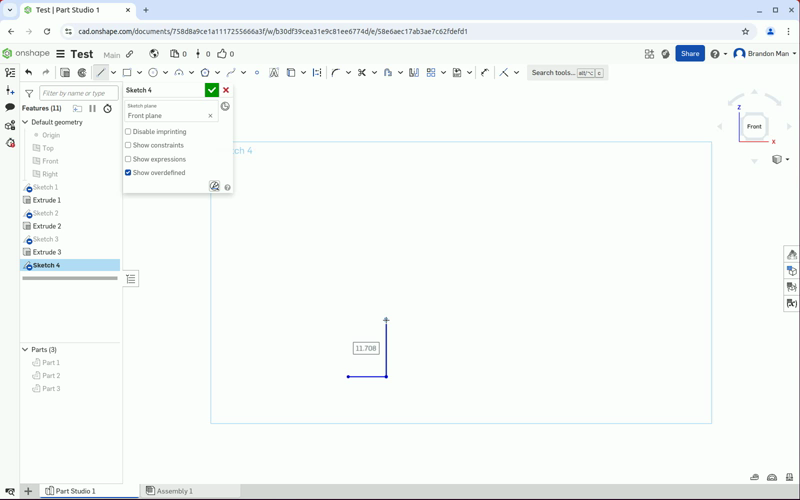
mouse_move(416, 319)
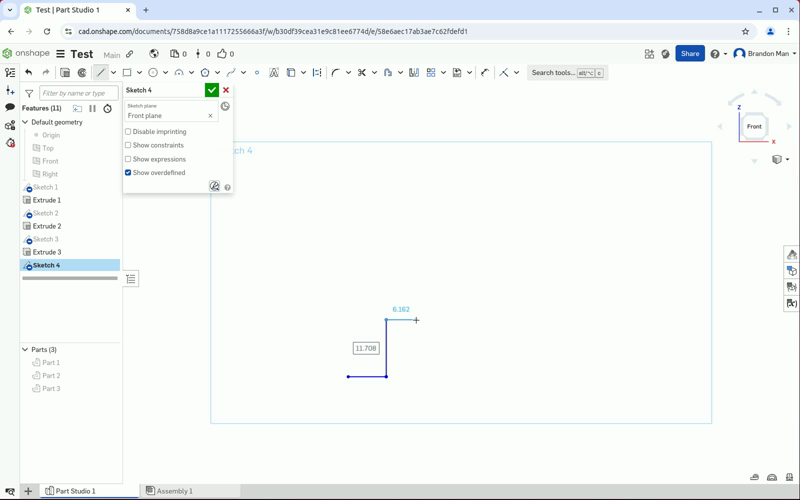
mouse_move(348, 319)
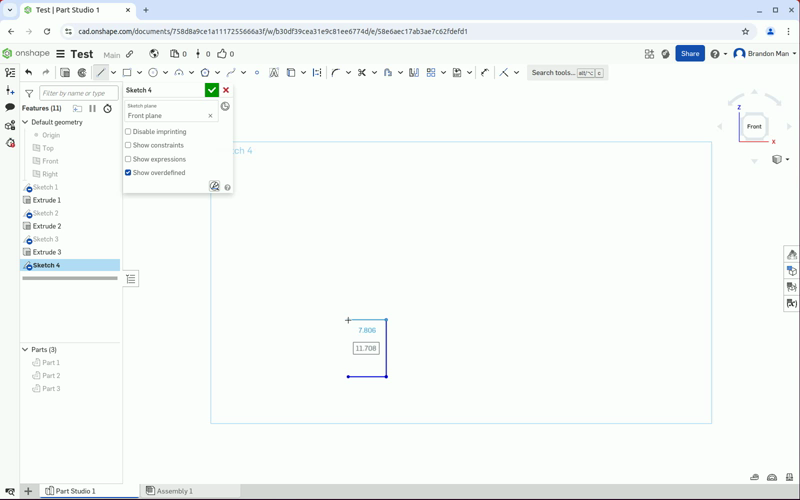
click(348, 319)
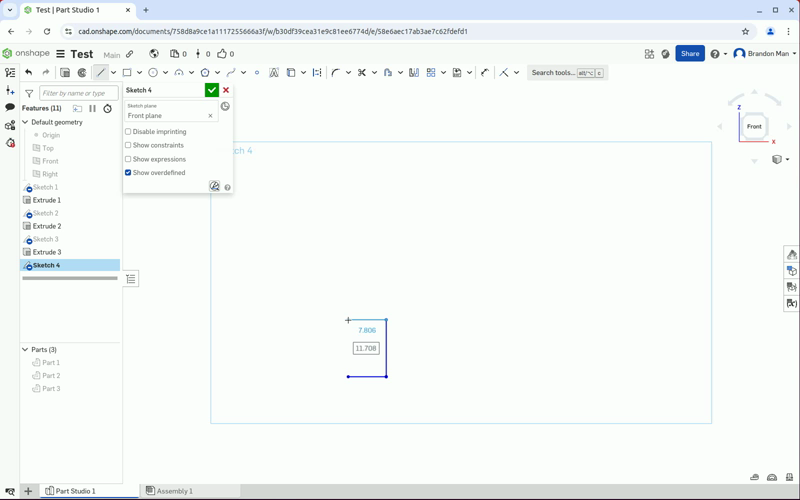
key_up(shift)
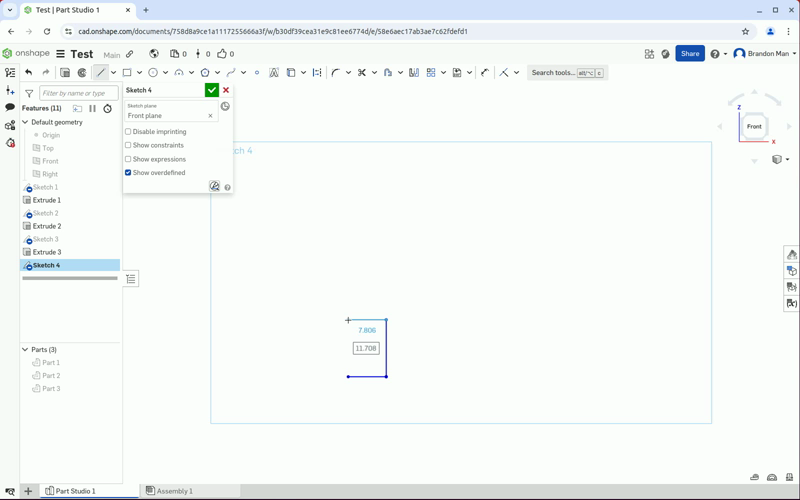
mouse_move(378, 319)
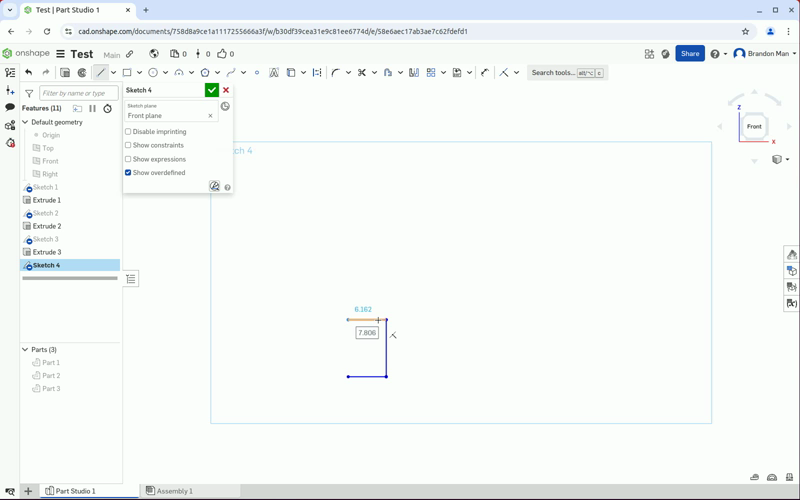
key_down(shift)
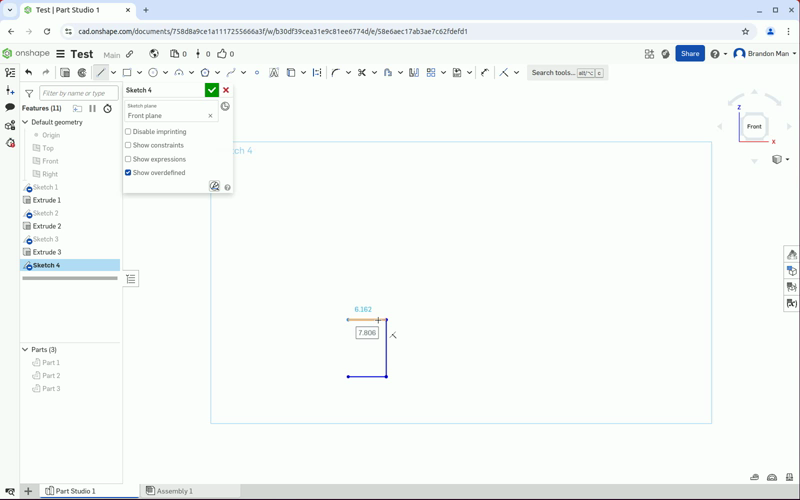
mouse_move(348, 376)
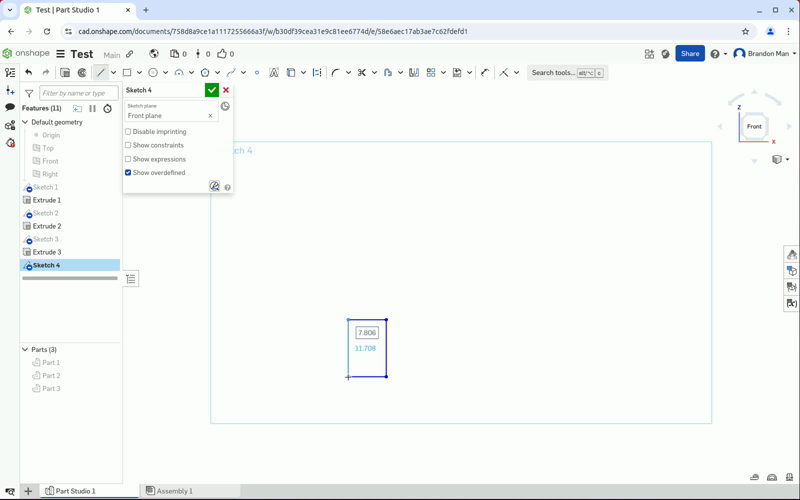
key_up(shift)
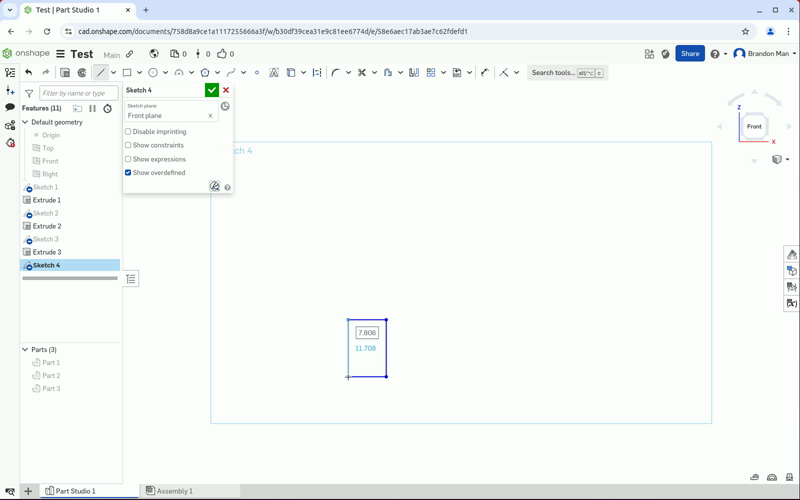
click(348, 376)
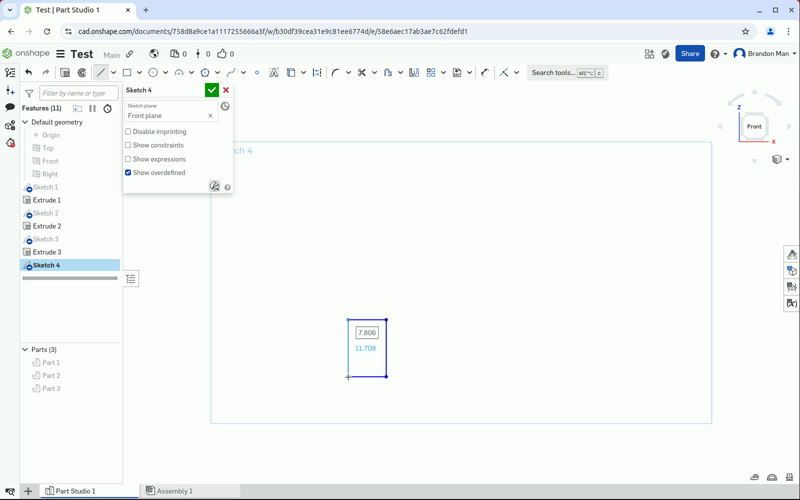
key(esc)
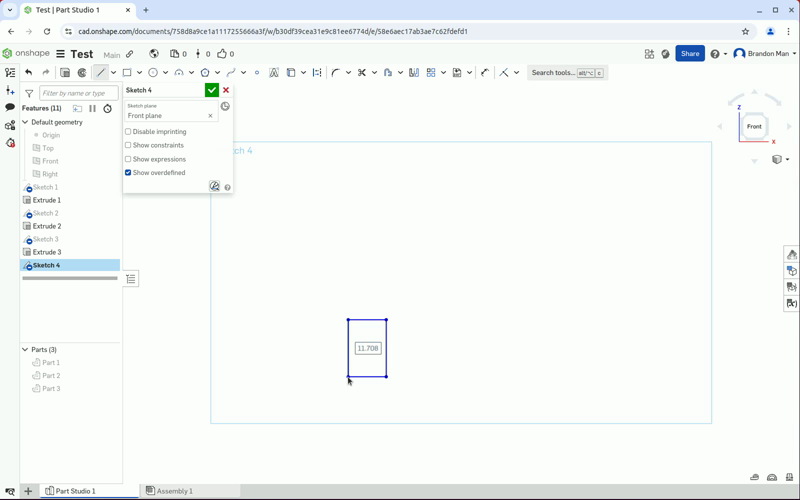
mouse_move(370, 366)
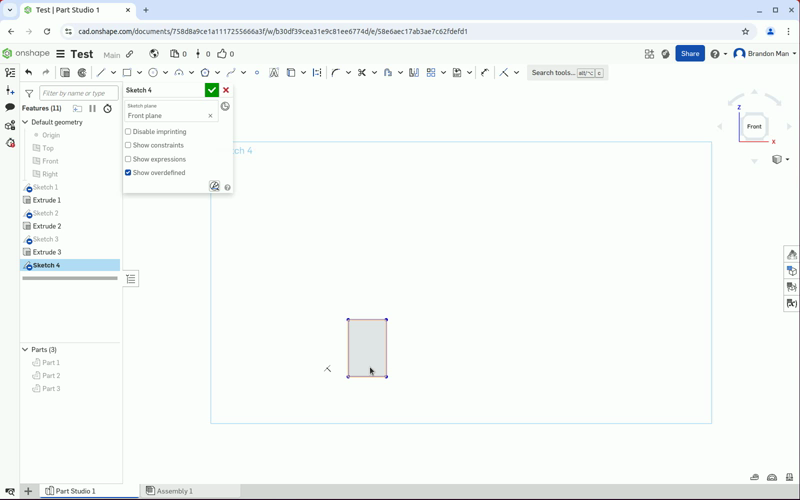
click(370, 366)
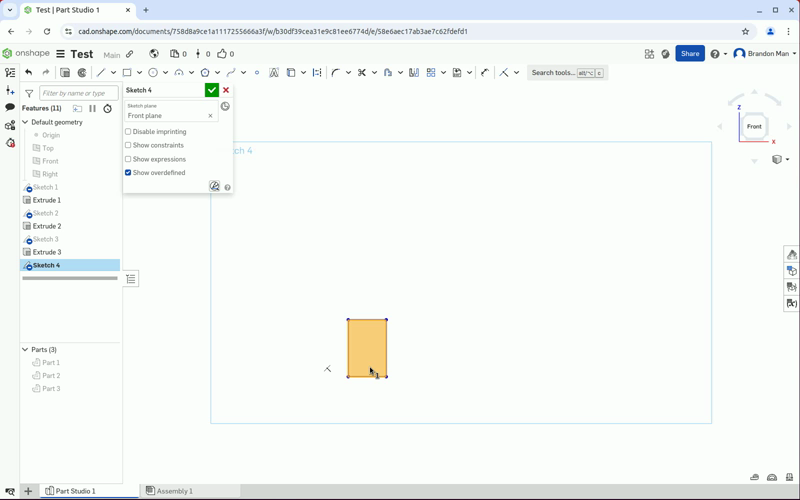
mouse_move(73, 352)
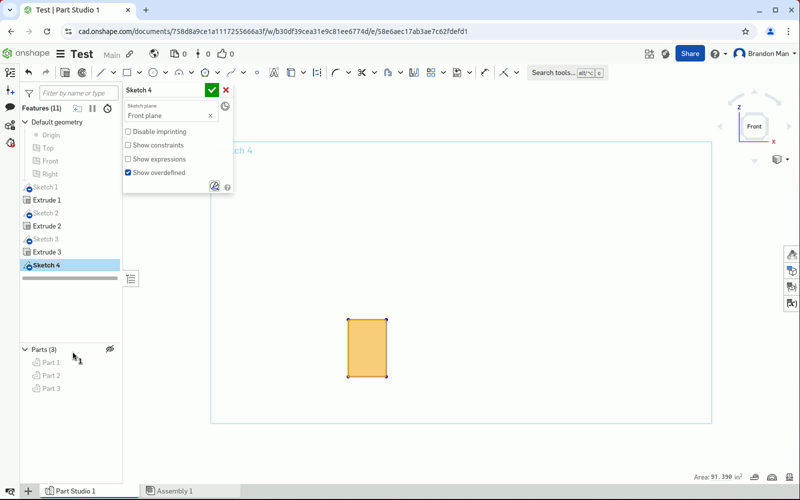
key(shift+y)
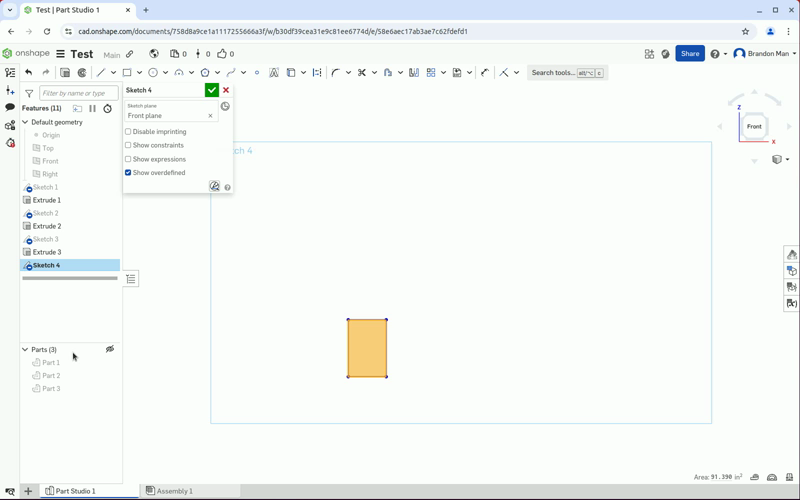
key(shift+e)
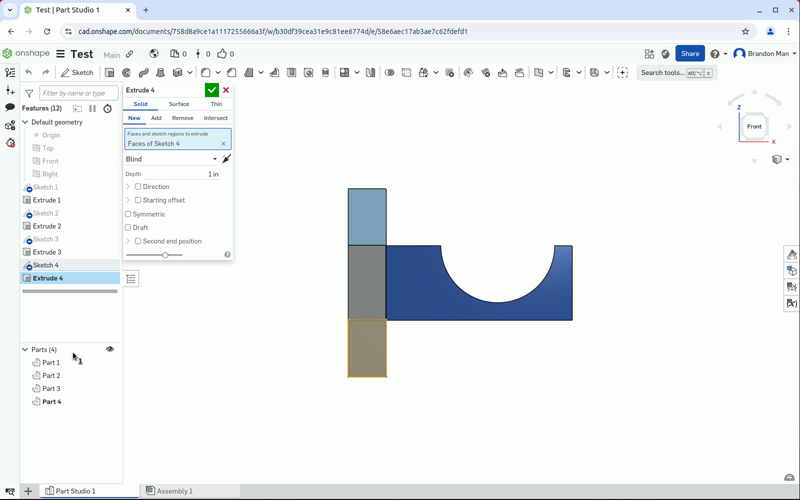
mouse_move(143, 106)
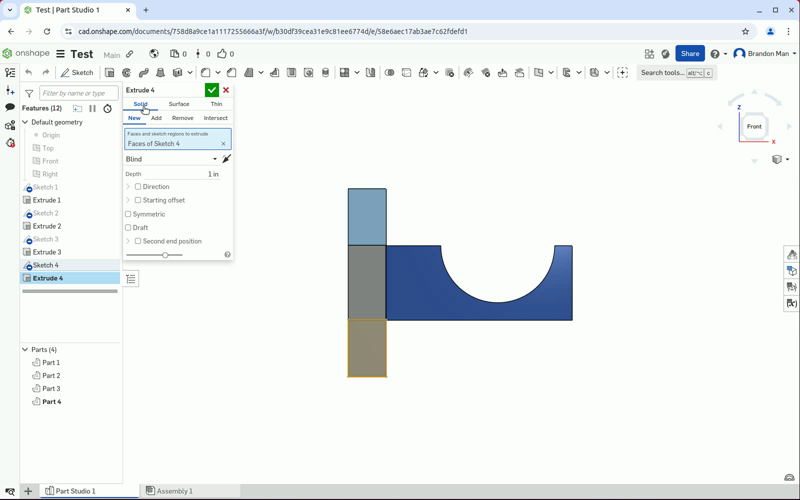
click(143, 106)
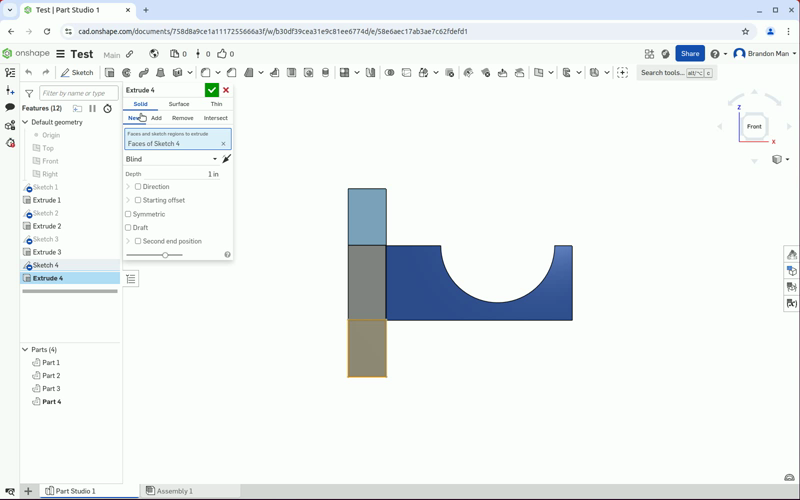
mouse_move(137, 120)
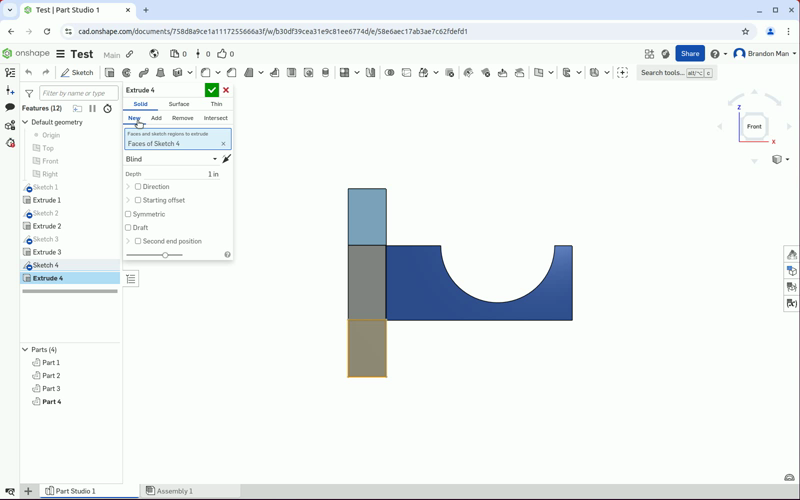
click(137, 120)
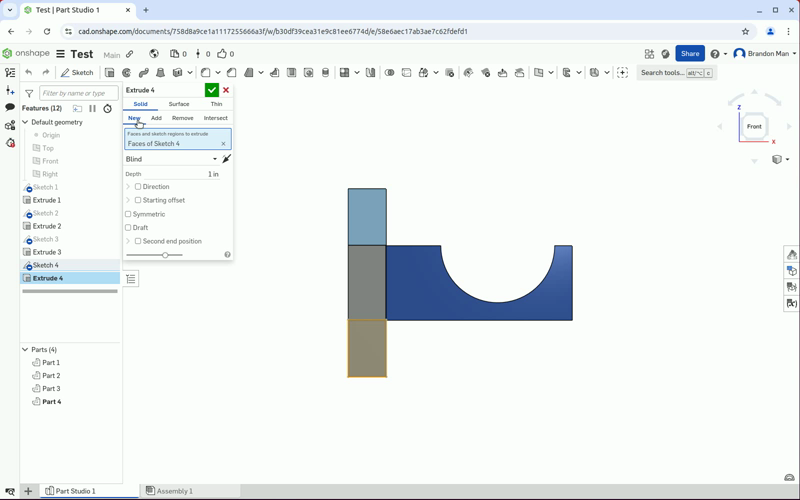
key(tab, 4)
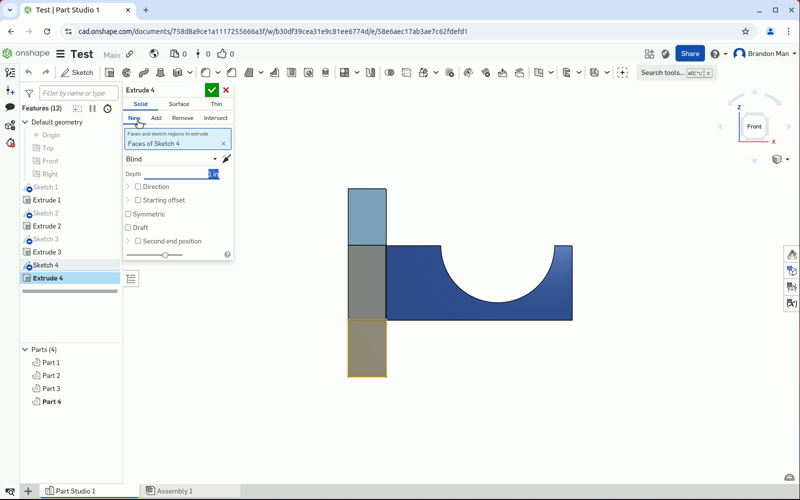
text(11.554)
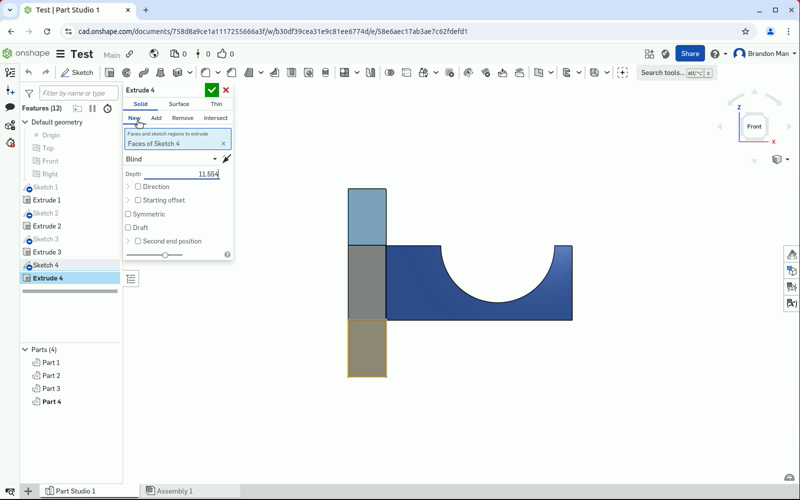
key(enter)
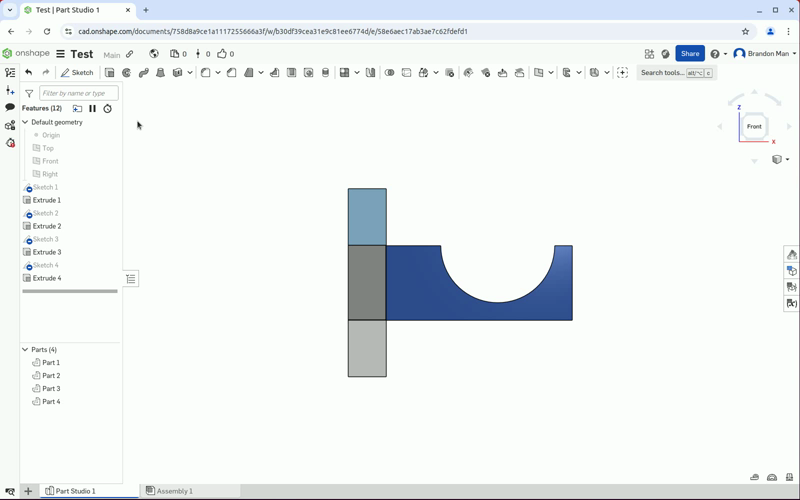
key(shift+h)
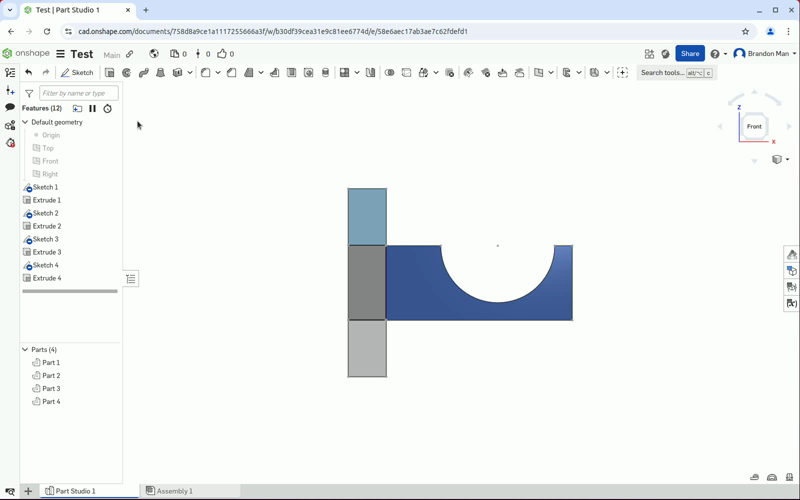
key(shift+h)
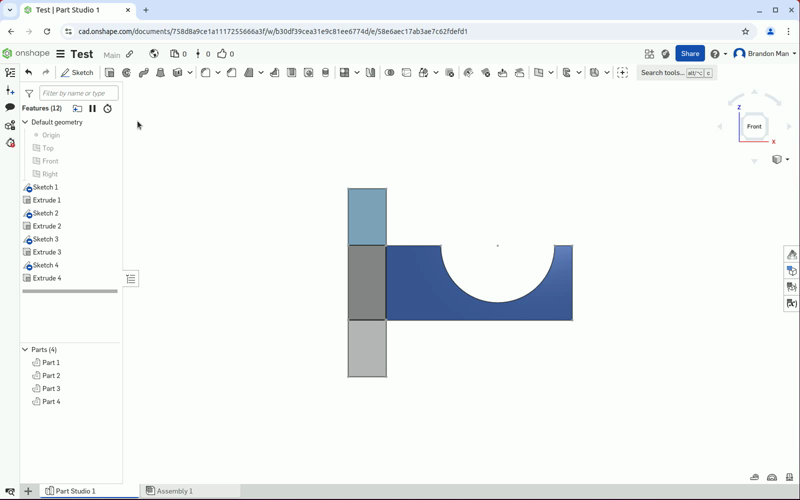
key(shift+7)
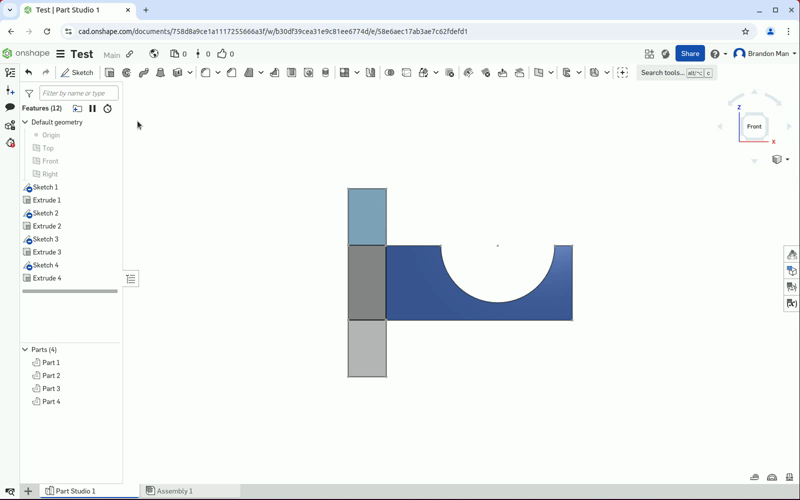
key(left, 2)
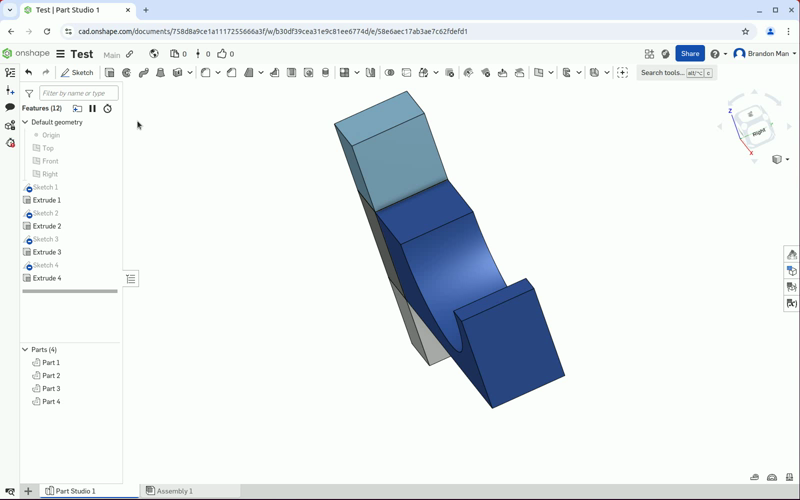
key(down, 2)
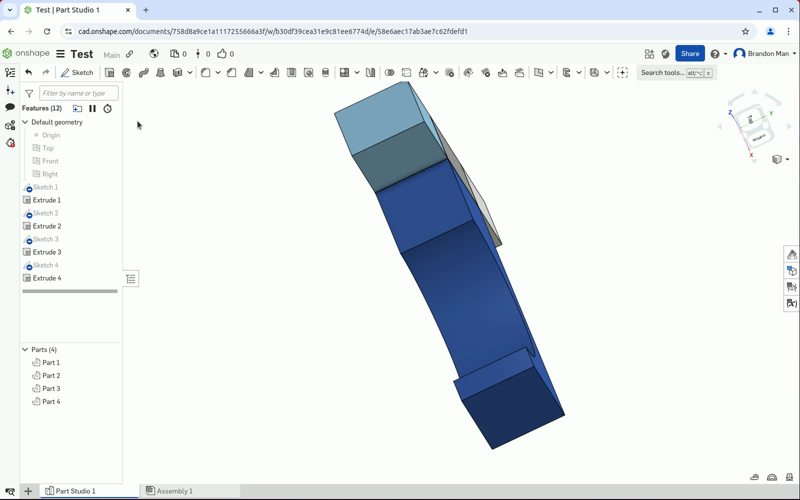
key(up, 2)
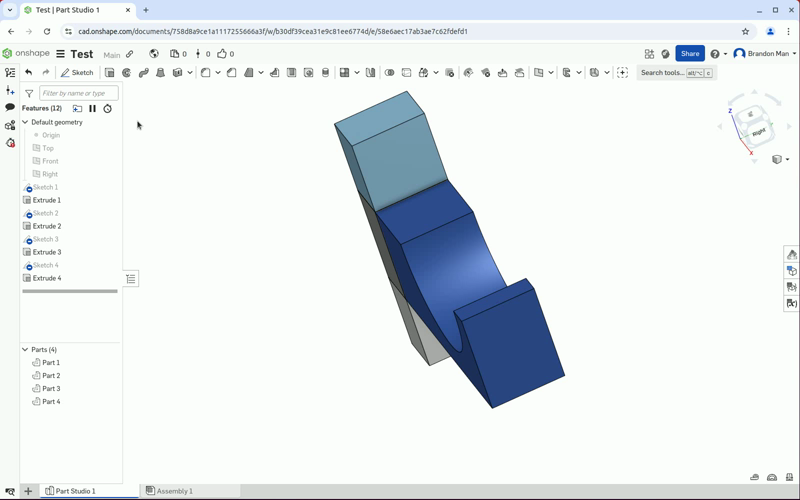
key(right, 2)
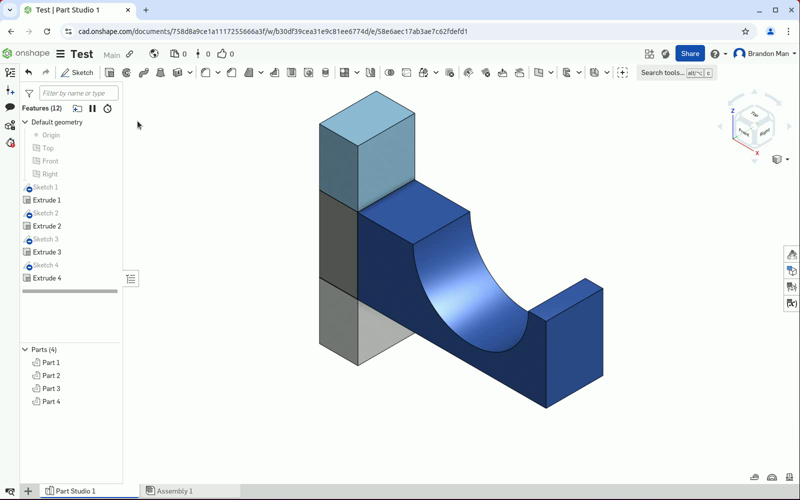
mouse_move(73, 189)
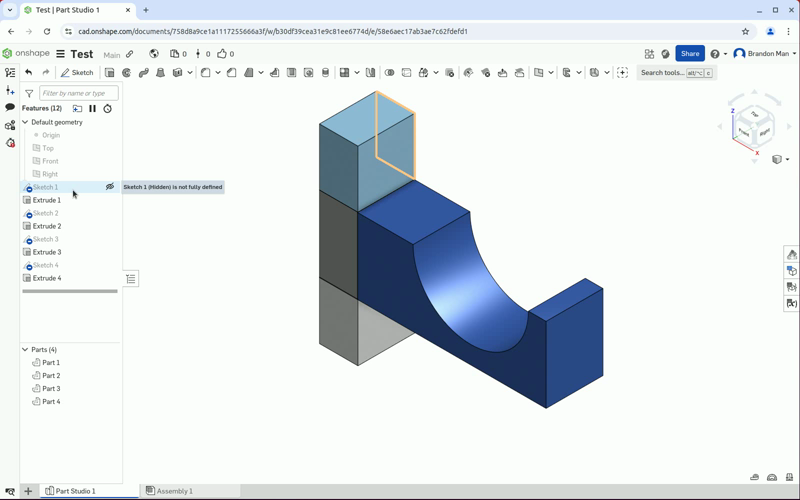
click(73, 189)